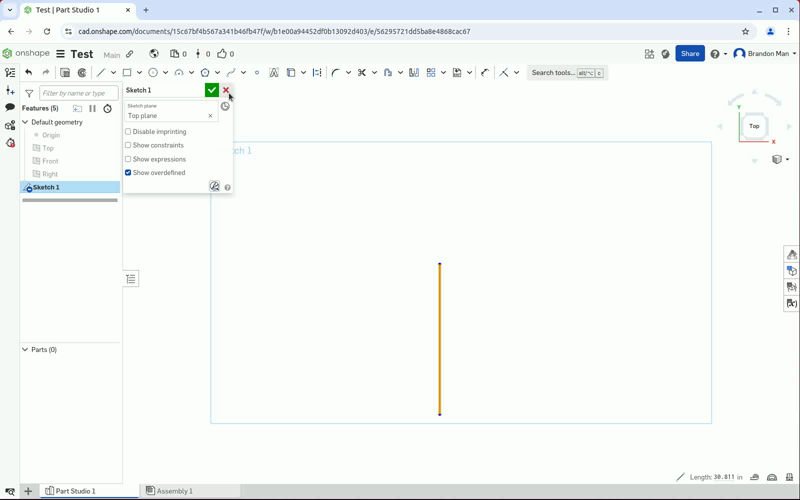
key(shift+h)
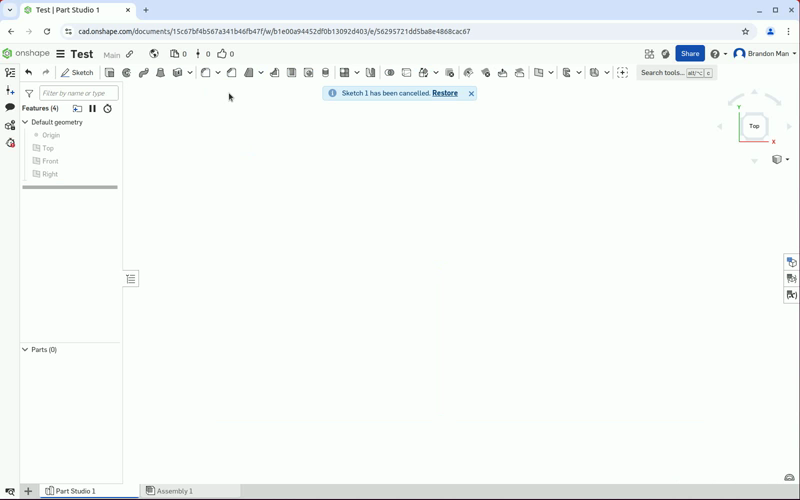
mouse_move(73, 352)
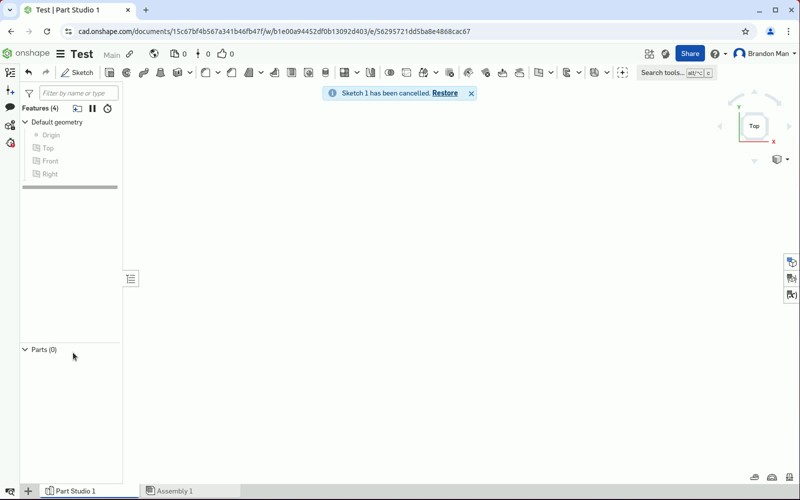
key(y)
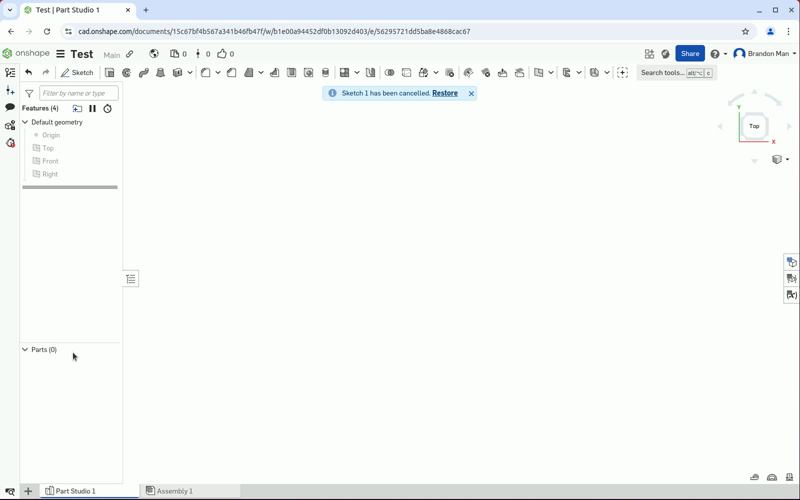
key(shift+p)
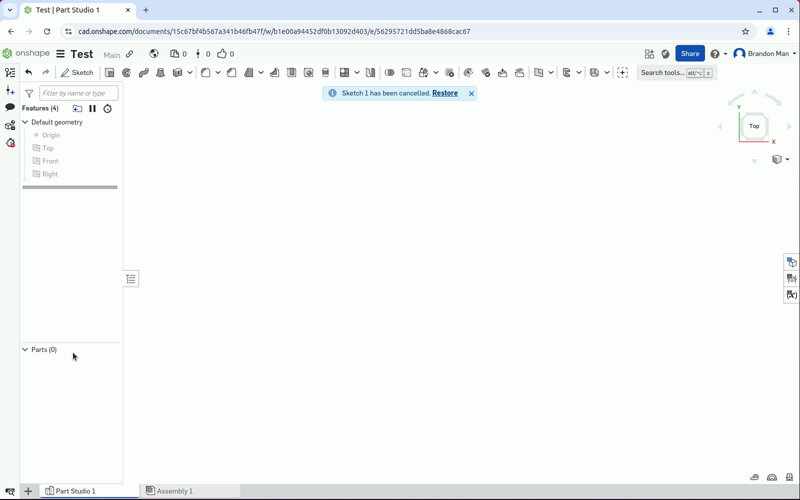
key(space)
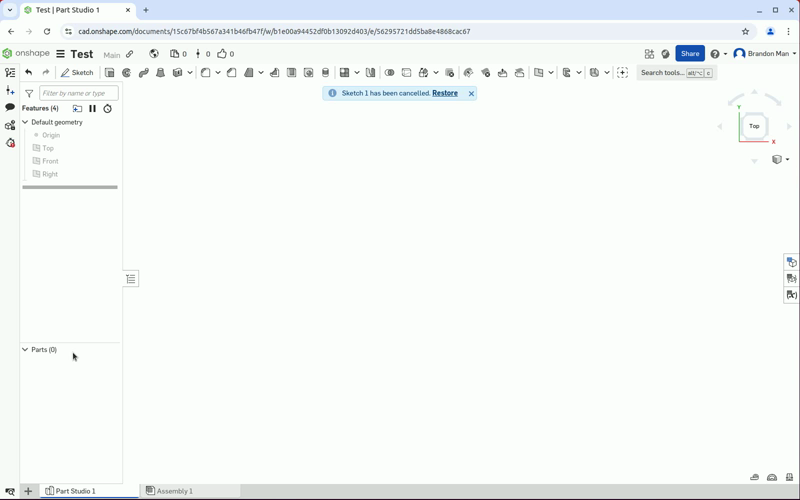
key_down(shift)
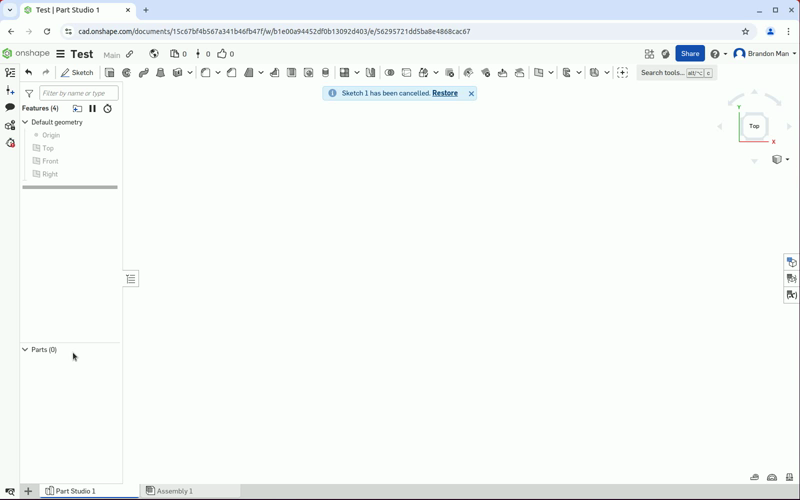
key(up)
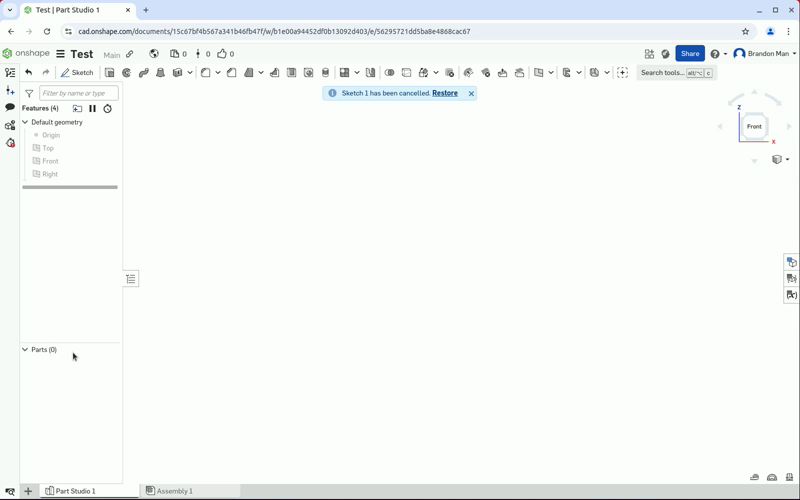
key_up(shift)
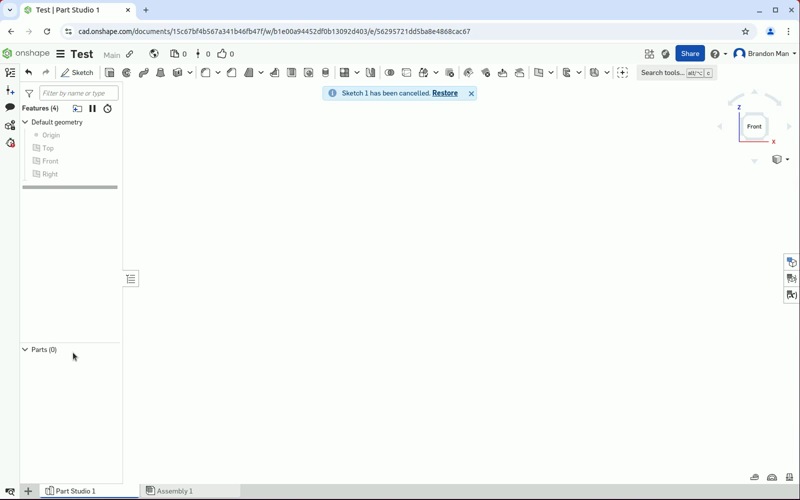
mouse_move(73, 352)
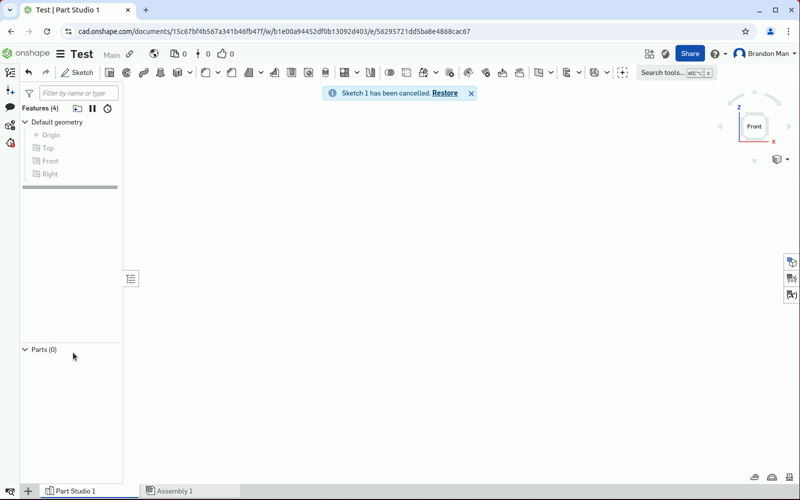
key(shift+y)
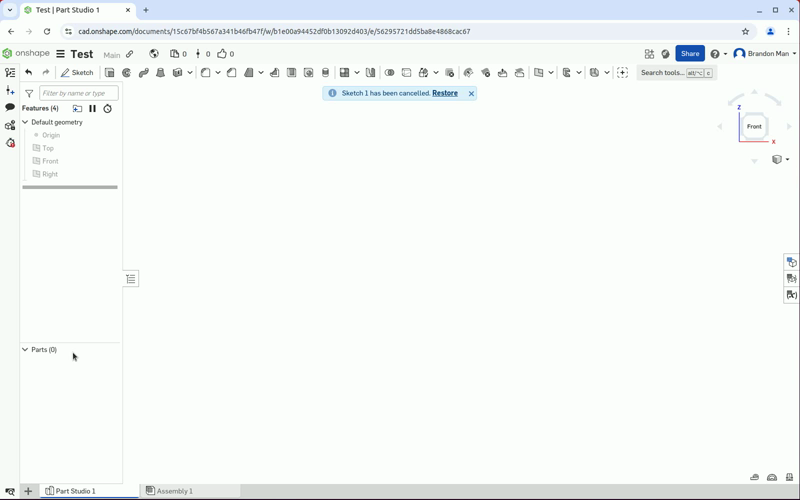
key(shift+s)
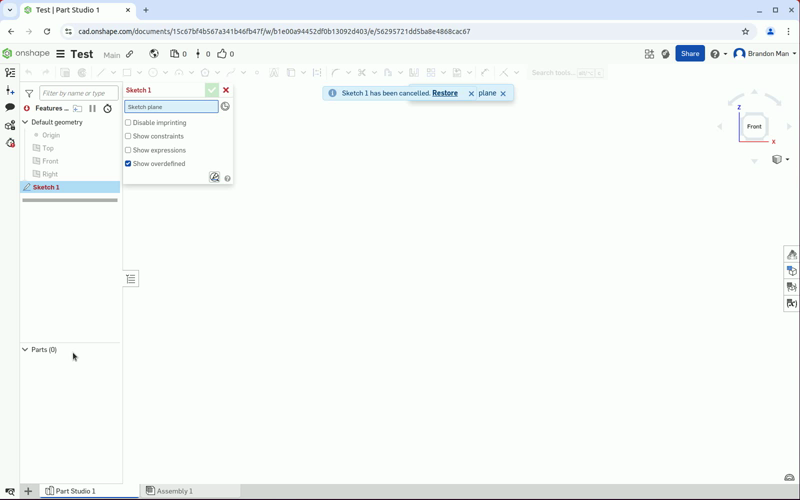
mouse_move(73, 163)
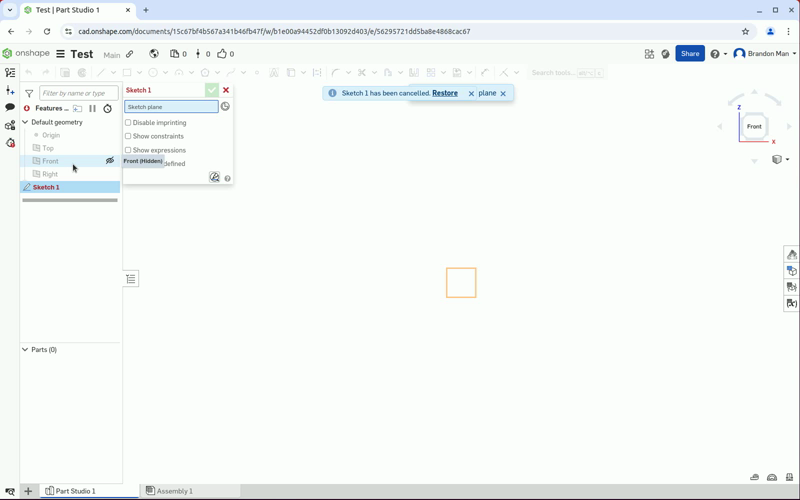
click(73, 163)
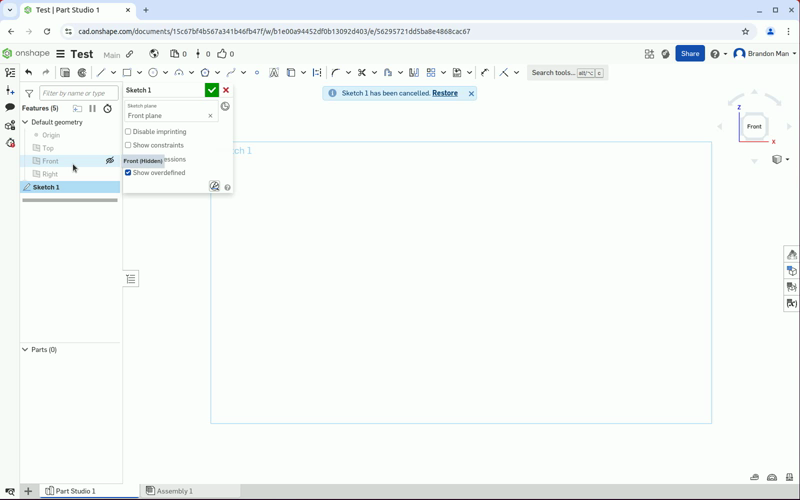
mouse_move(73, 352)
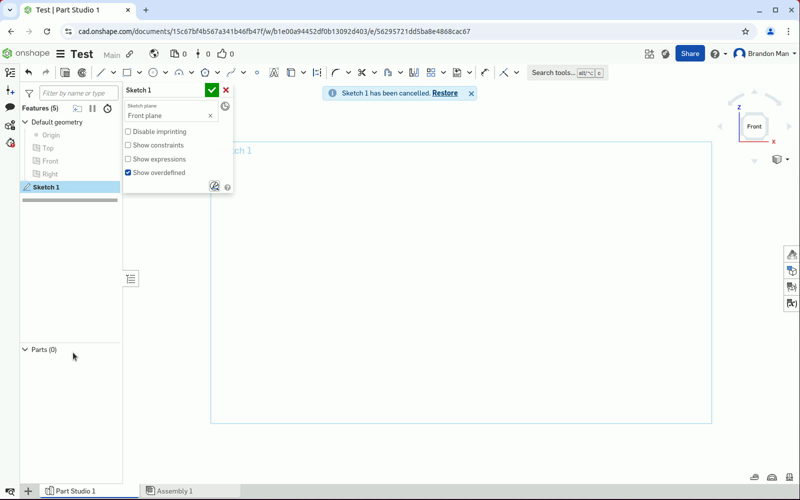
key(y)
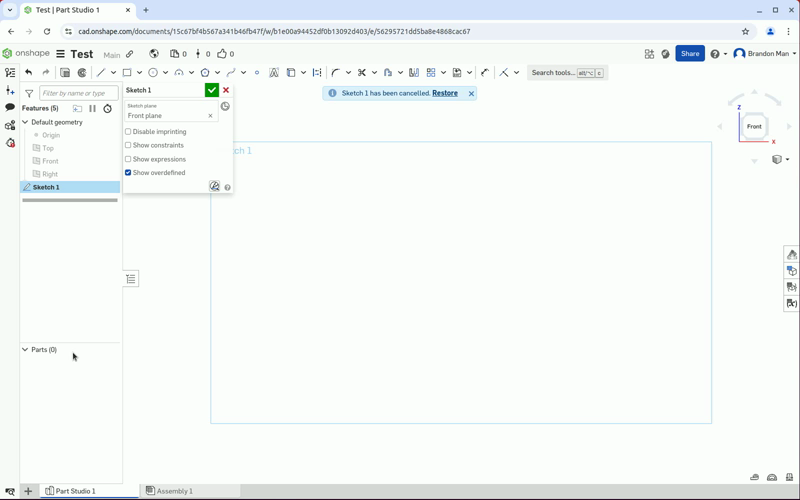
key(l)
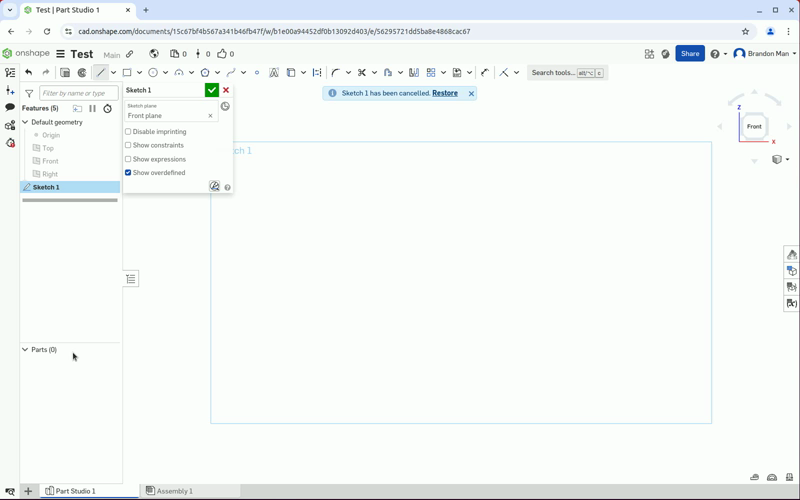
key_down(shift)
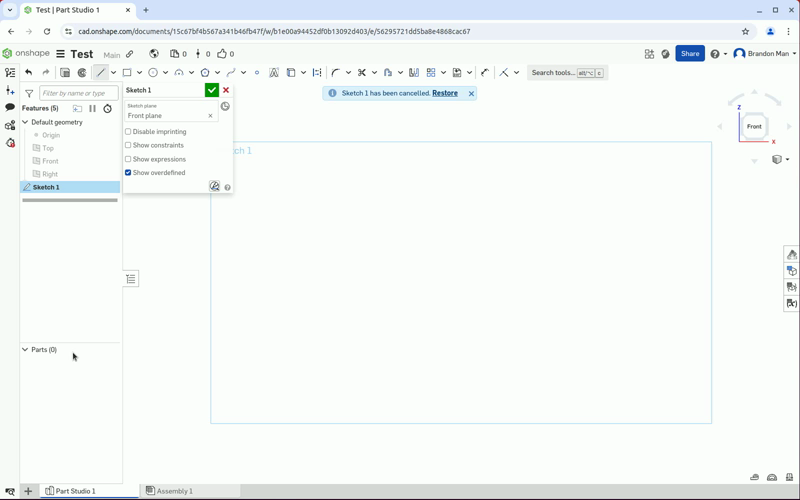
mouse_move(349, 217)
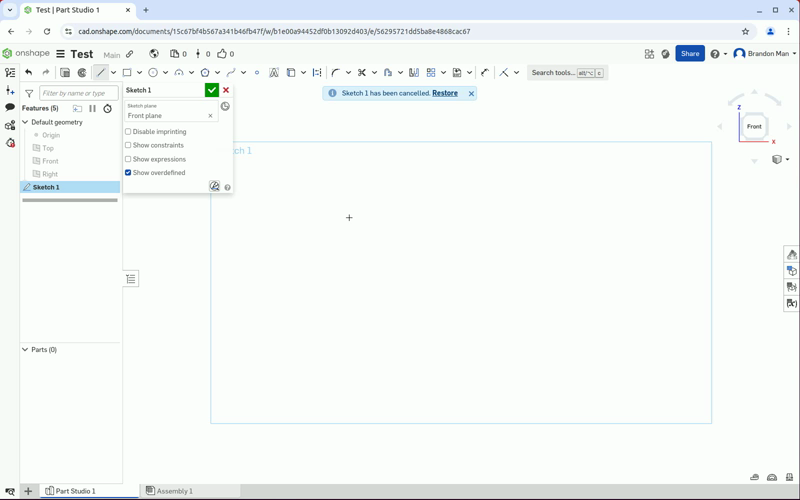
click(349, 217)
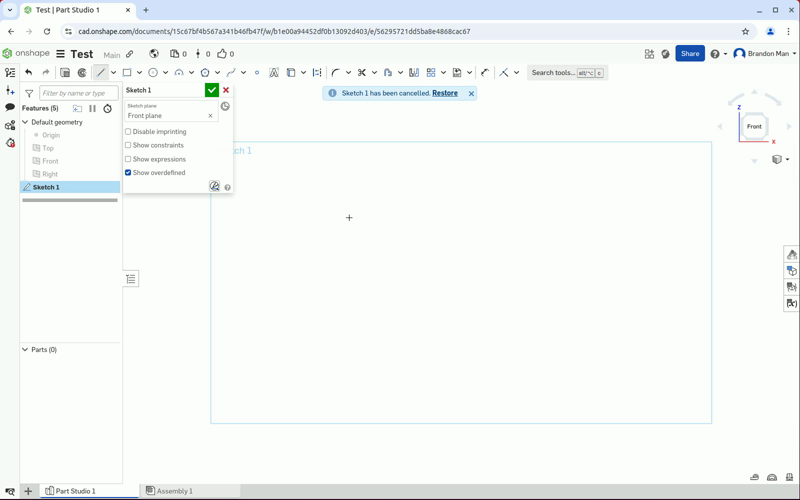
key_up(shift)
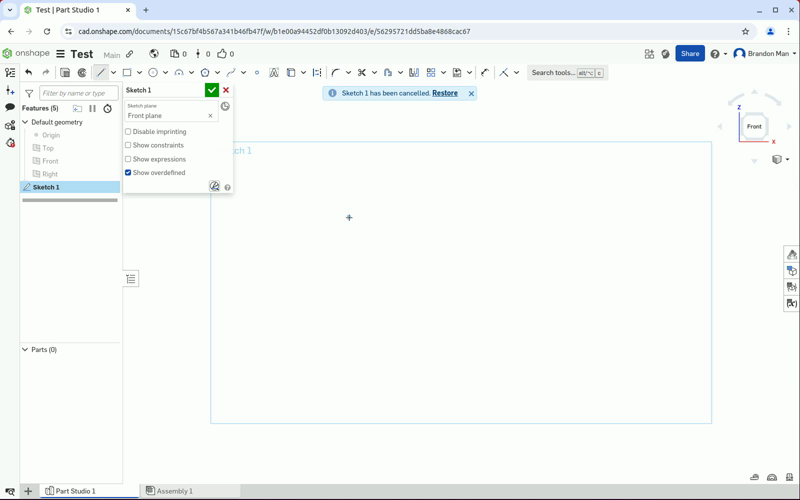
key_down(shift)
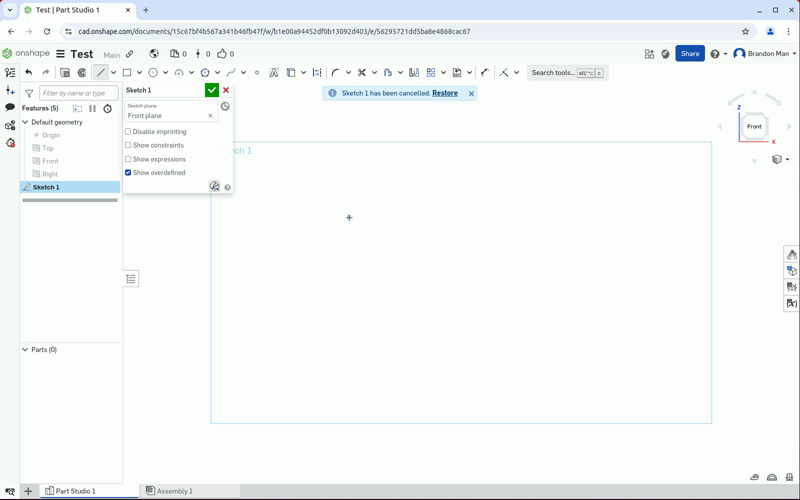
mouse_move(451, 217)
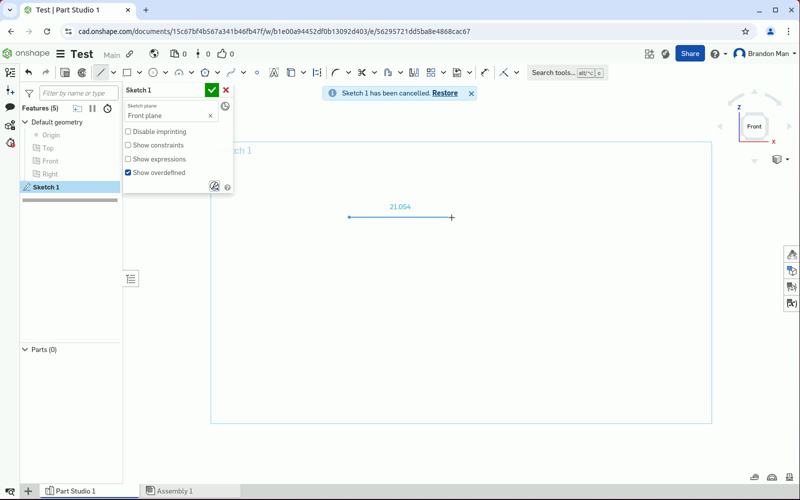
click(451, 217)
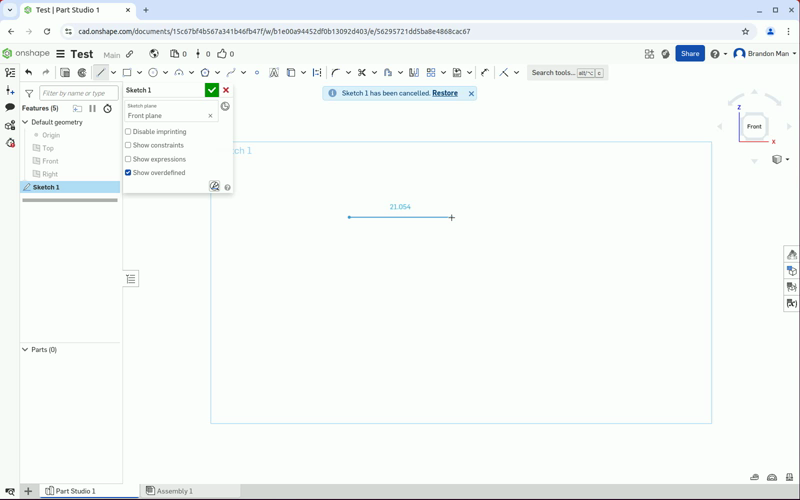
key_up(shift)
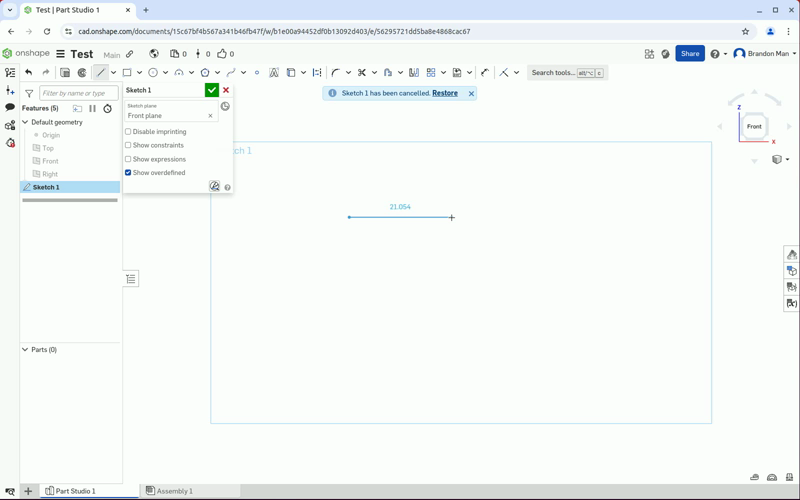
key_down(shift)
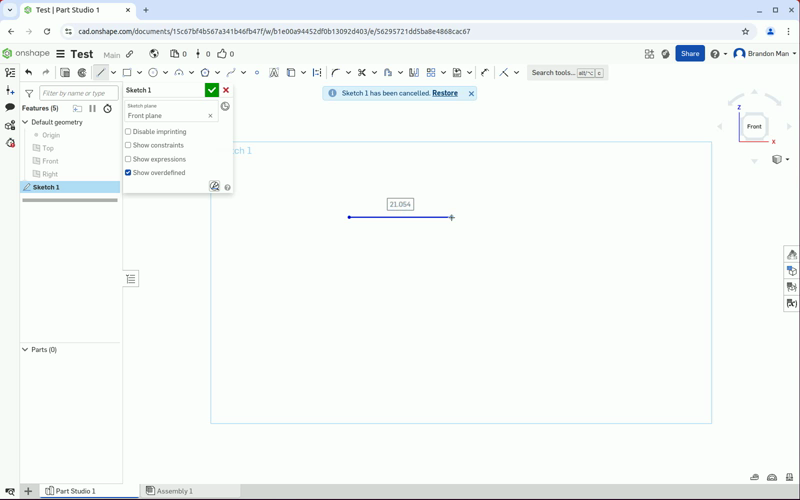
mouse_move(481, 217)
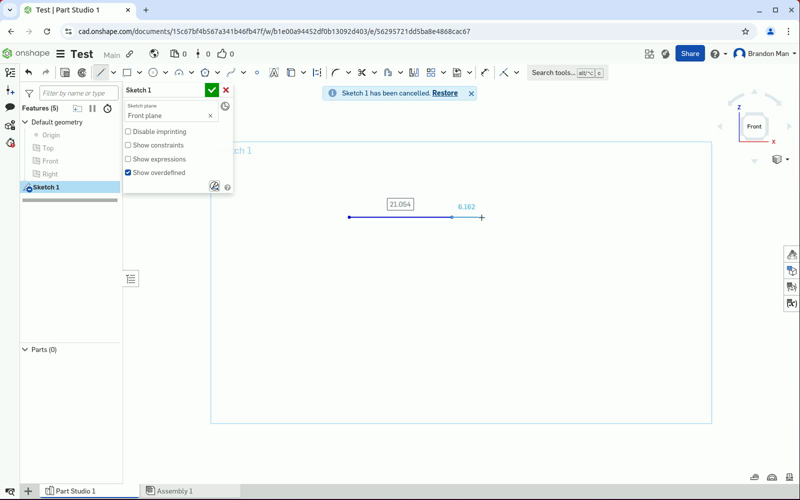
mouse_move(451, 195)
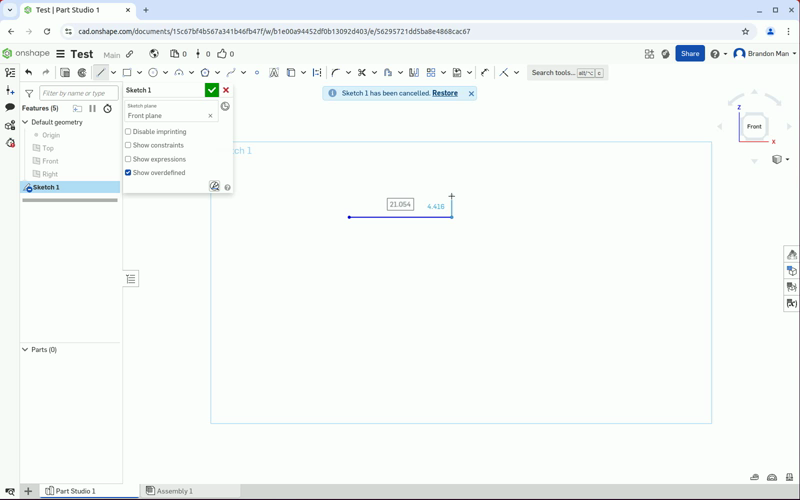
click(451, 195)
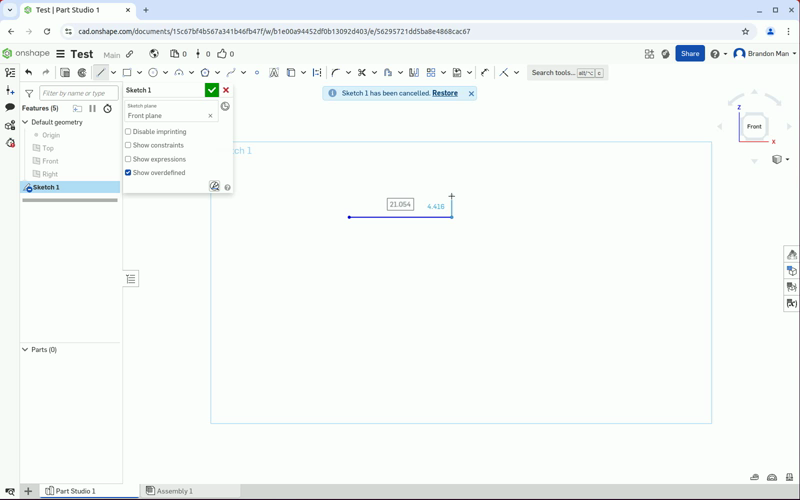
key_up(shift)
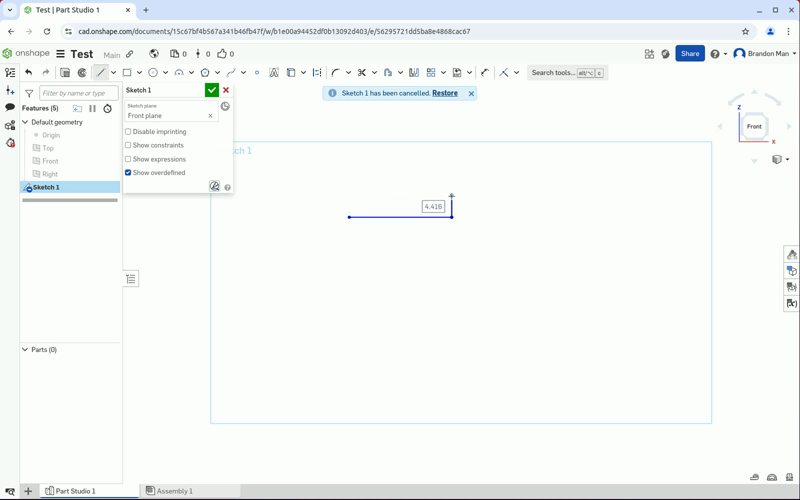
key_down(shift)
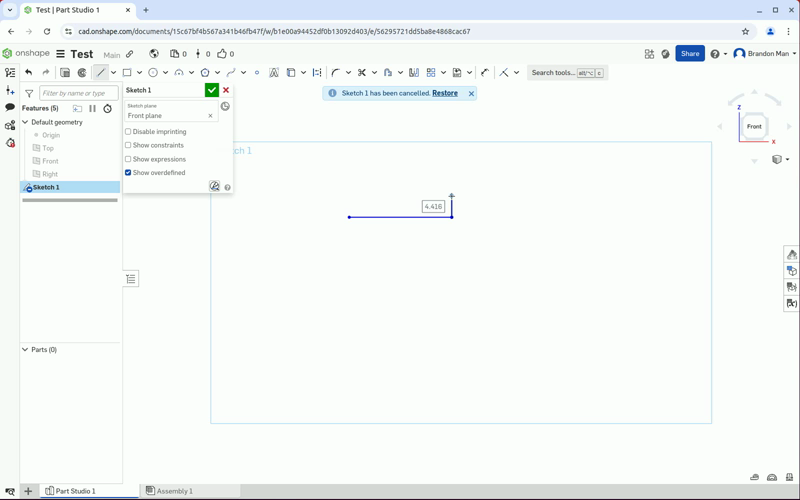
mouse_move(349, 187)
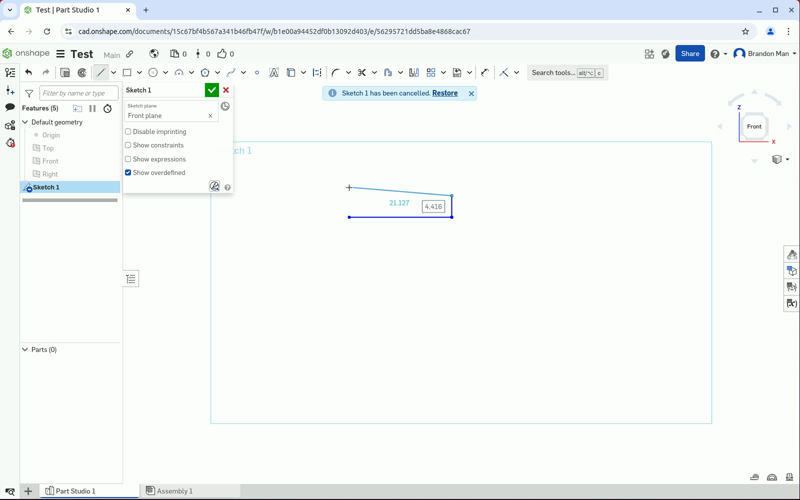
click(349, 187)
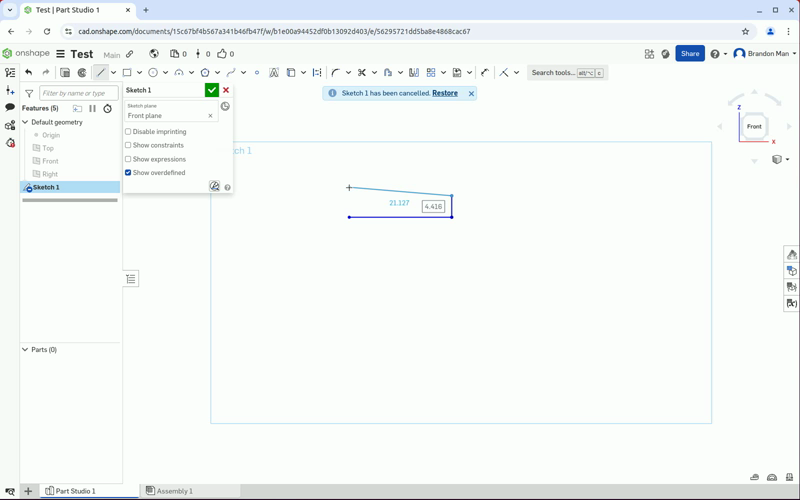
key_up(shift)
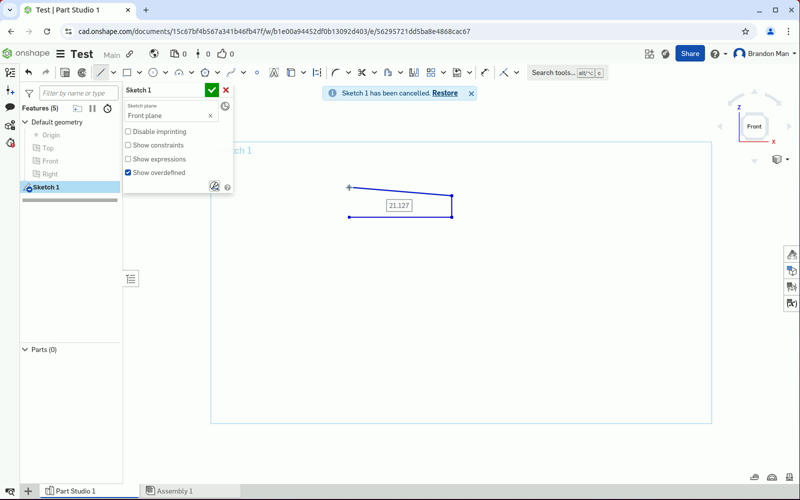
mouse_move(379, 187)
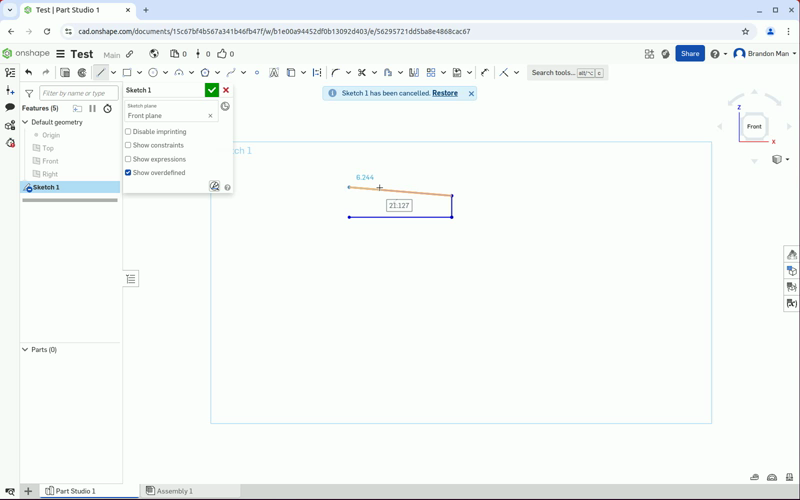
key_down(shift)
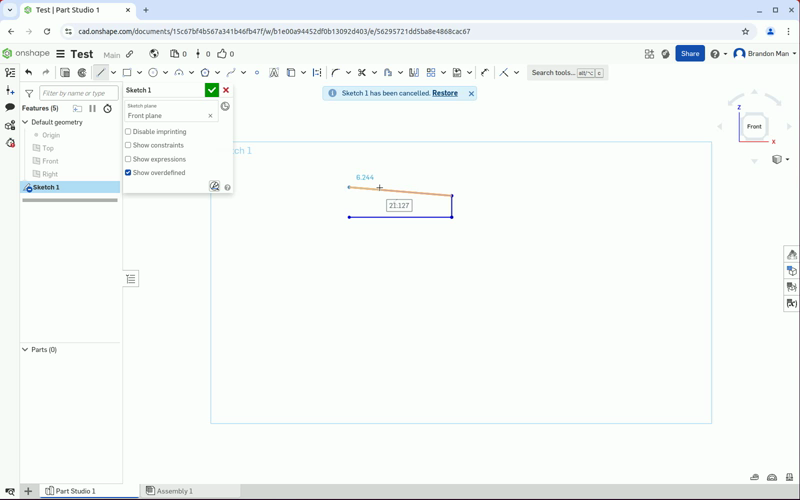
mouse_move(349, 217)
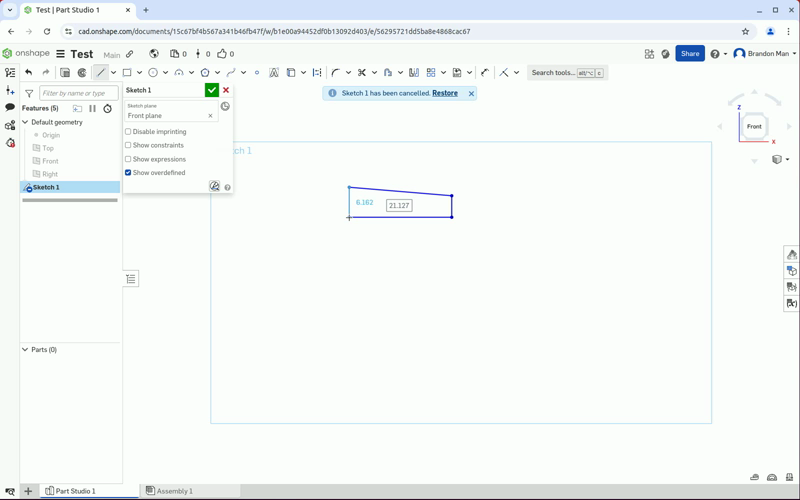
key_up(shift)
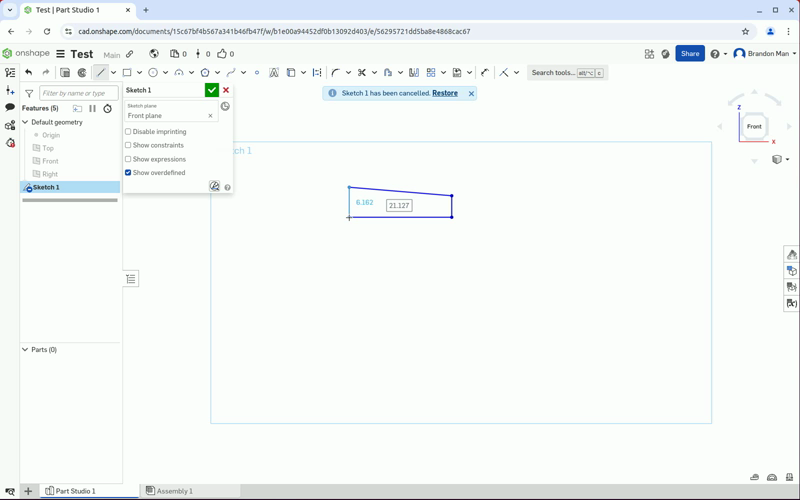
click(349, 217)
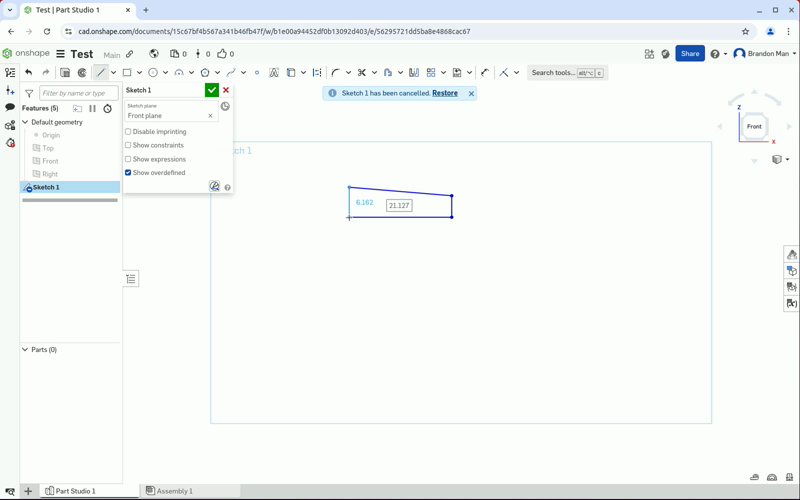
key(esc)
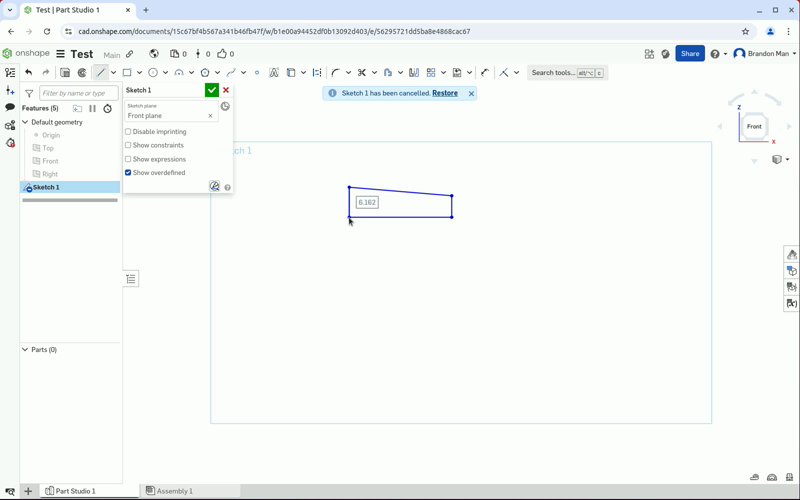
mouse_move(408, 213)
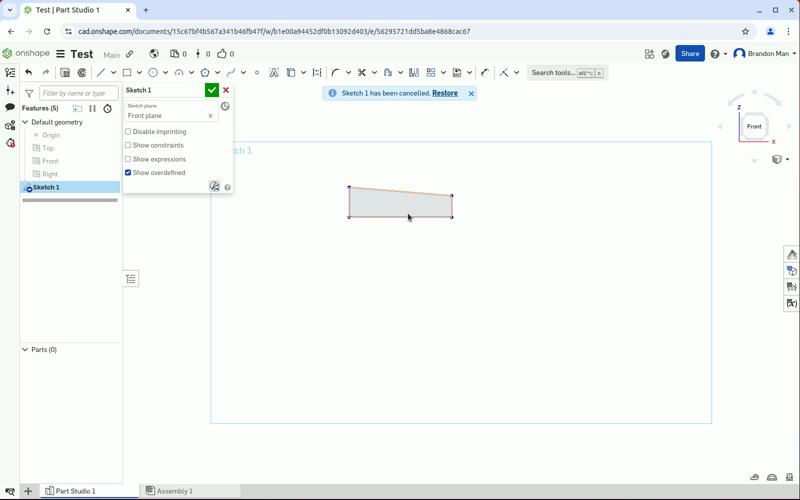
click(408, 213)
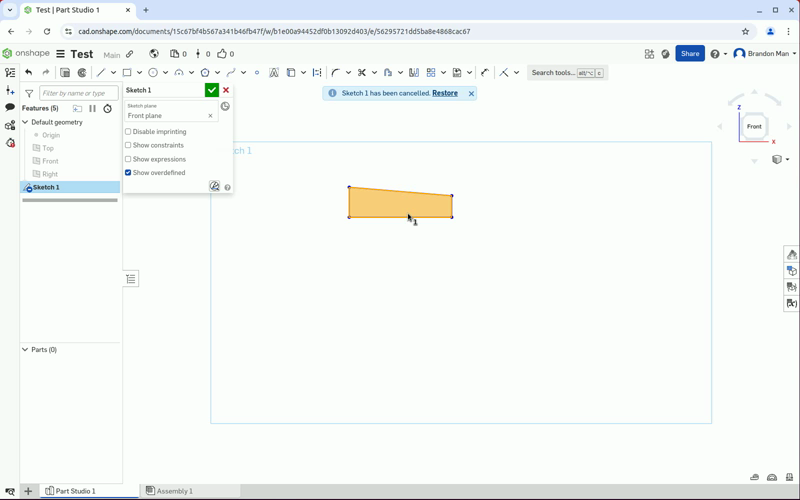
mouse_move(73, 352)
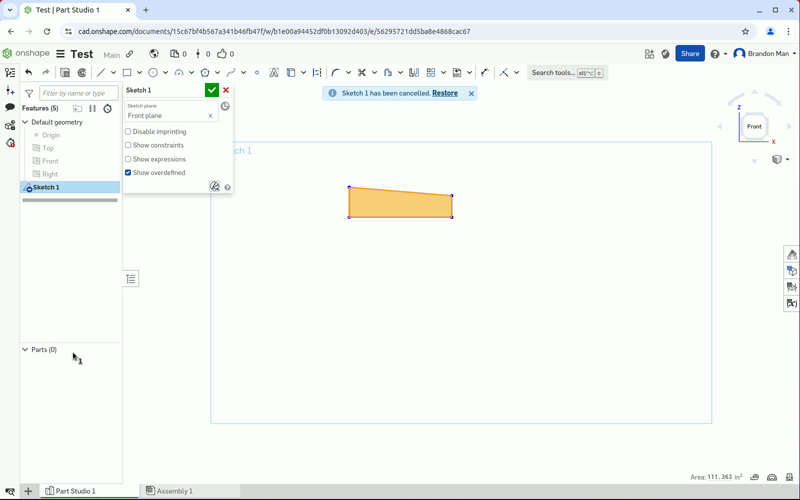
key(shift+y)
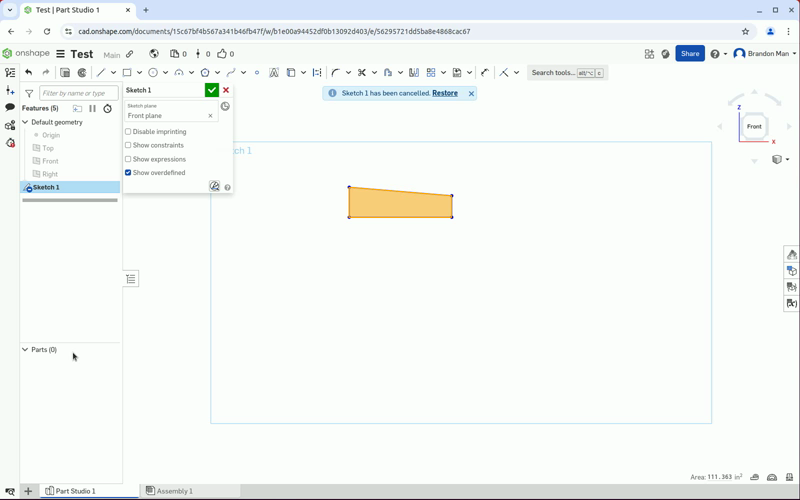
key(shift+e)
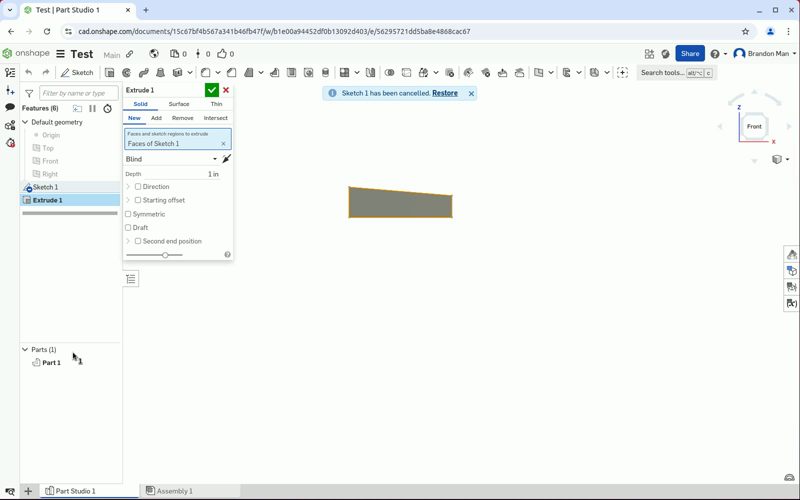
mouse_move(143, 106)
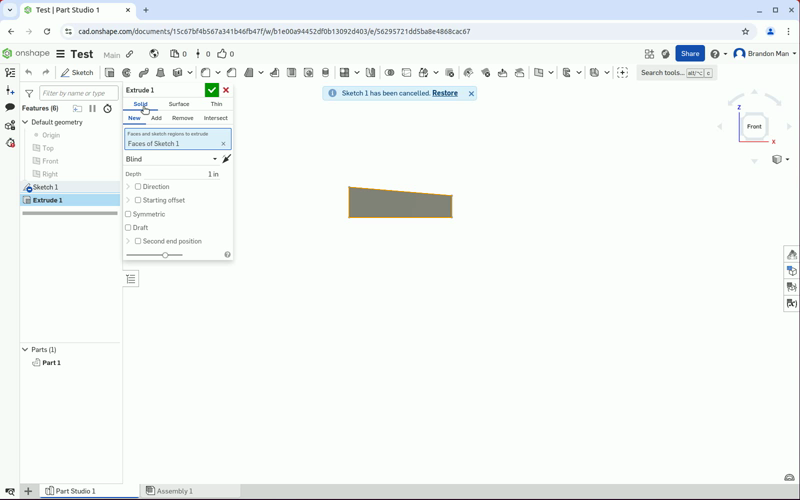
click(143, 106)
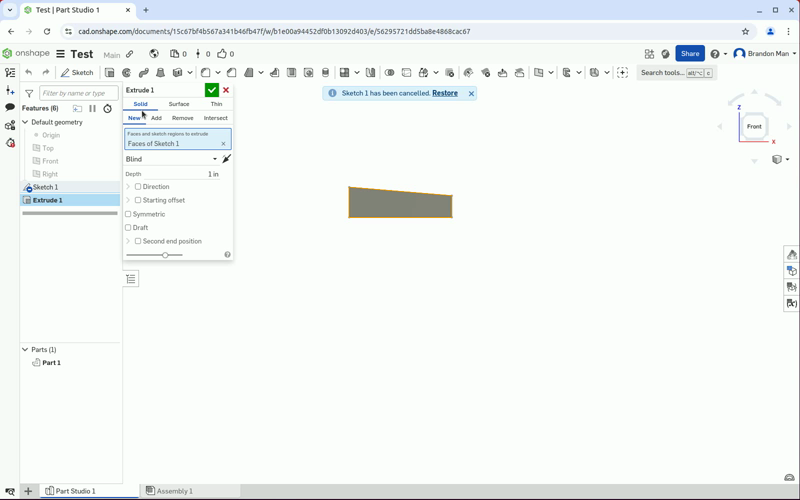
mouse_move(137, 120)
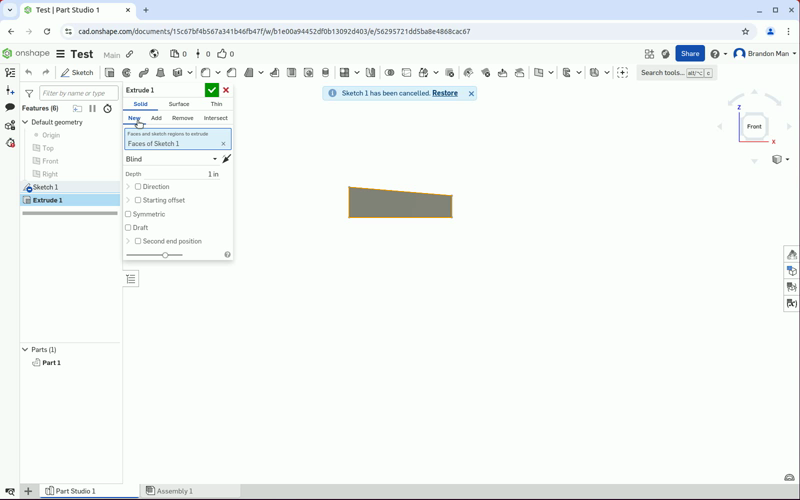
click(137, 120)
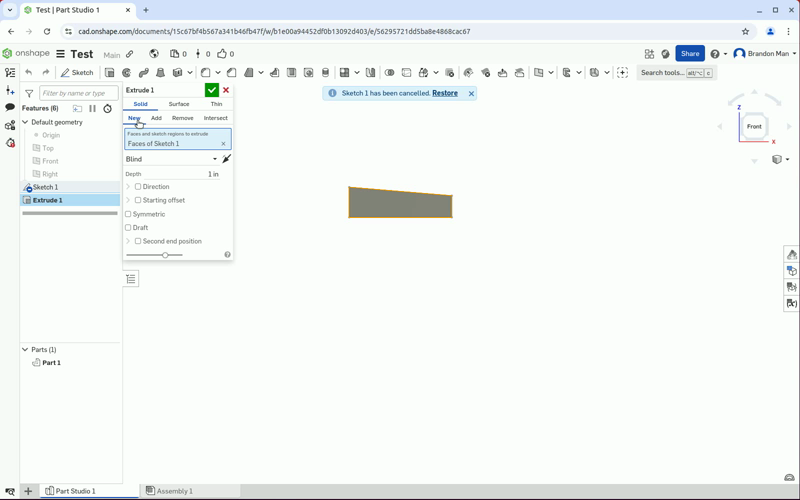
key(tab, 4)
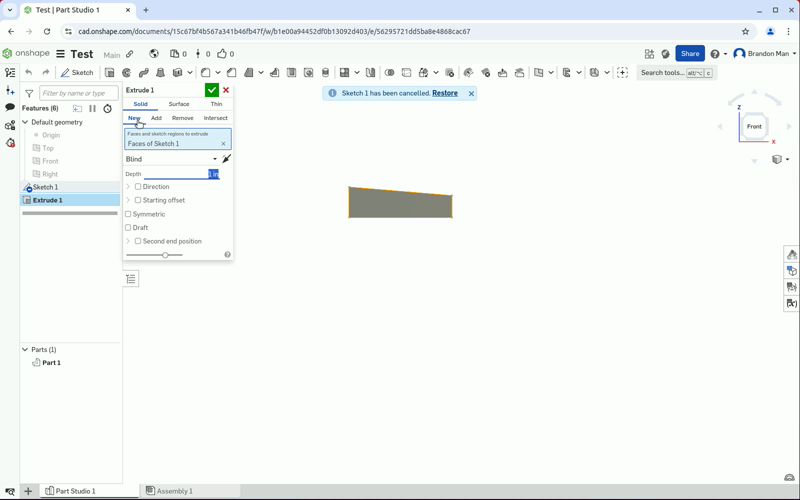
text(23.108)
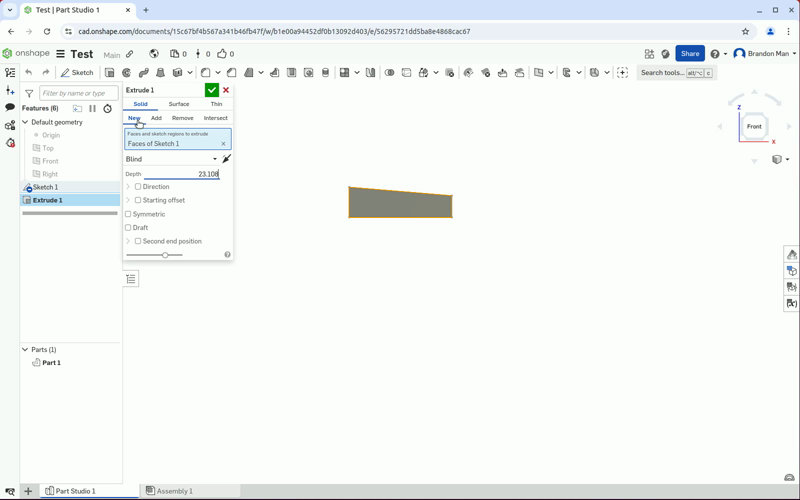
key(enter)
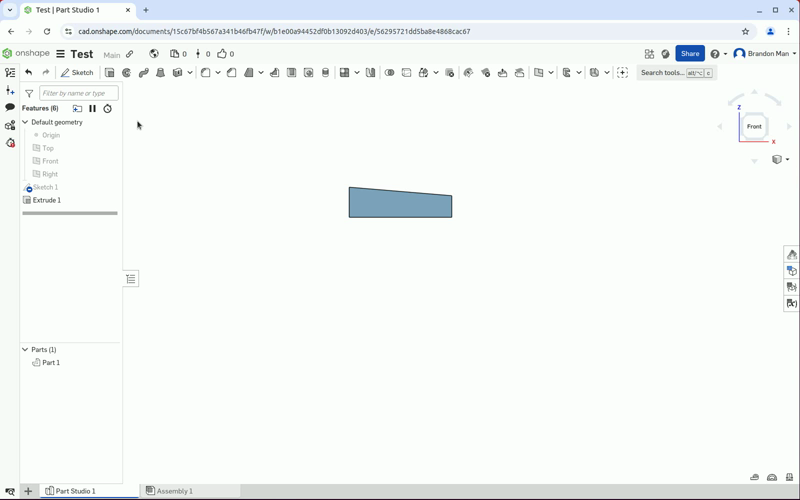
key(shift+h)
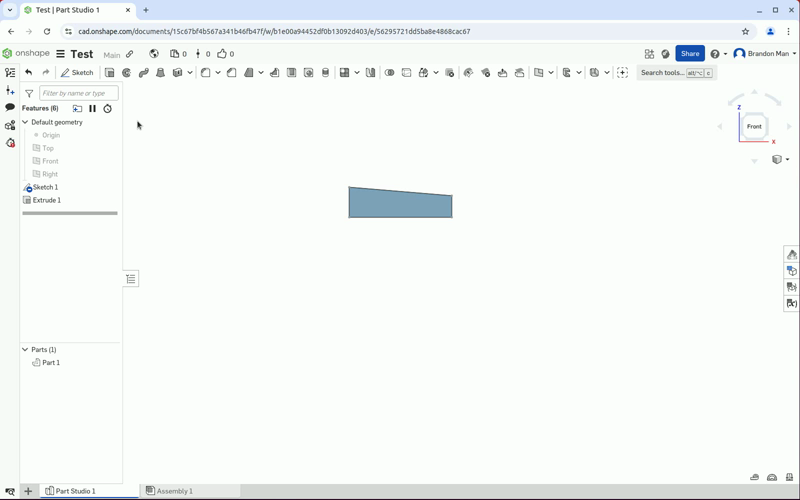
key(shift+h)
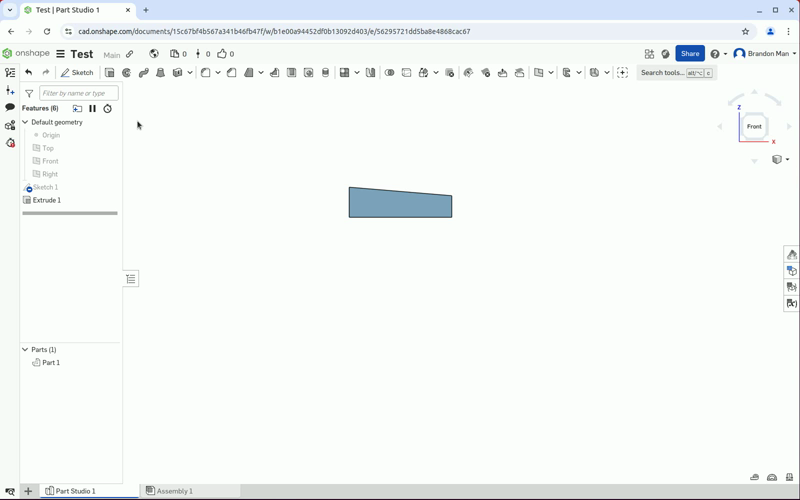
mouse_move(73, 189)
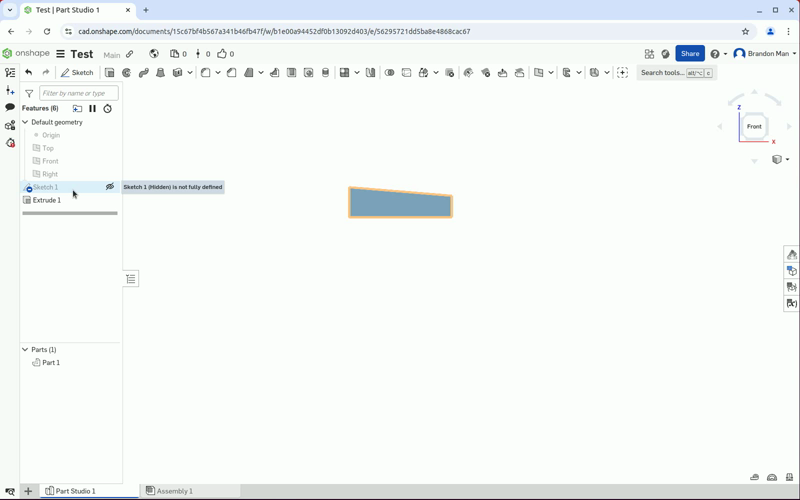
click(73, 189)
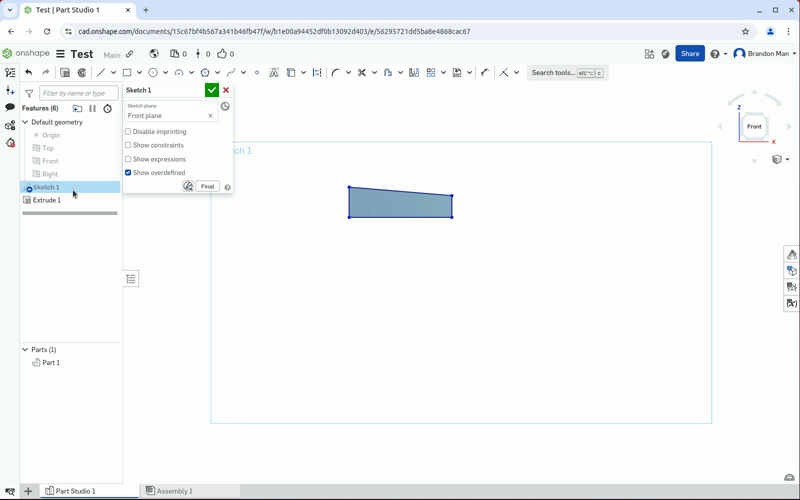
mouse_move(229, 92)
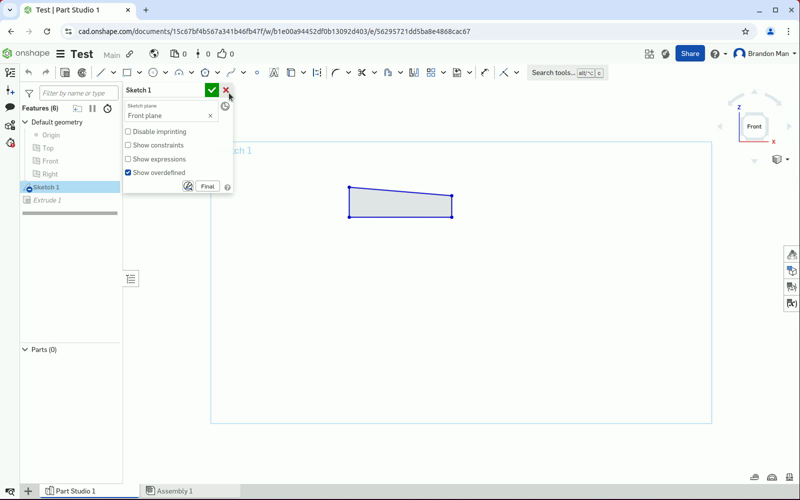
click(229, 92)
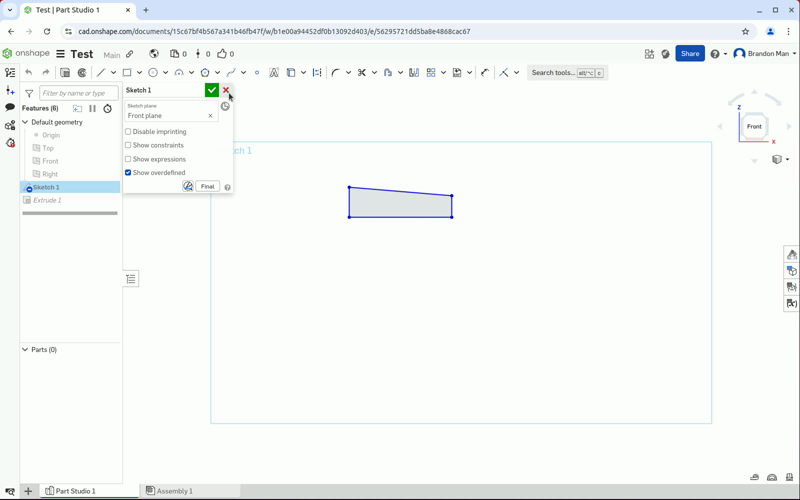
key(shift+s)
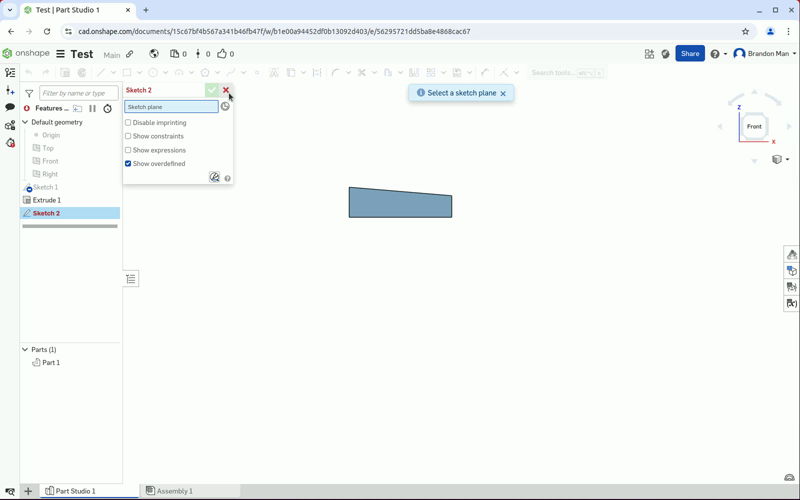
mouse_move(73, 163)
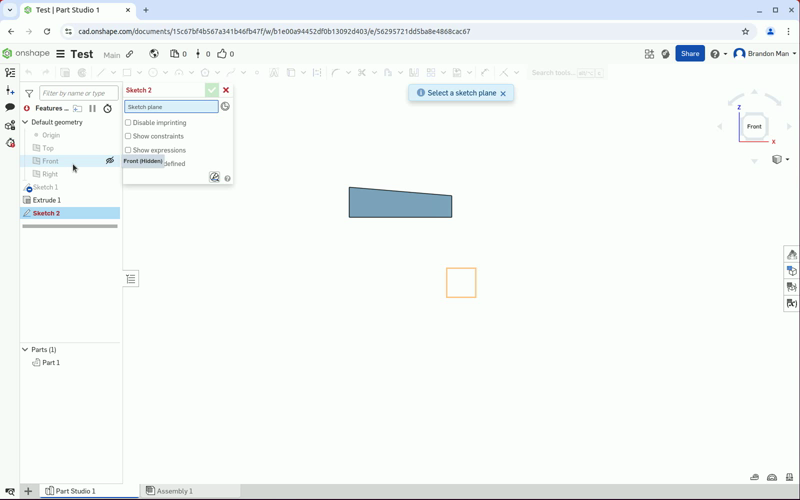
click(73, 163)
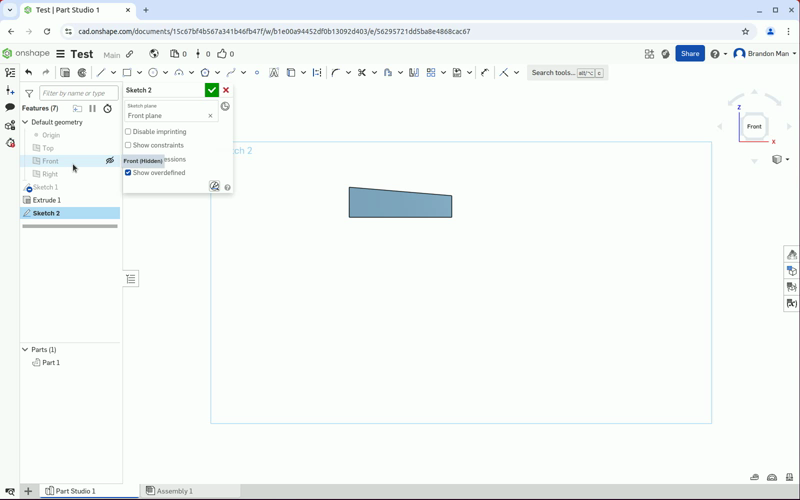
mouse_move(73, 352)
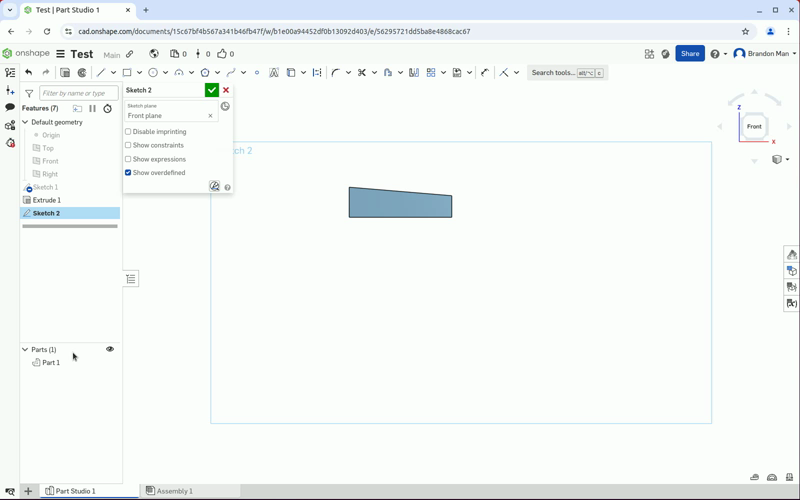
key(y)
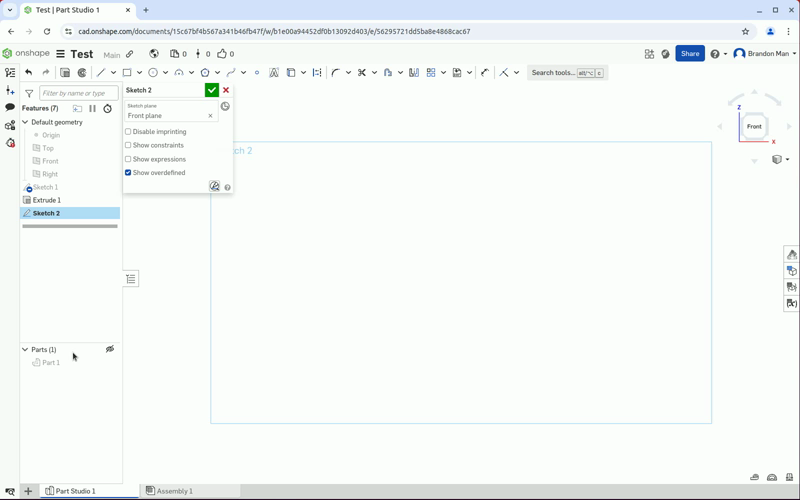
key(l)
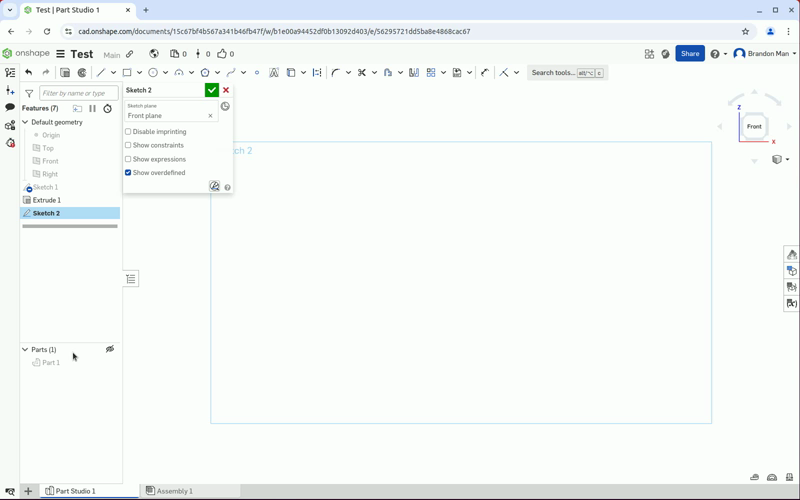
key_down(shift)
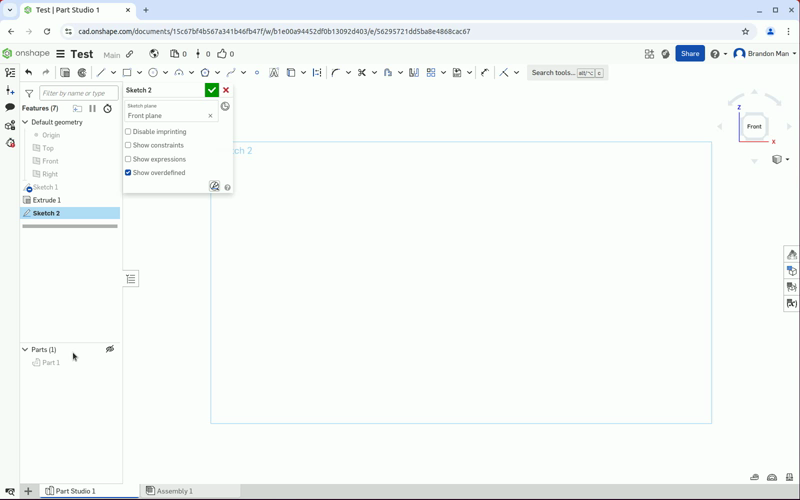
mouse_move(349, 282)
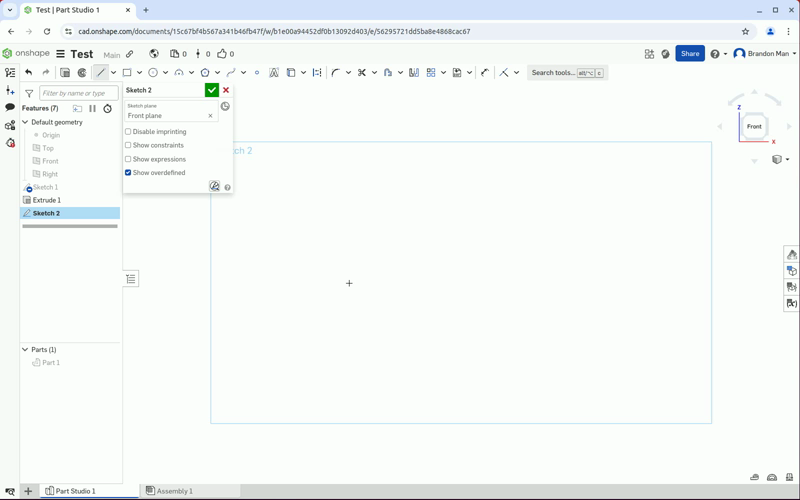
click(349, 282)
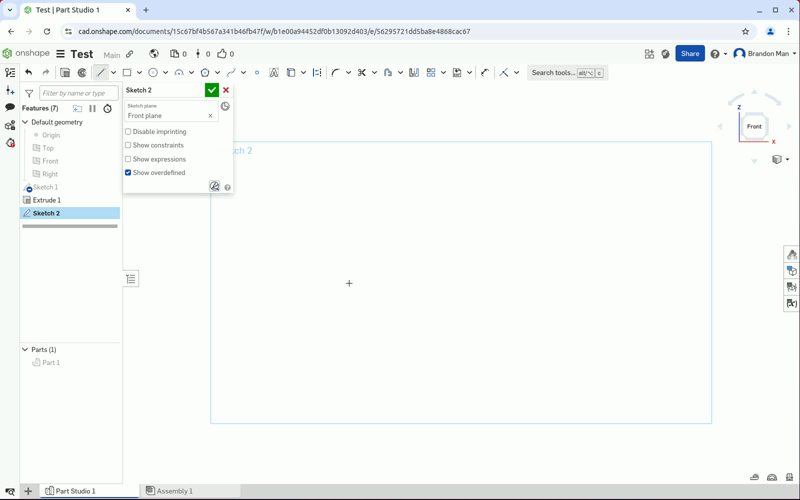
key_up(shift)
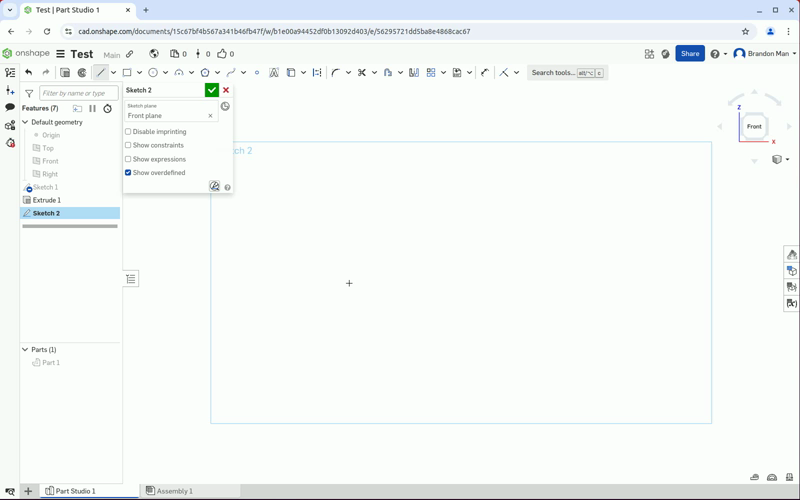
key_down(shift)
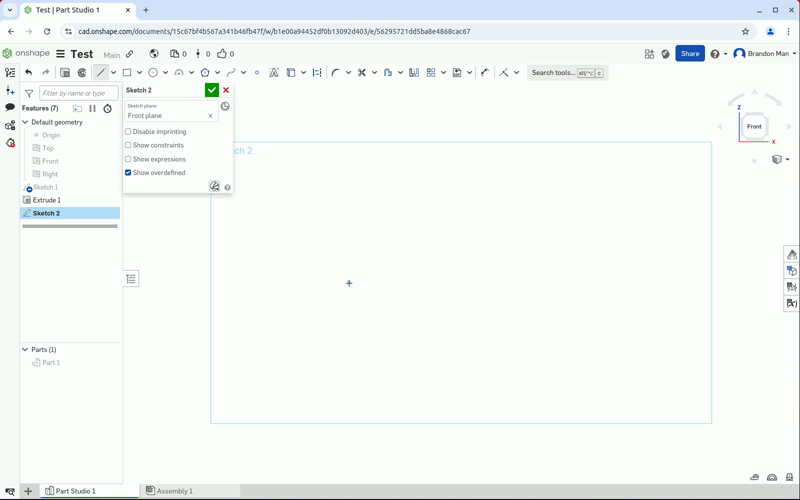
mouse_move(379, 282)
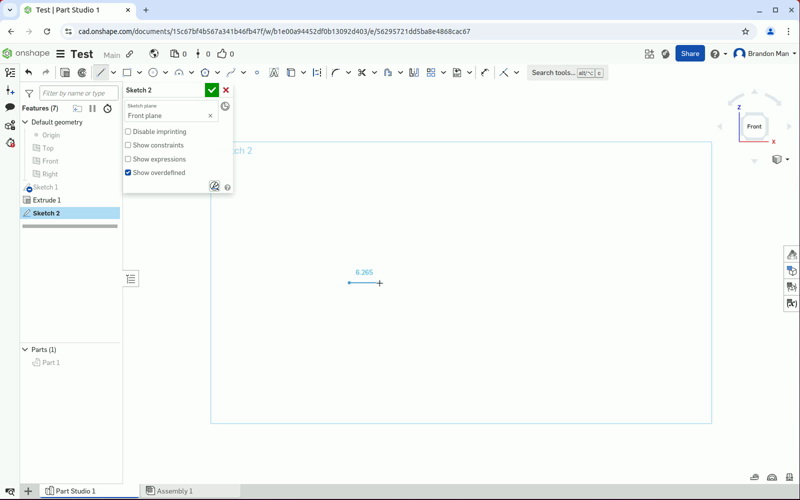
mouse_move(364, 282)
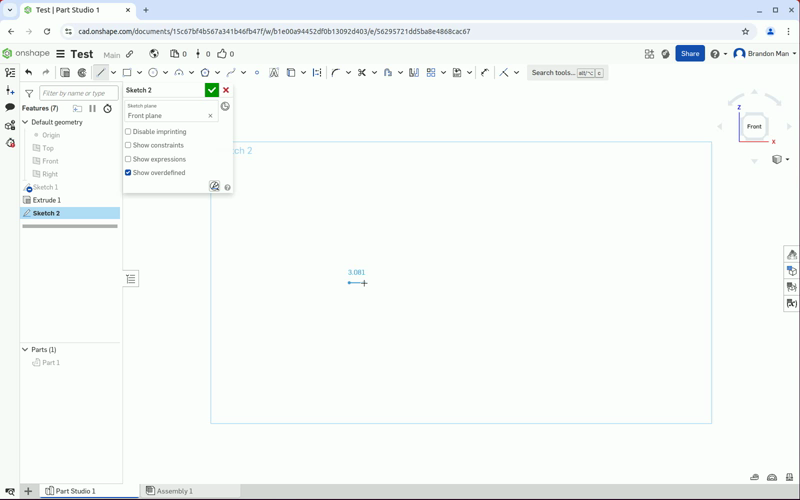
click(364, 282)
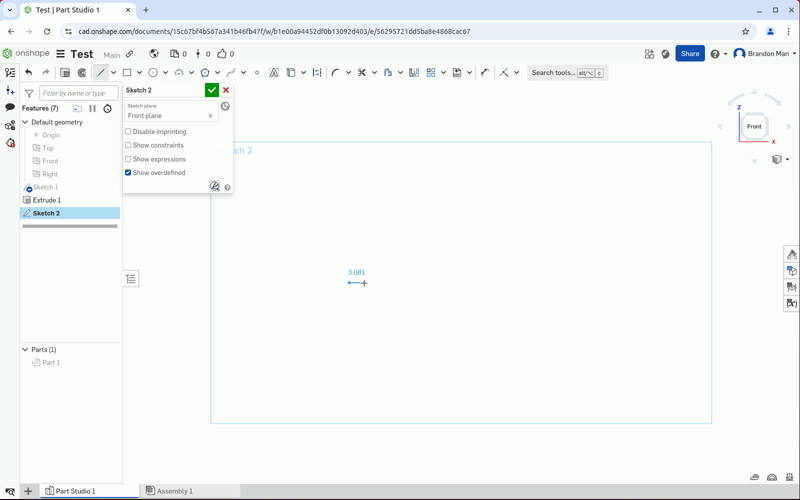
key_up(shift)
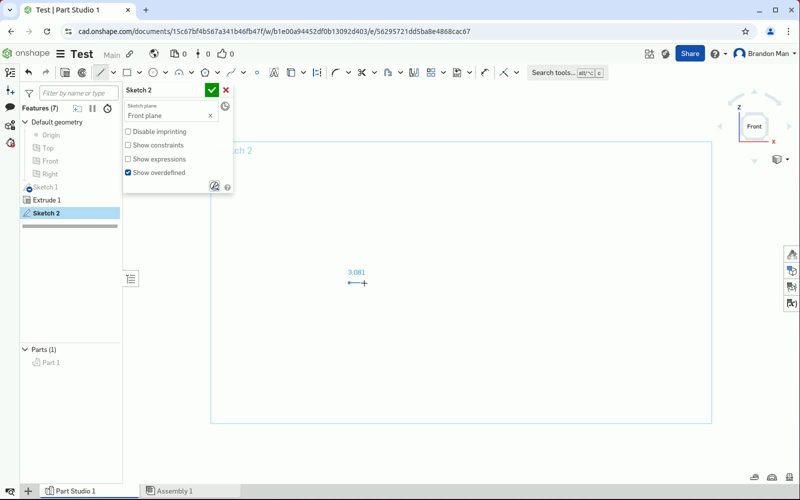
key_down(shift)
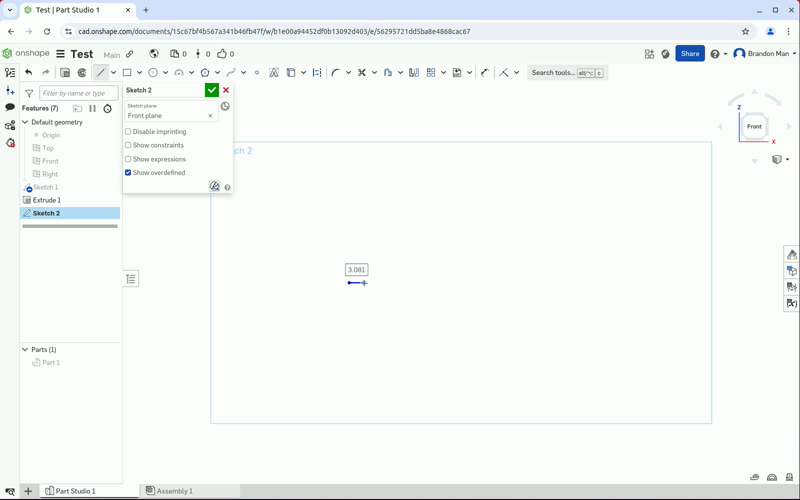
mouse_move(394, 282)
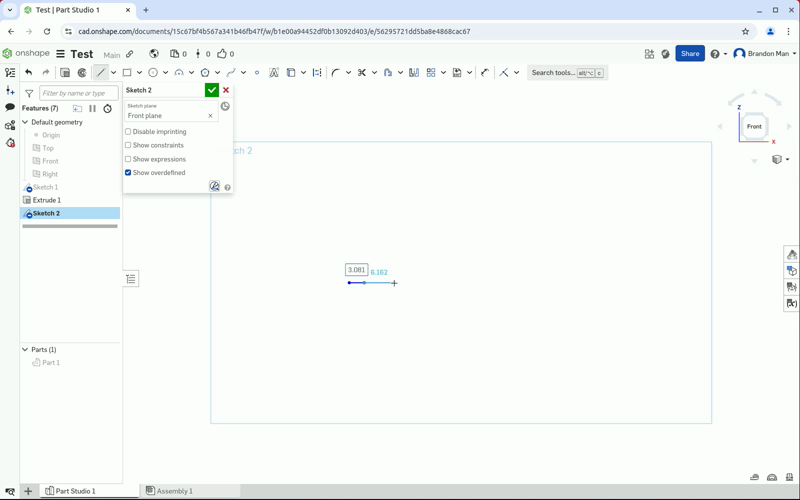
mouse_move(374, 282)
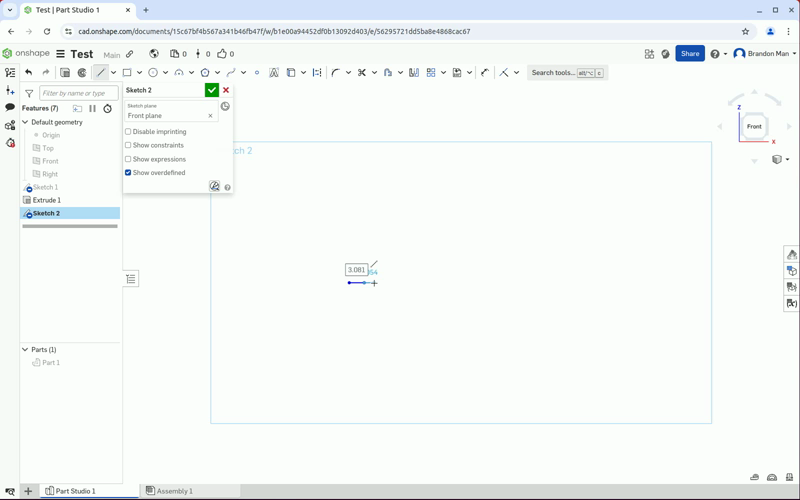
click(374, 282)
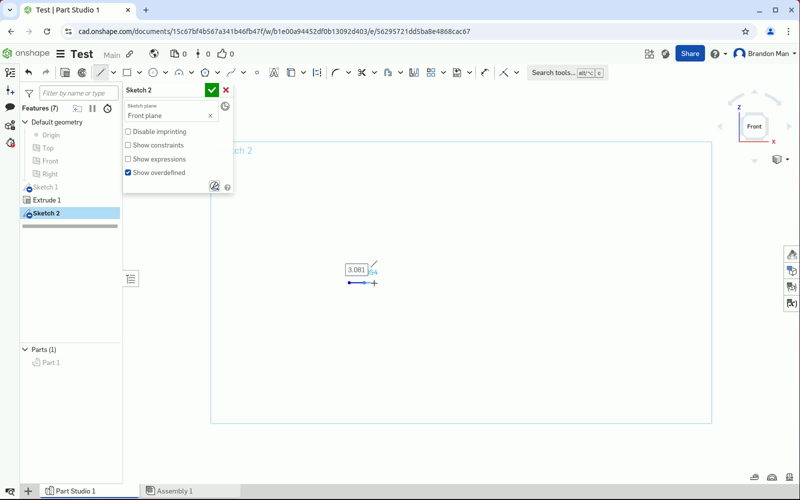
key_up(shift)
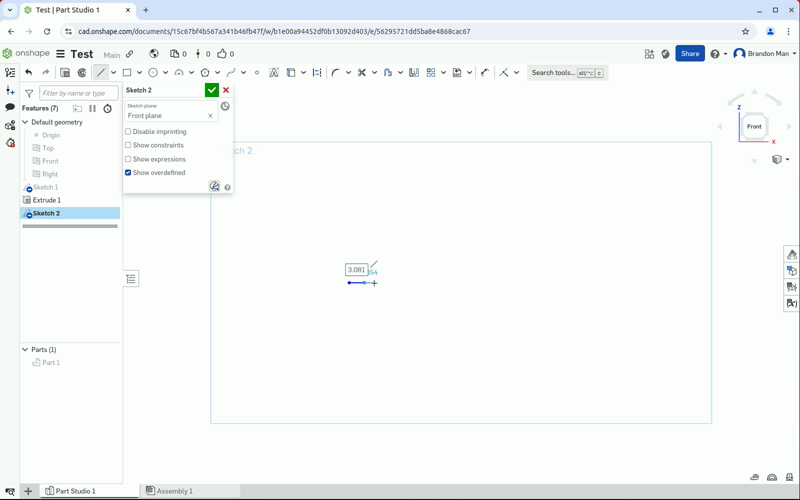
key_down(shift)
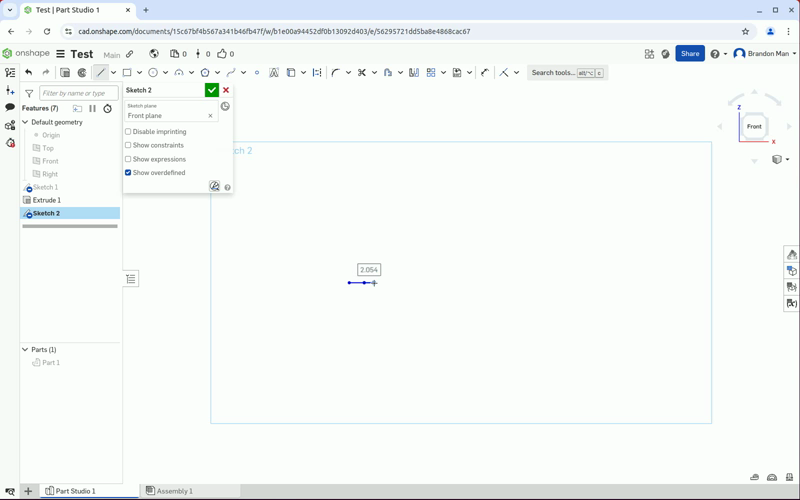
mouse_move(404, 282)
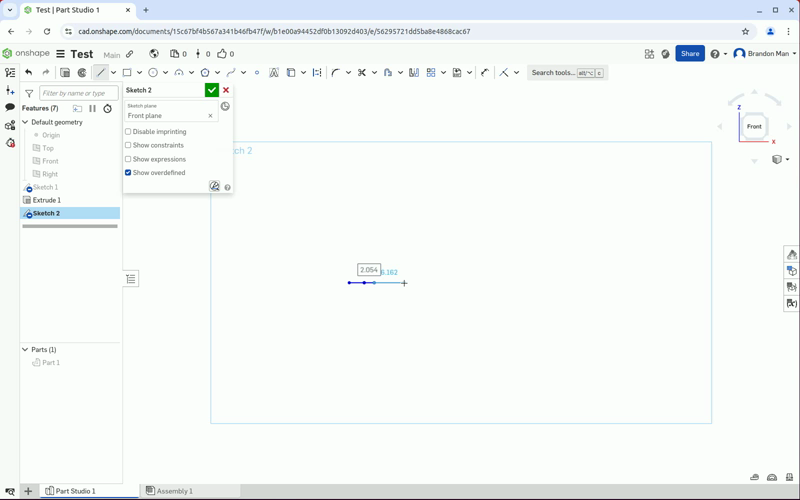
mouse_move(427, 282)
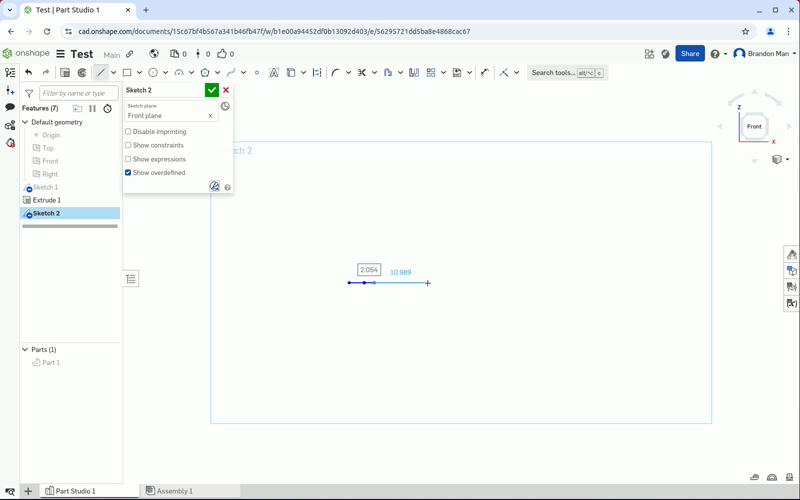
click(427, 282)
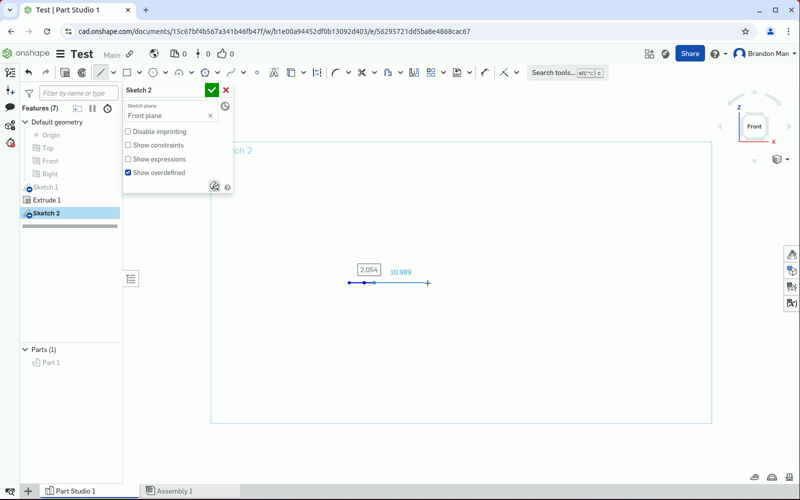
key_up(shift)
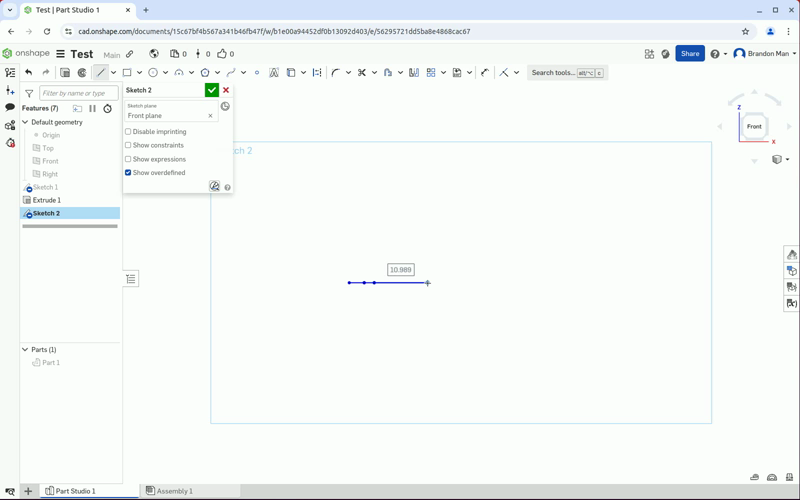
key_down(shift)
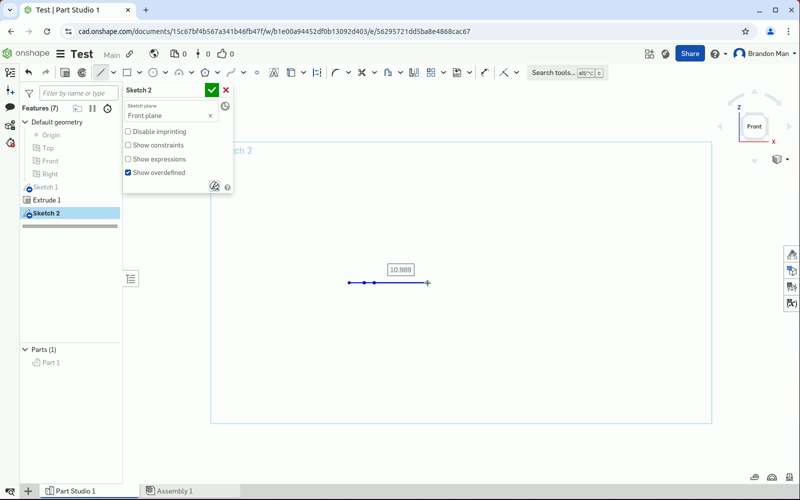
mouse_move(457, 282)
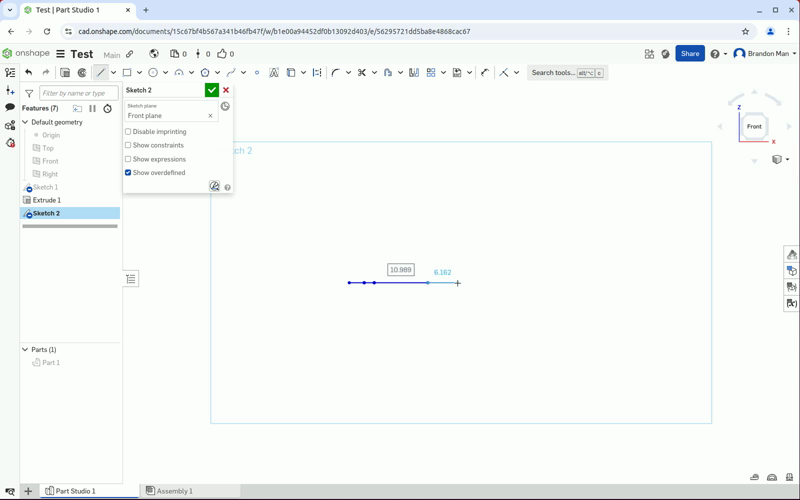
mouse_move(439, 282)
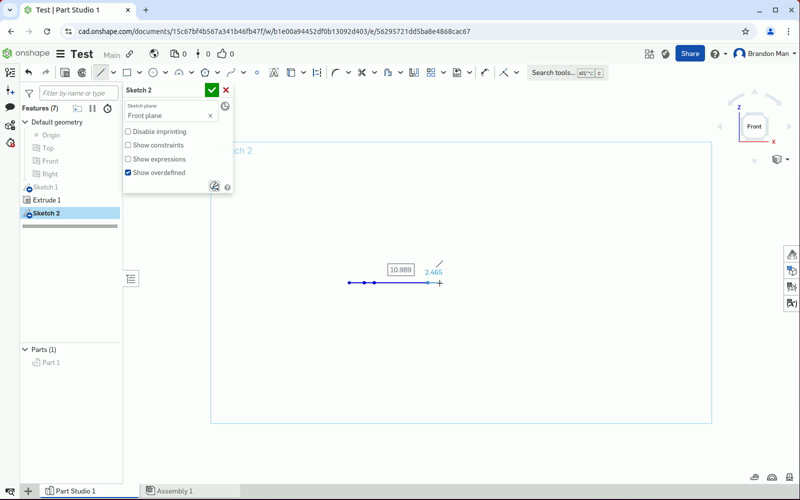
click(439, 282)
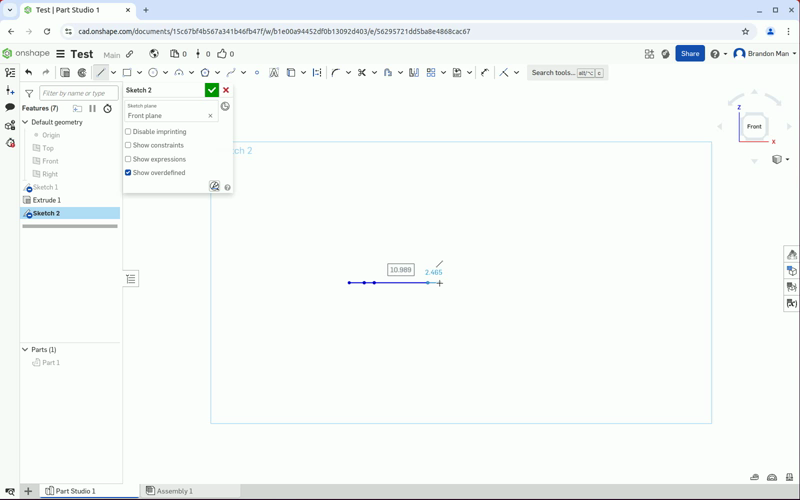
key_up(shift)
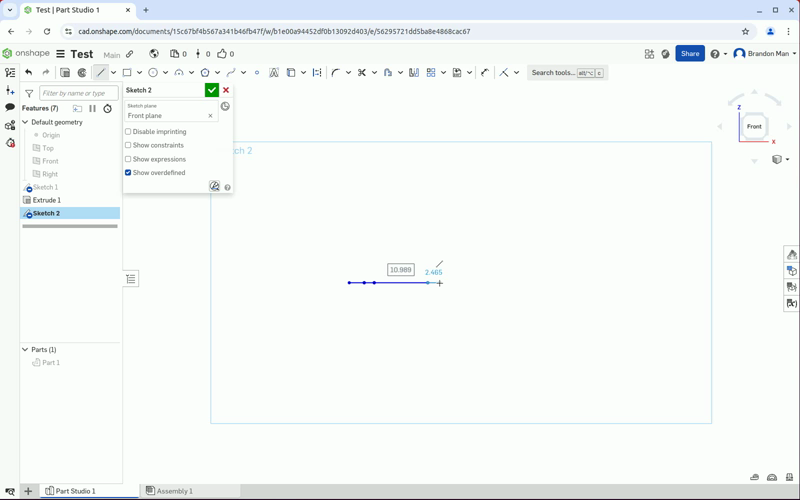
key_down(shift)
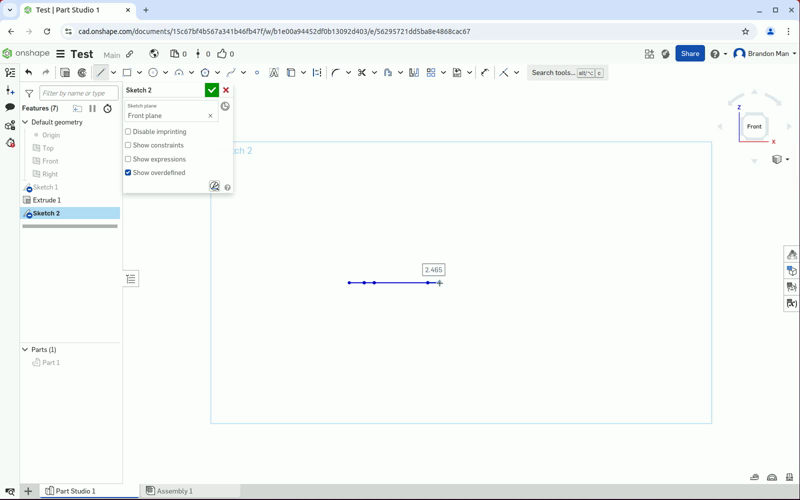
mouse_move(469, 282)
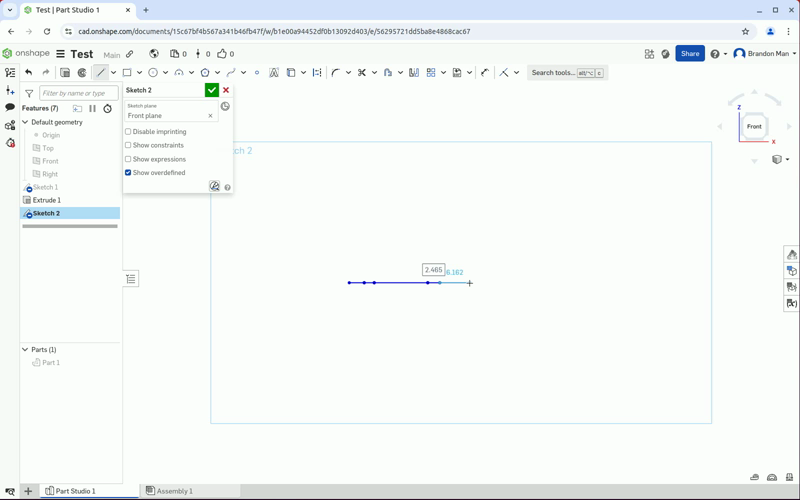
mouse_move(451, 282)
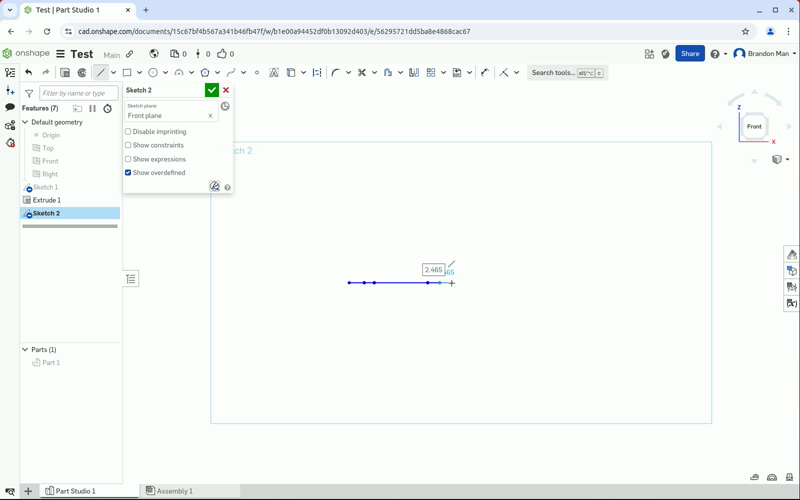
click(451, 282)
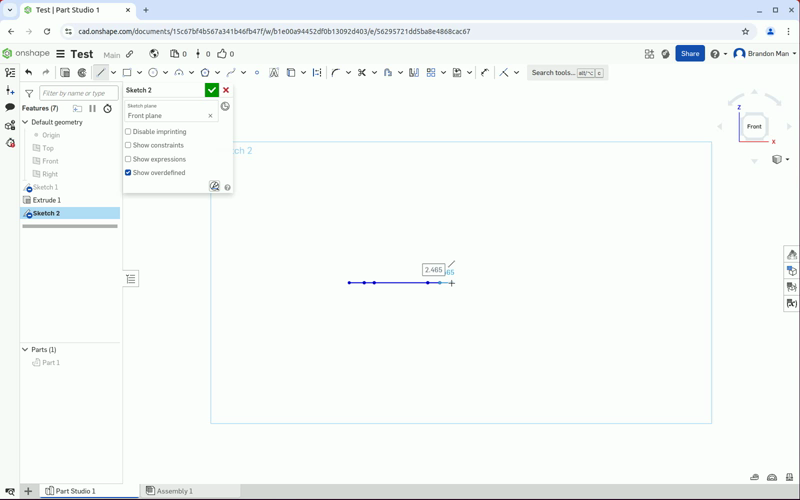
key_up(shift)
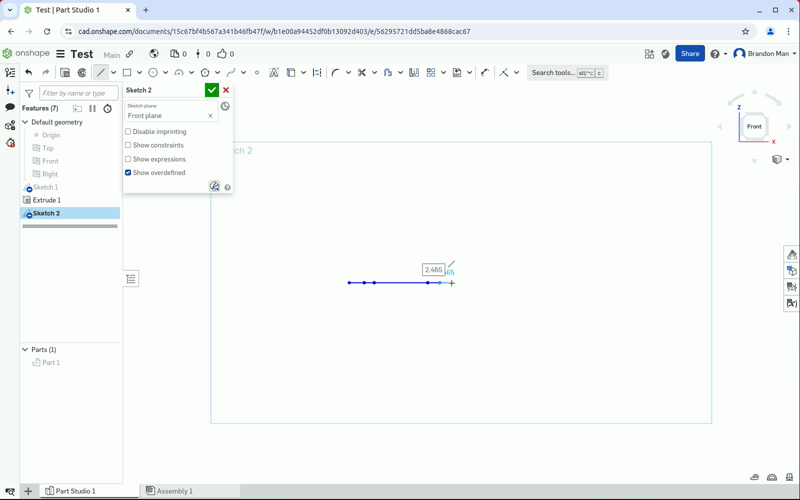
key_down(shift)
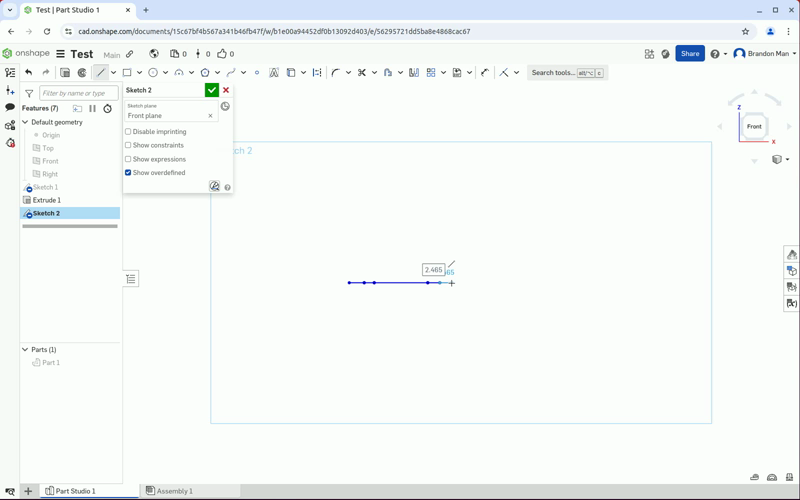
mouse_move(481, 282)
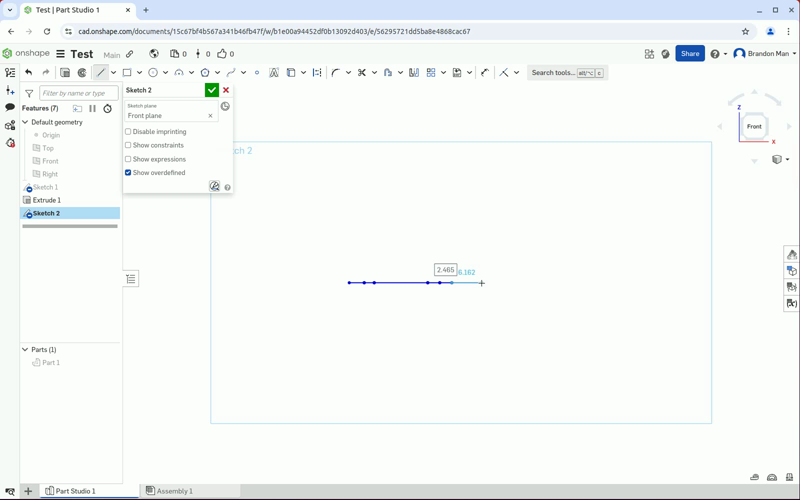
mouse_move(451, 240)
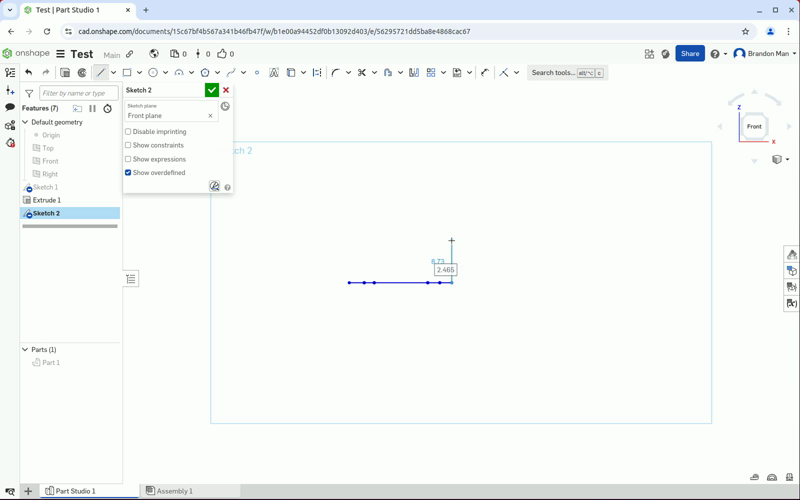
click(451, 240)
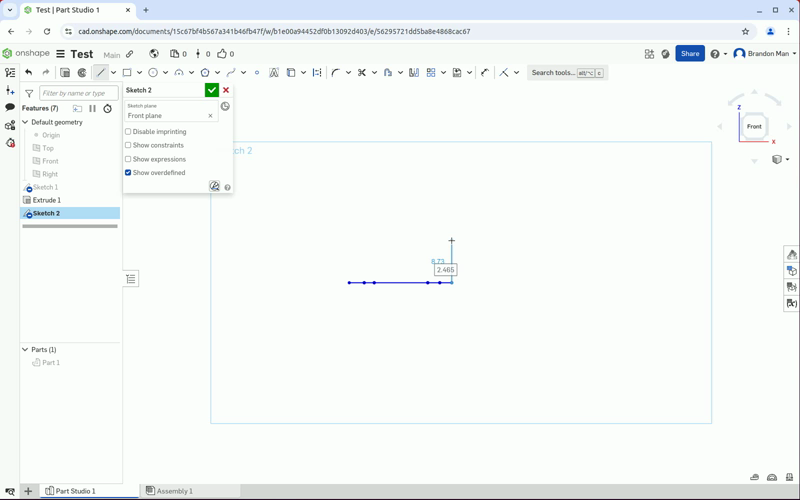
key_up(shift)
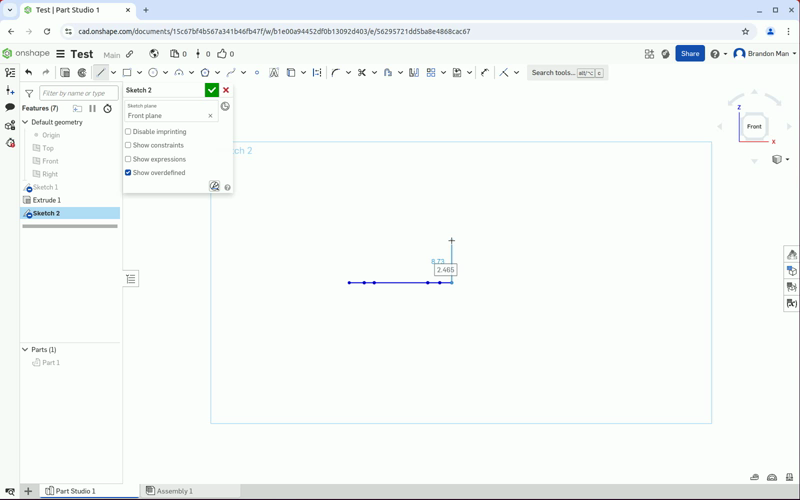
key_down(shift)
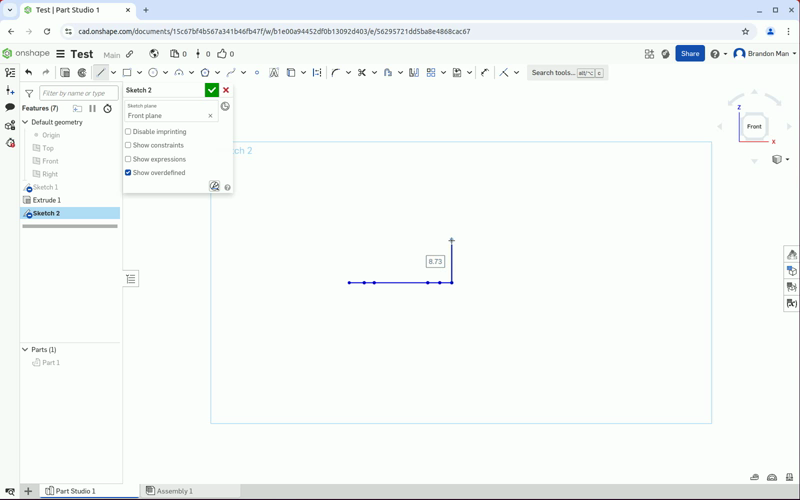
mouse_move(349, 240)
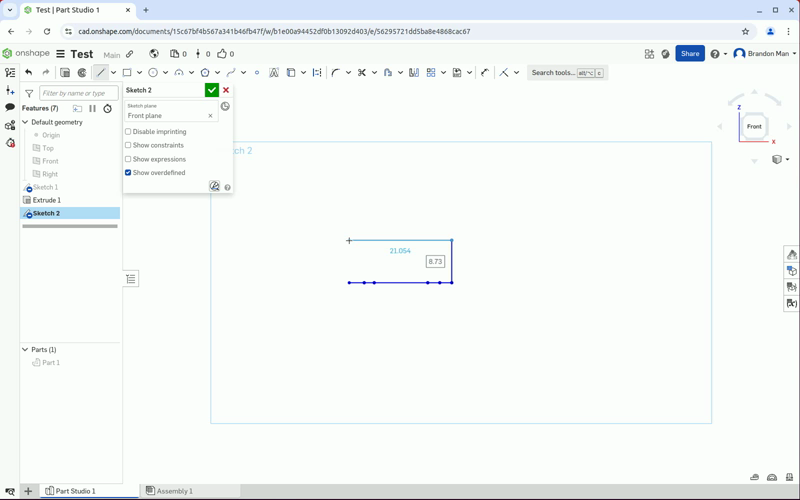
click(349, 240)
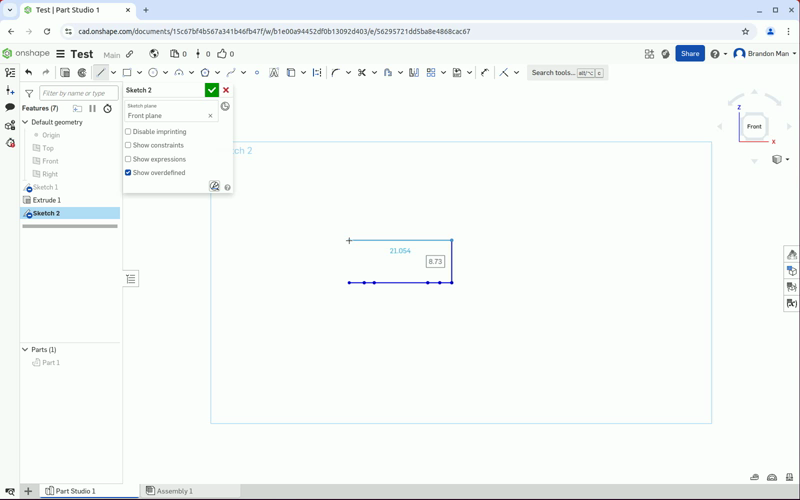
key_up(shift)
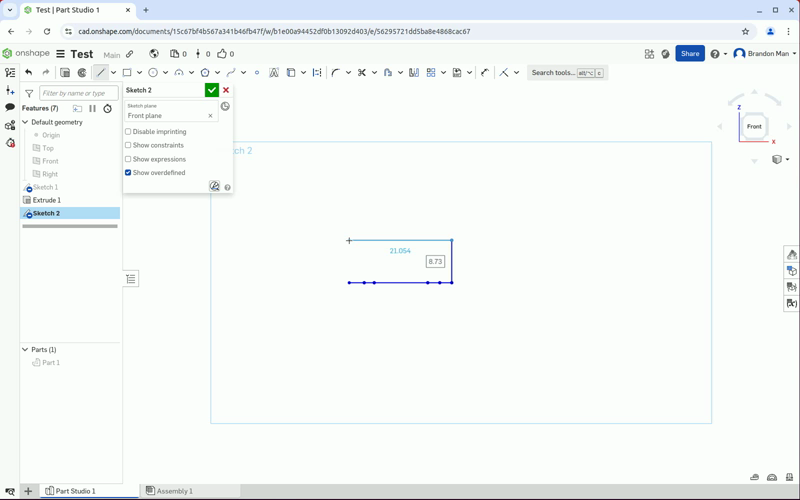
mouse_move(379, 240)
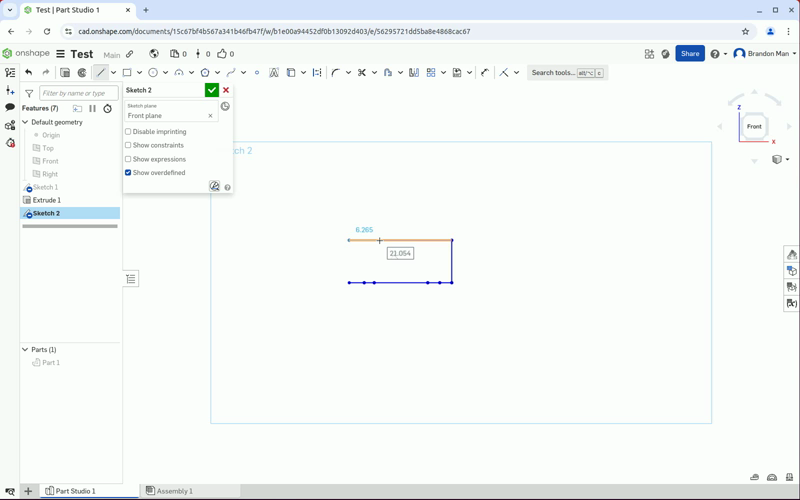
key_down(shift)
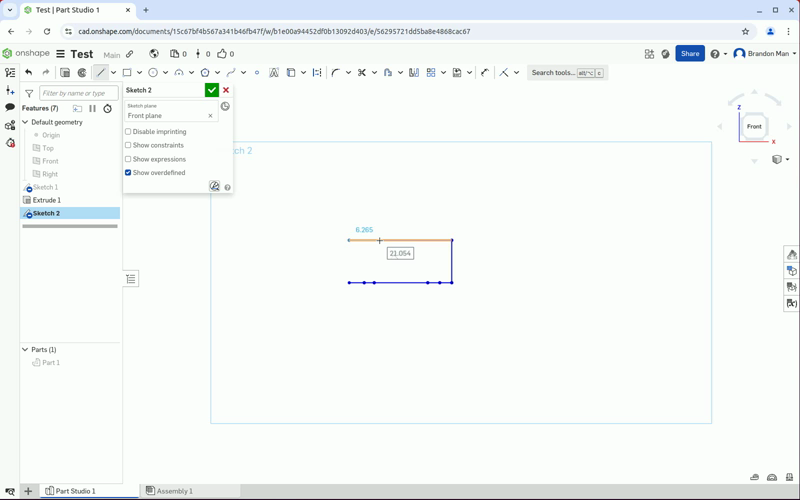
mouse_move(349, 282)
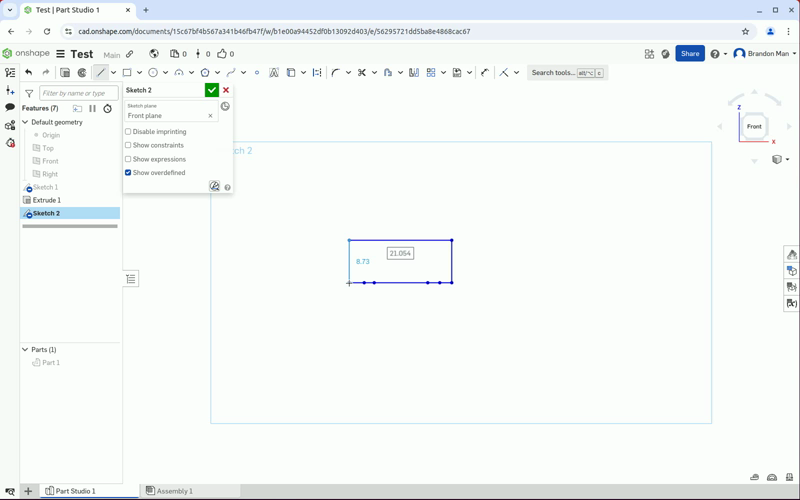
key_up(shift)
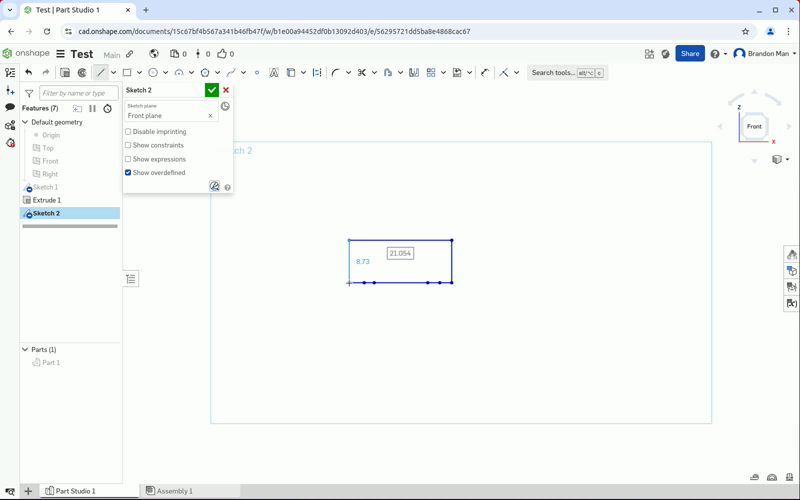
click(349, 282)
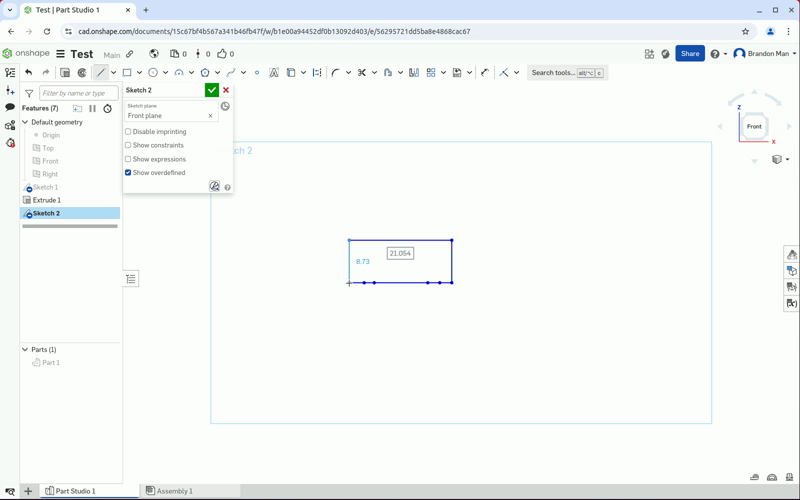
key(esc)
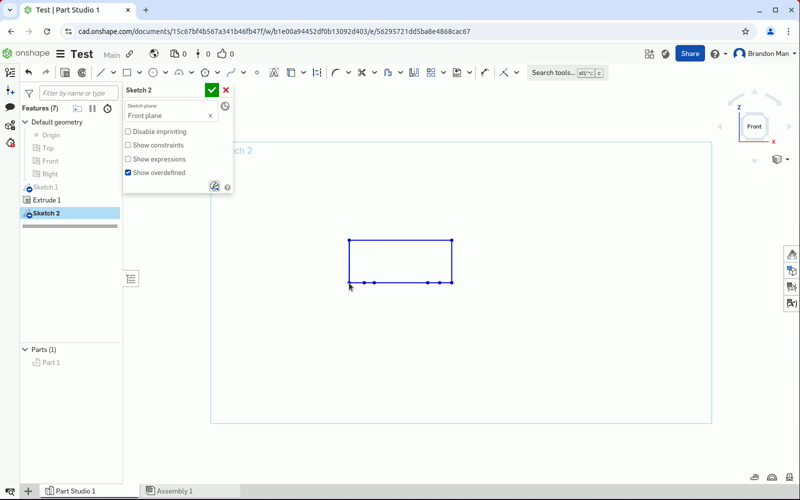
mouse_move(381, 259)
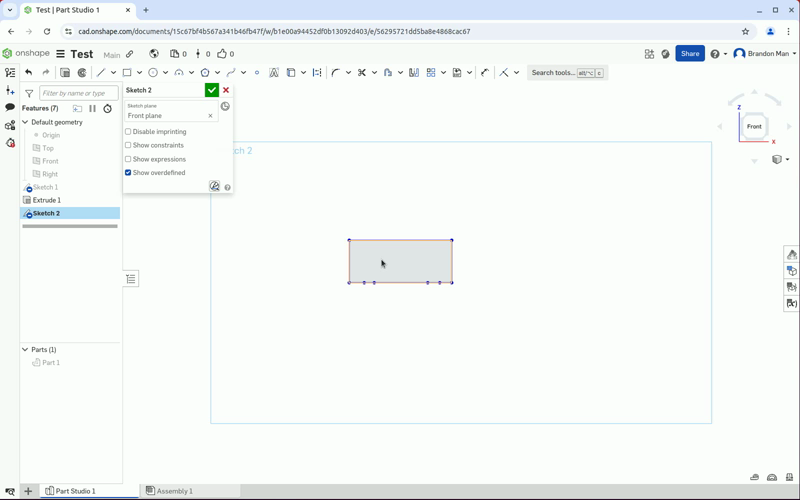
click(381, 259)
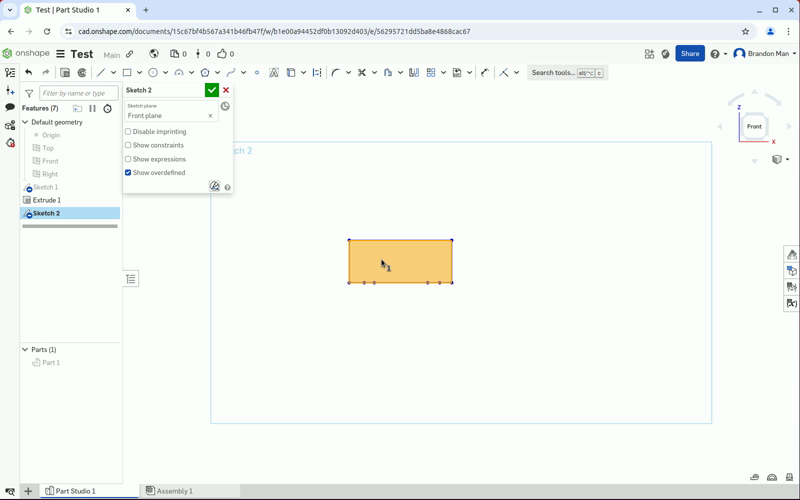
mouse_move(73, 352)
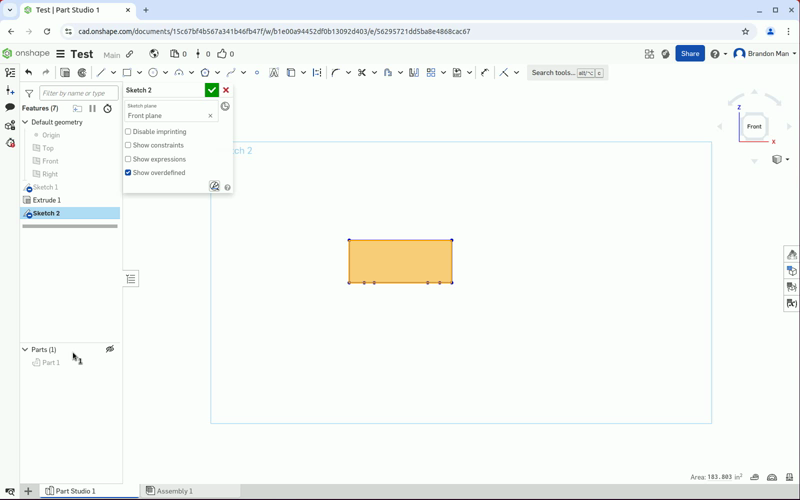
key(shift+y)
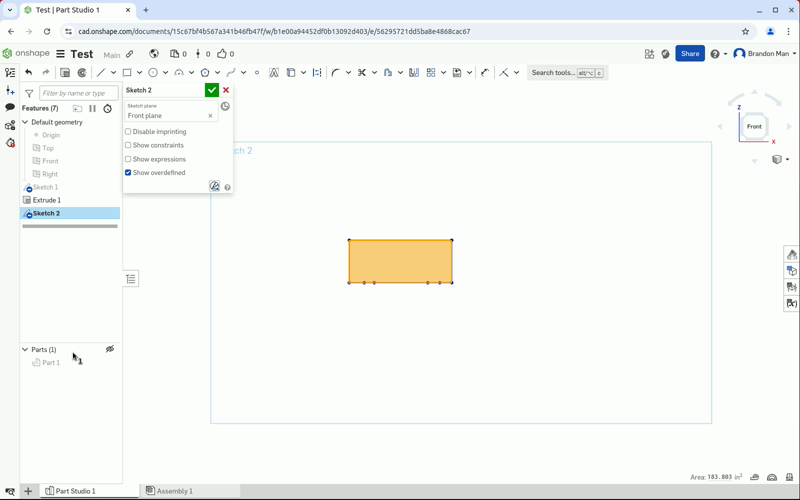
key(shift+e)
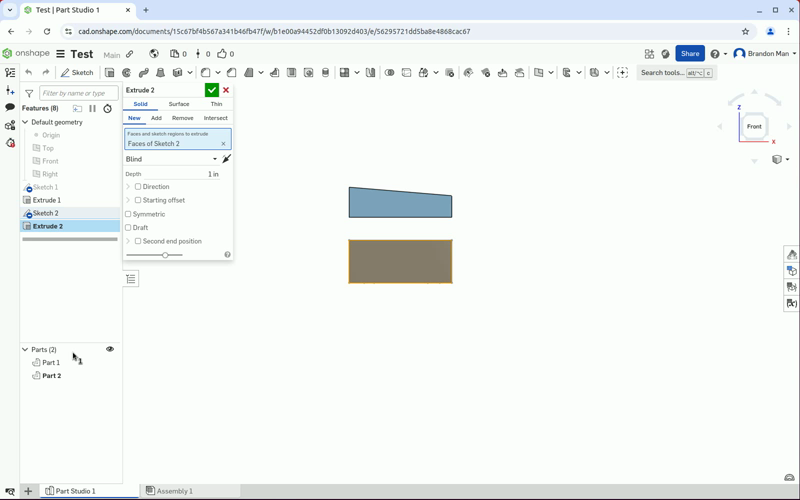
mouse_move(143, 106)
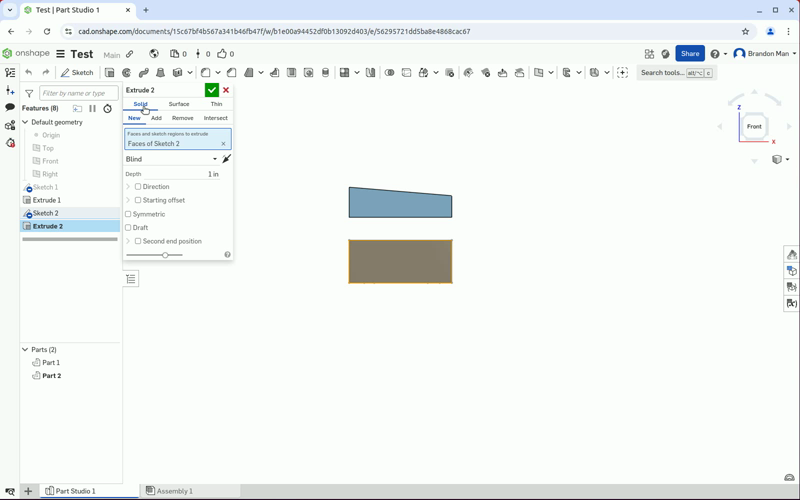
click(143, 106)
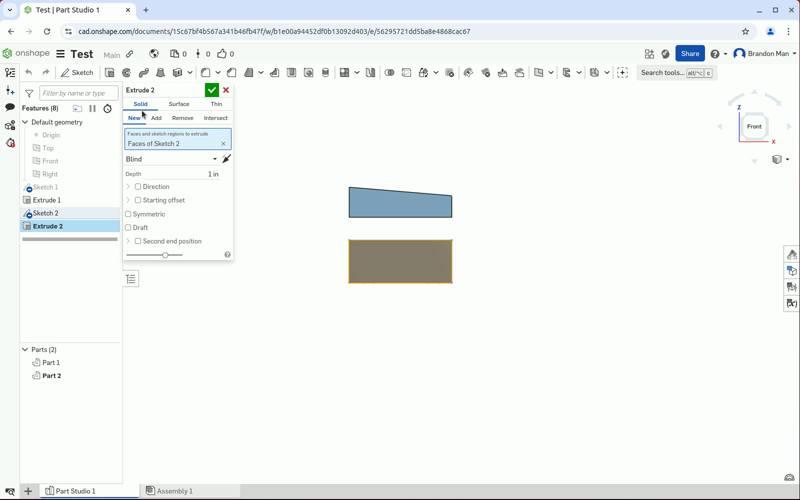
mouse_move(137, 120)
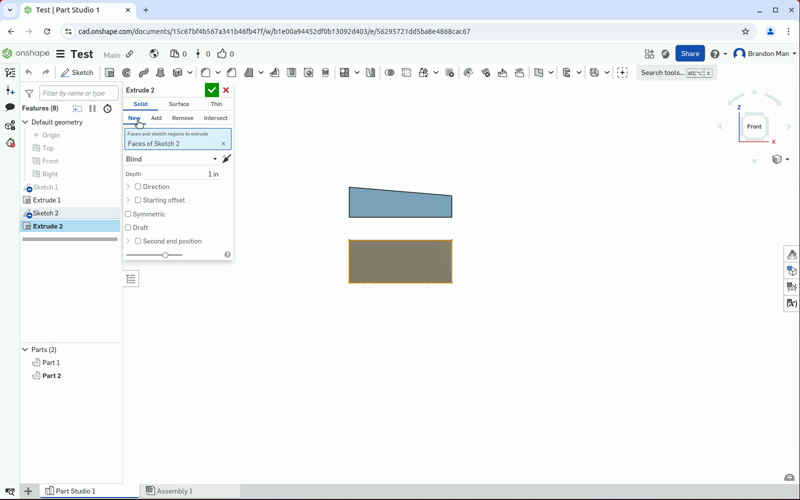
click(137, 120)
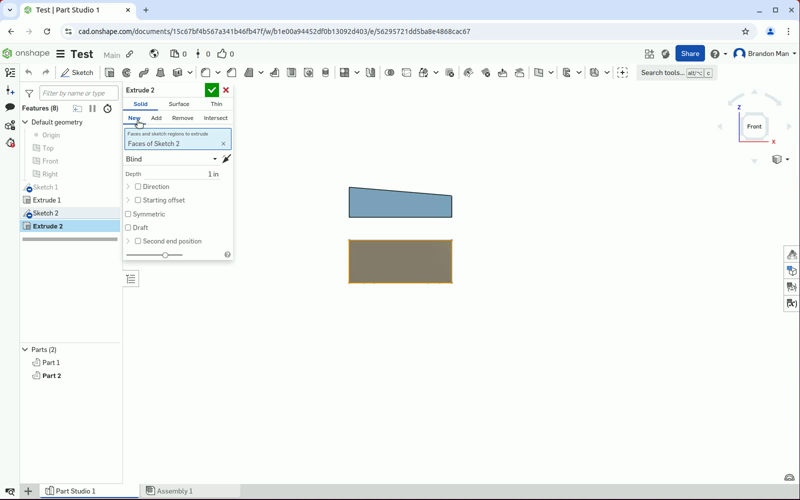
key(tab, 4)
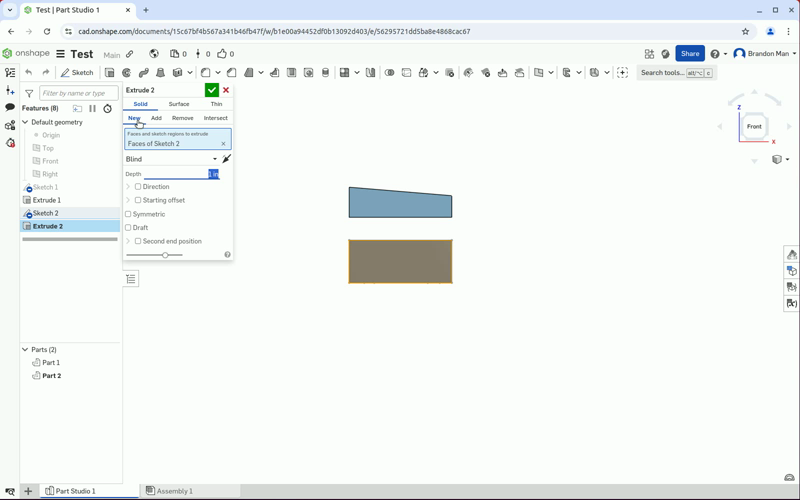
text(23.108)
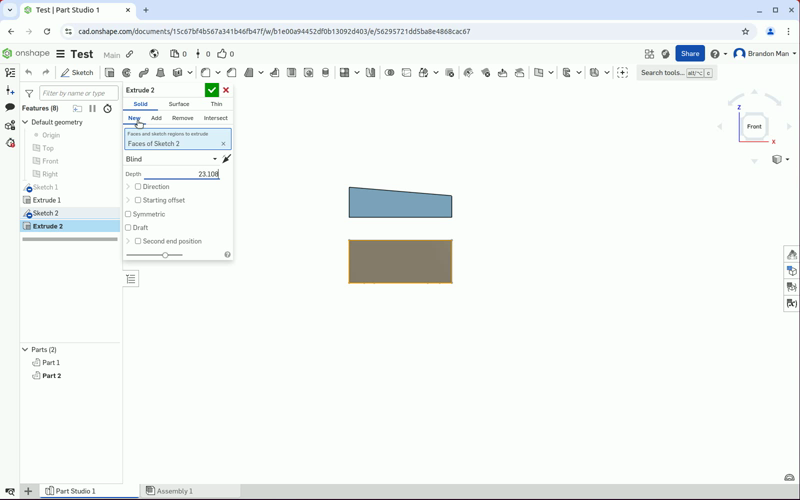
key(enter)
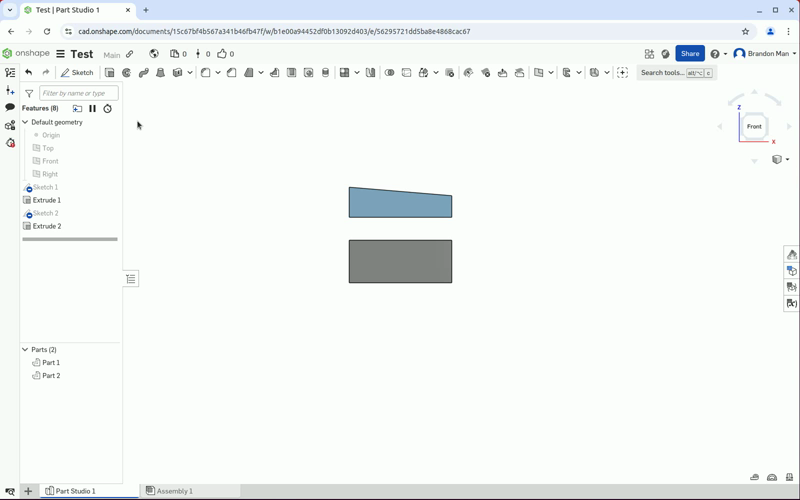
key(shift+h)
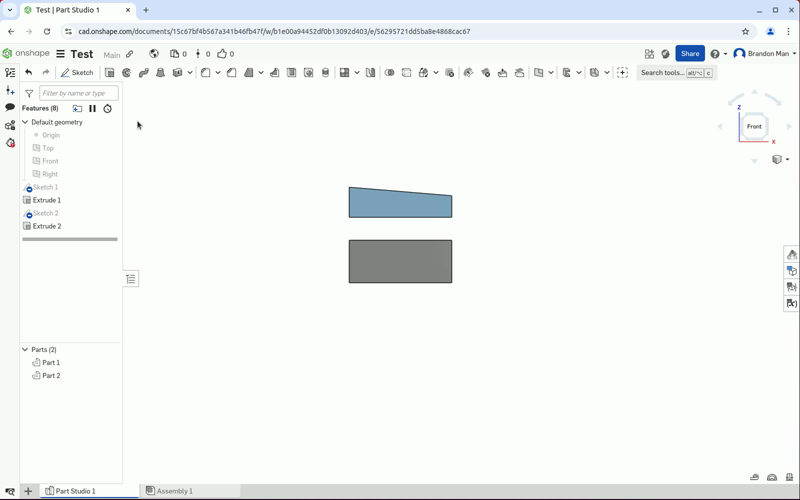
key(shift+h)
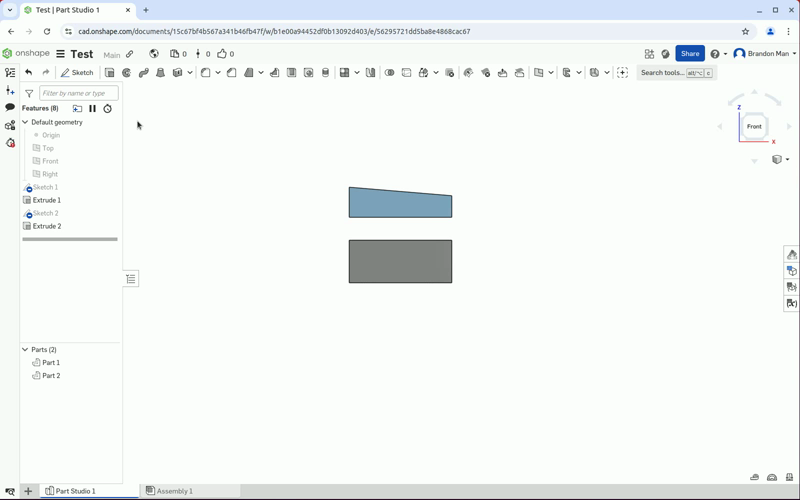
mouse_move(73, 189)
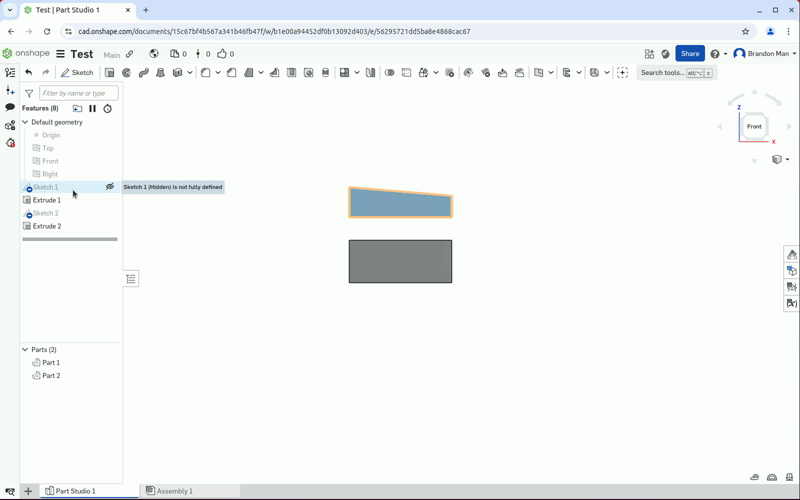
click(73, 189)
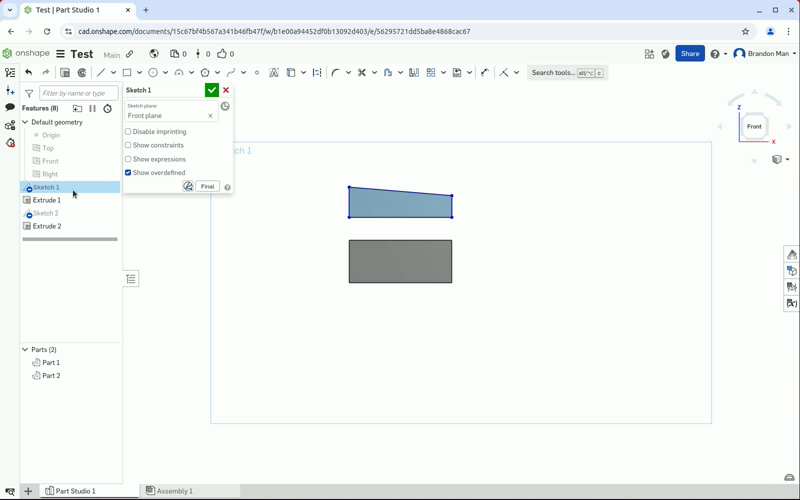
mouse_move(229, 92)
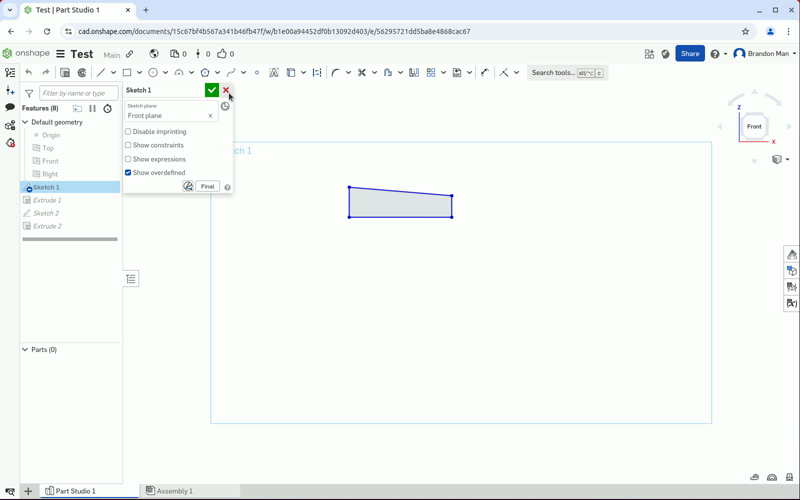
click(229, 92)
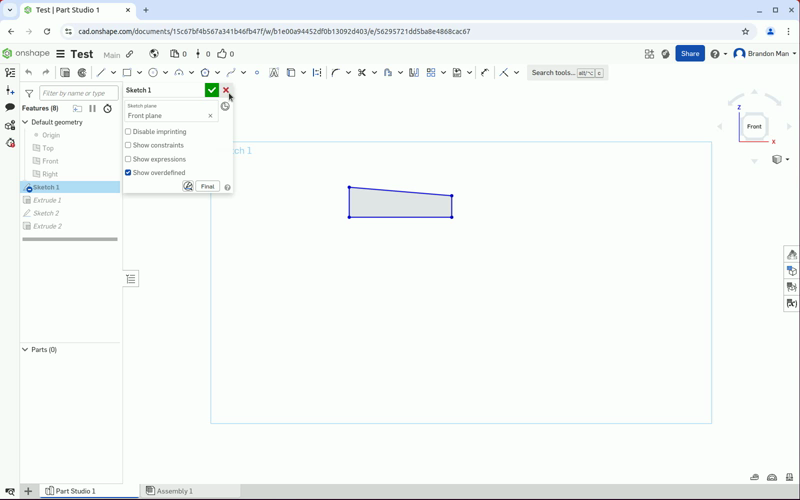
key(shift+s)
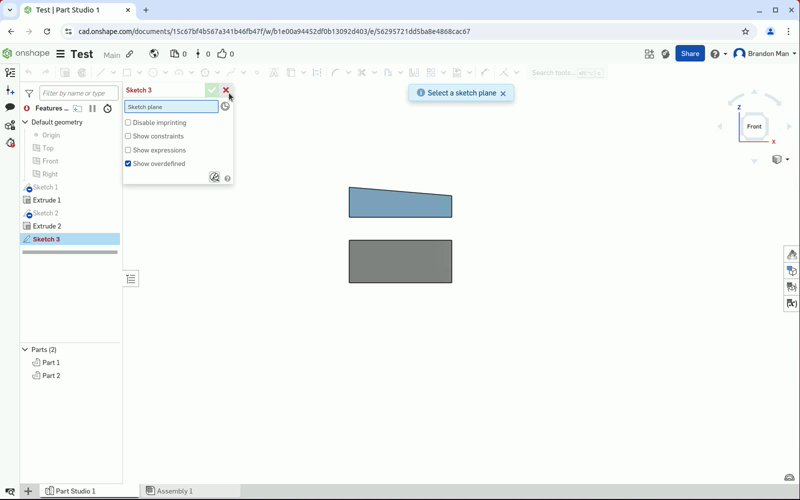
mouse_move(73, 163)
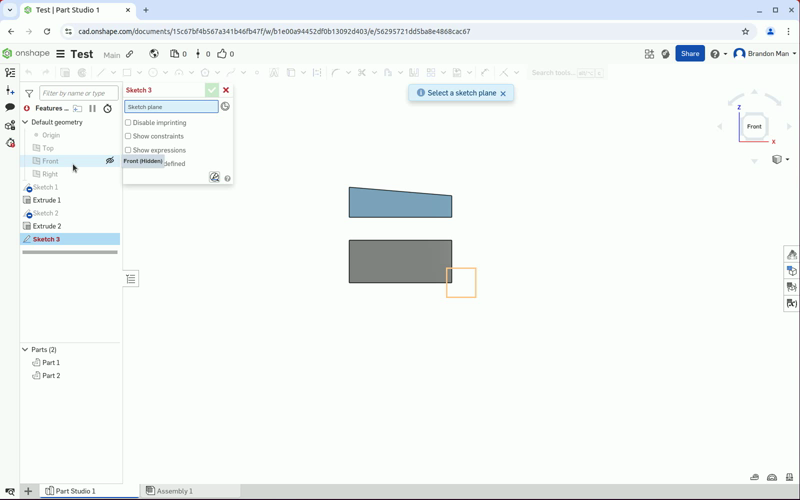
click(73, 163)
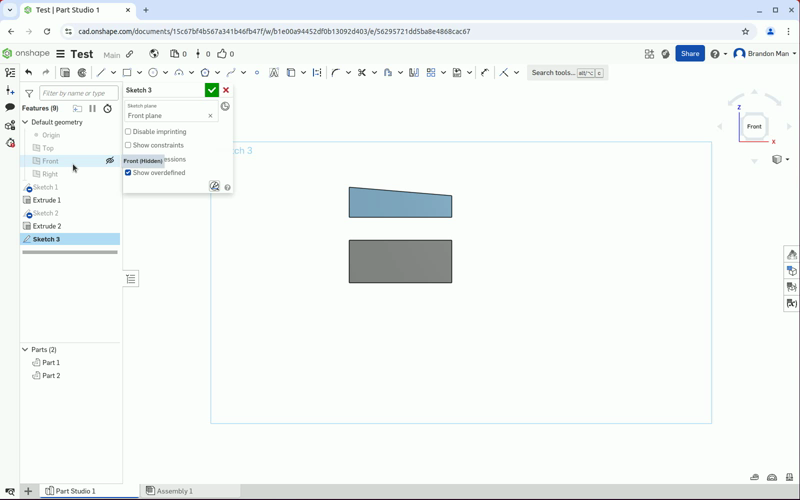
mouse_move(73, 352)
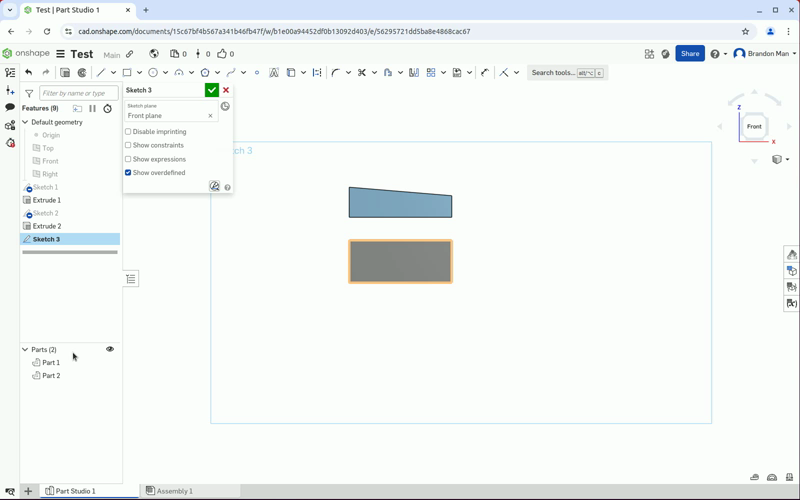
key(y)
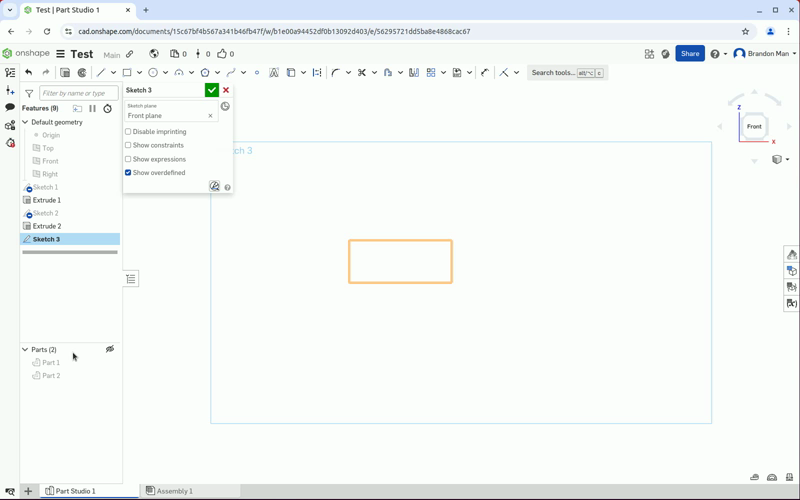
key(l)
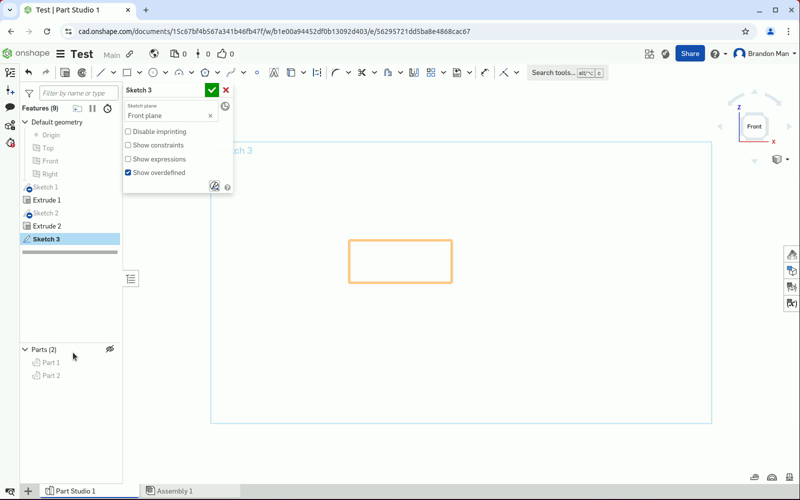
key_down(shift)
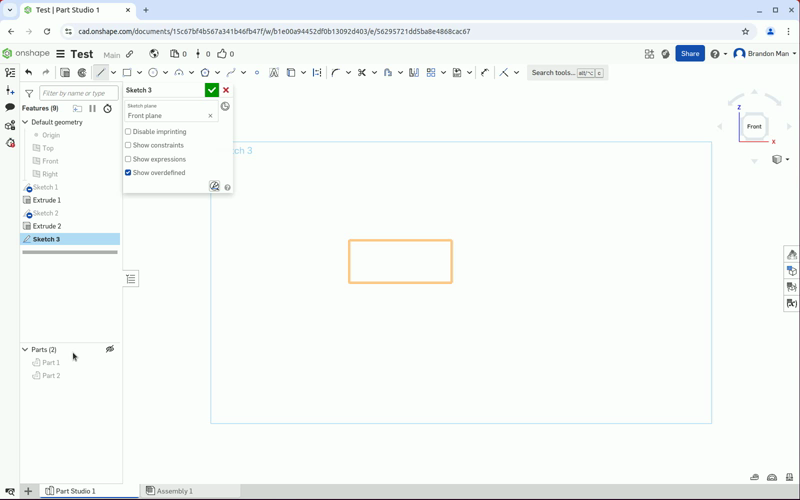
mouse_move(363, 359)
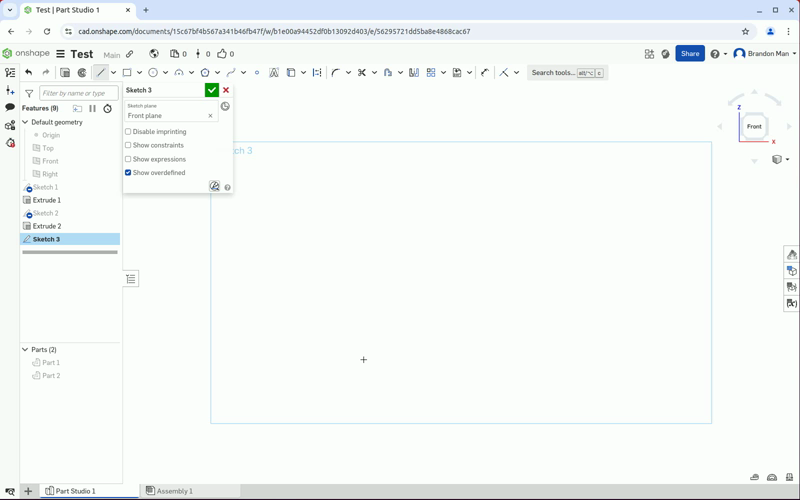
click(363, 359)
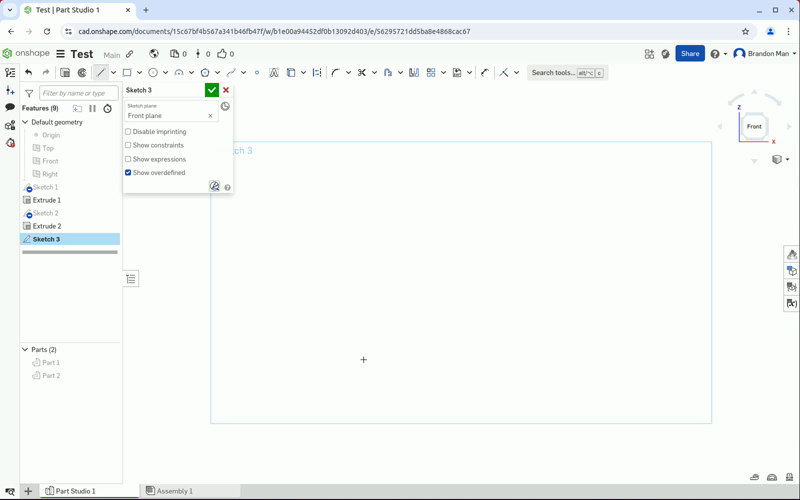
key_up(shift)
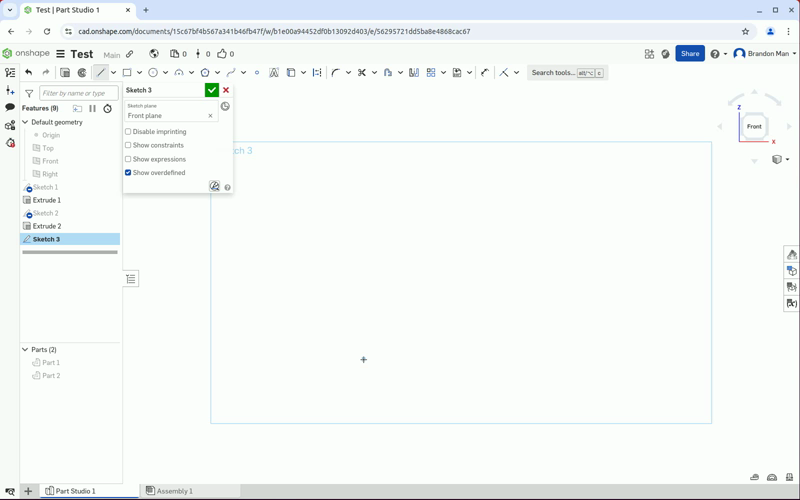
key_down(shift)
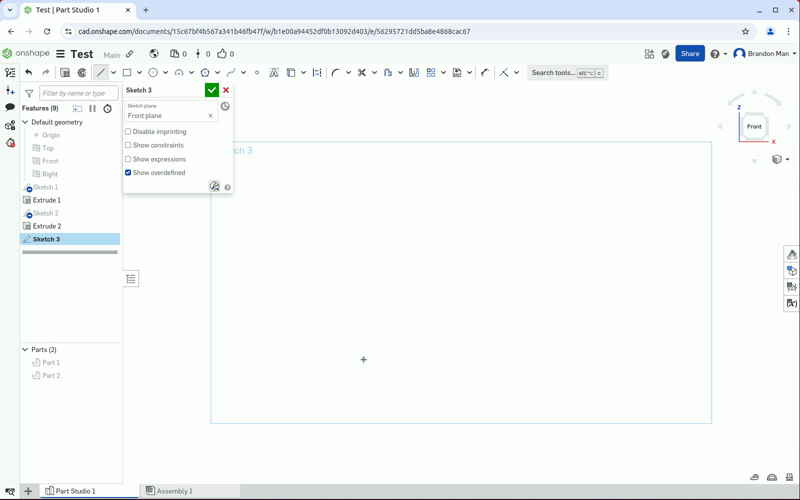
mouse_move(393, 359)
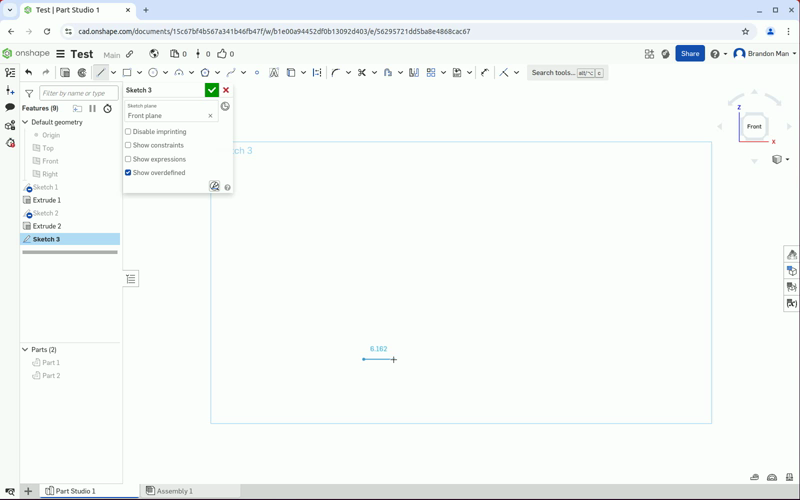
mouse_move(374, 359)
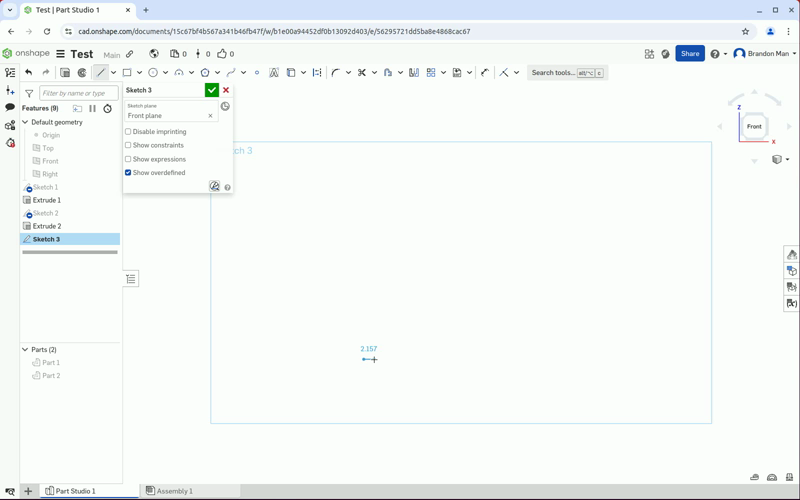
click(374, 359)
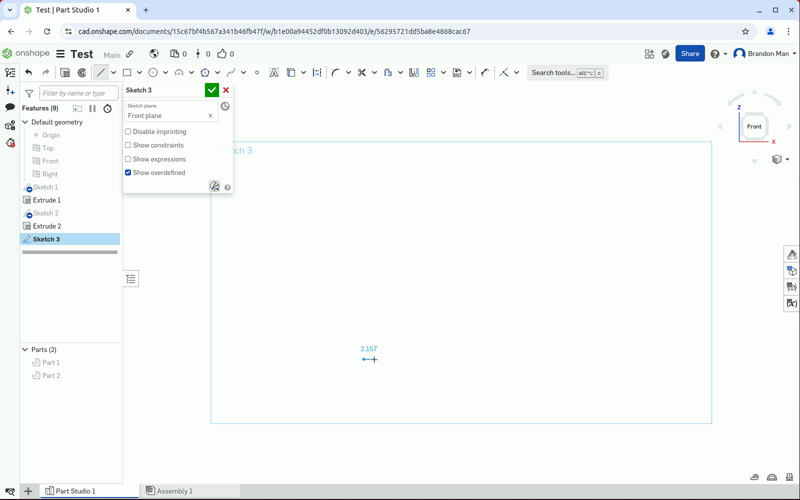
key_up(shift)
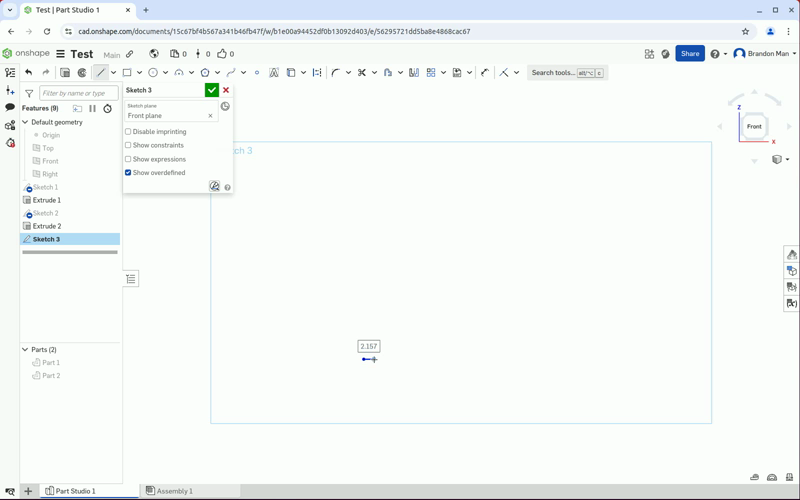
key_down(shift)
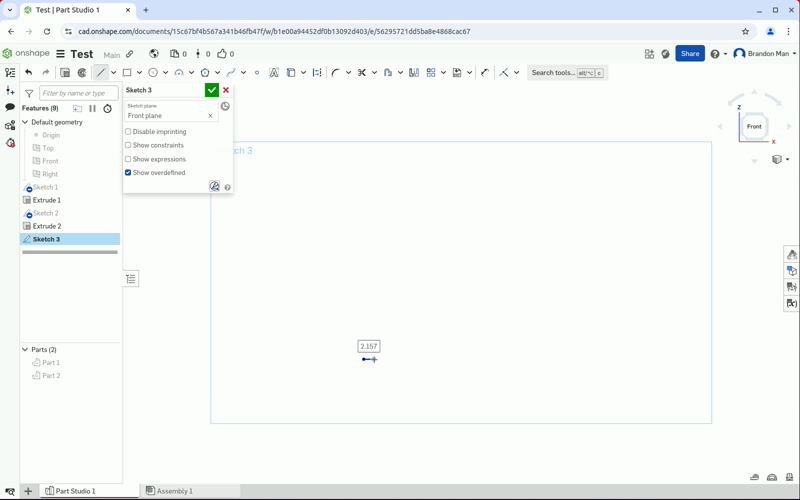
mouse_move(374, 282)
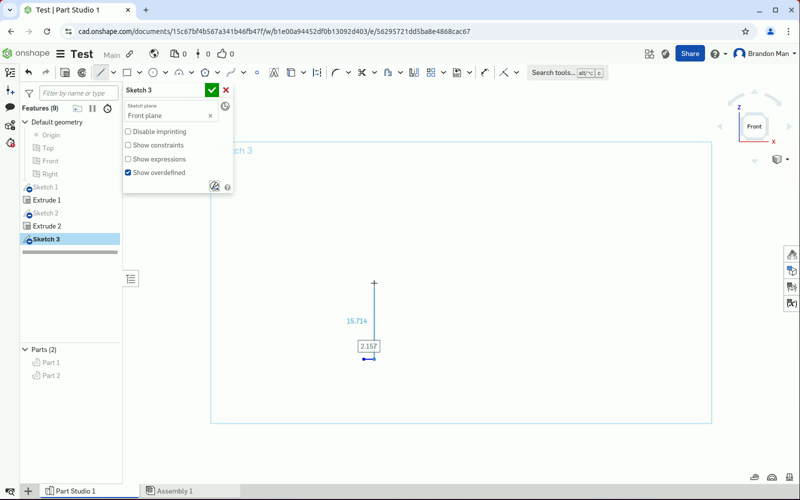
click(374, 282)
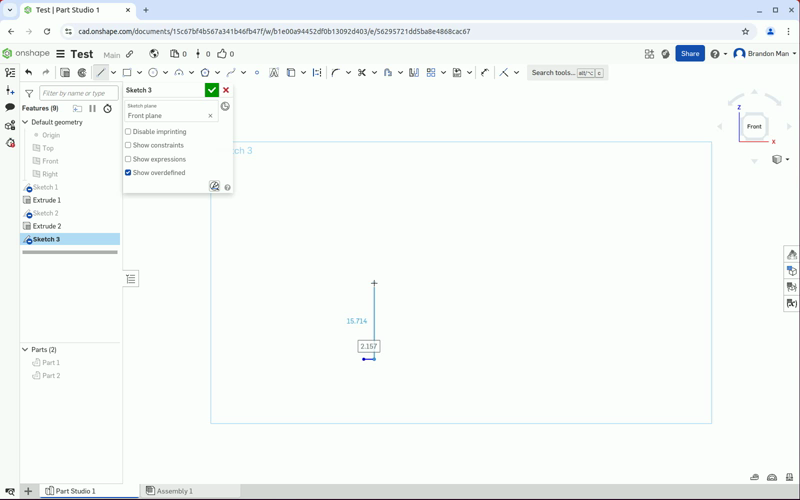
key_up(shift)
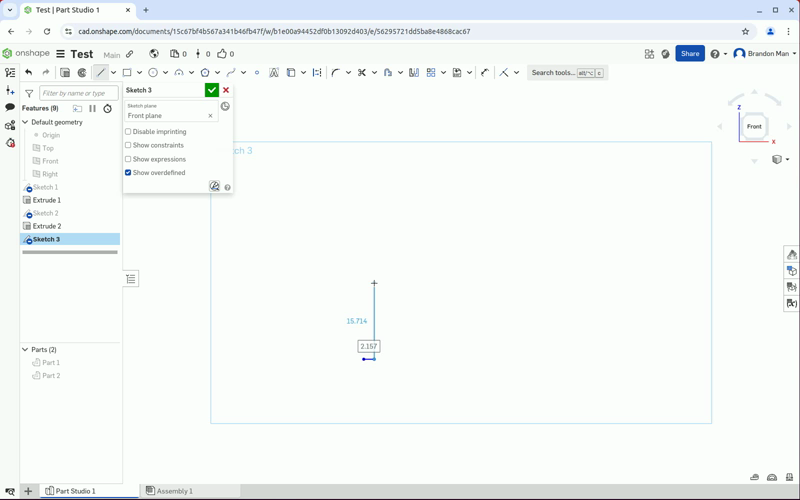
key_down(shift)
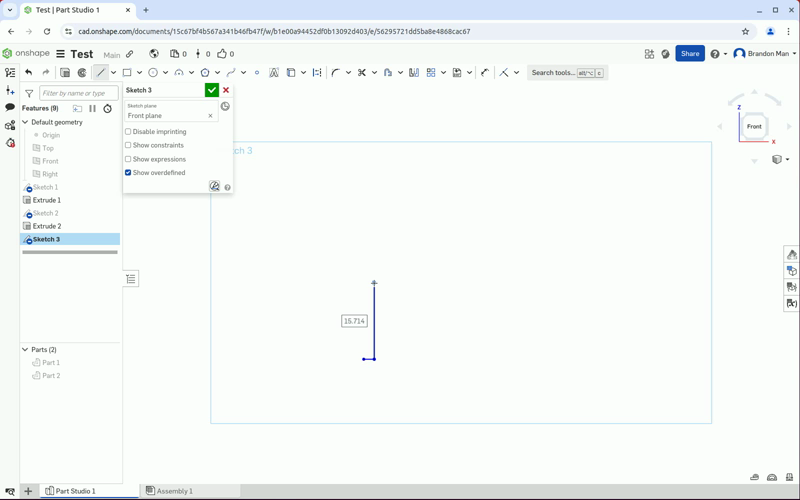
mouse_move(404, 282)
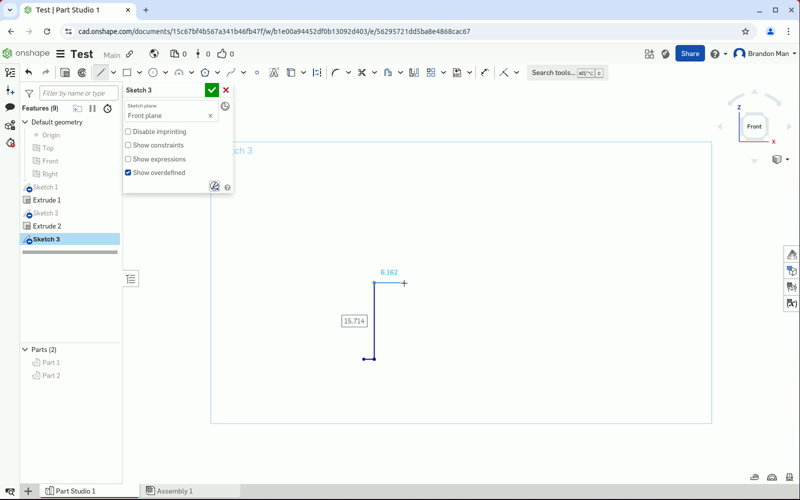
mouse_move(363, 282)
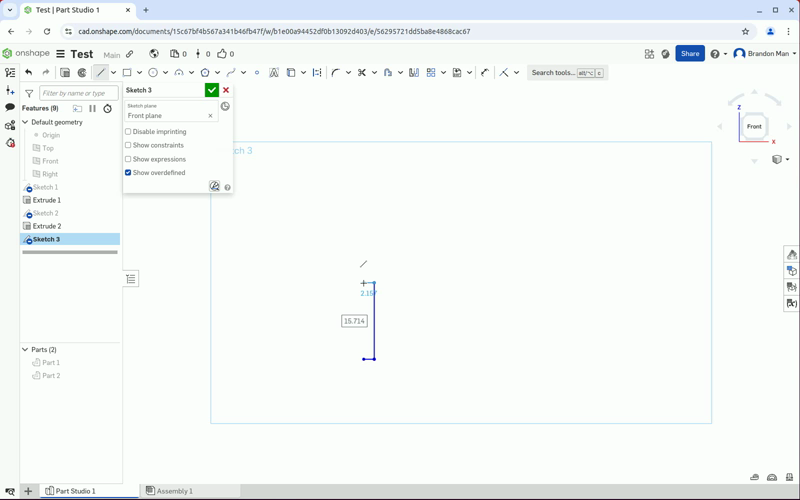
click(363, 282)
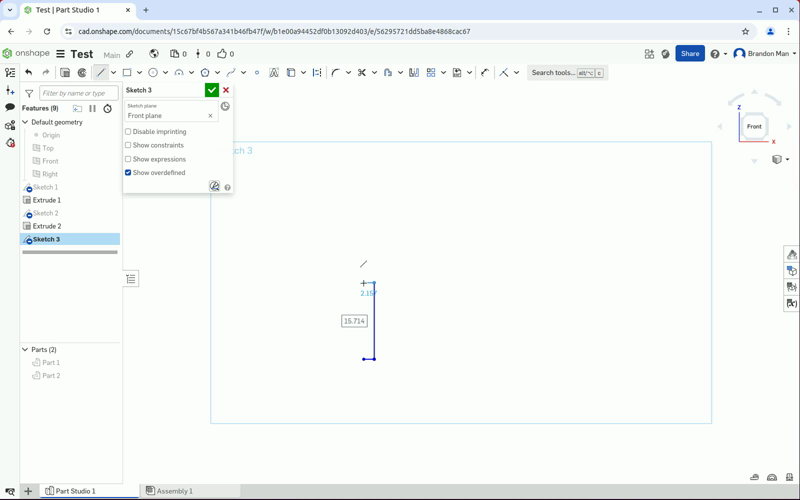
key_up(shift)
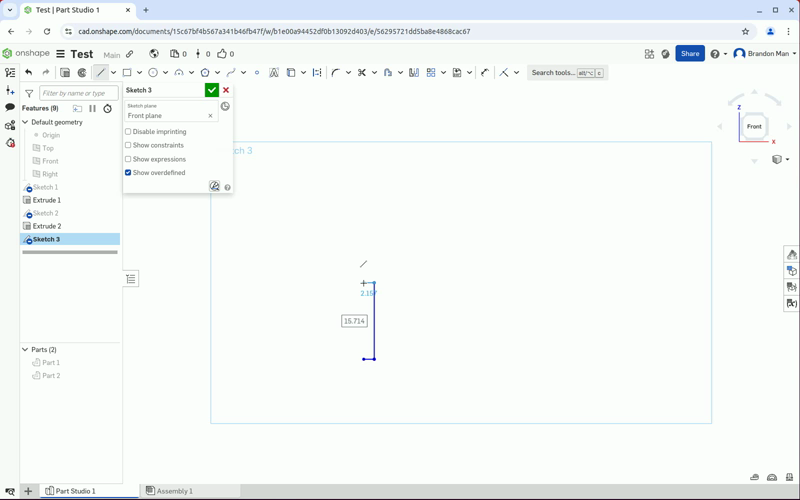
key_down(shift)
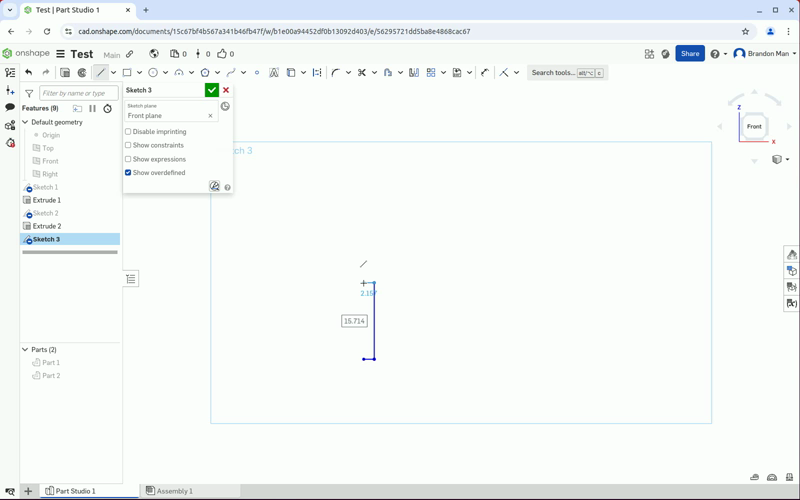
mouse_move(363, 359)
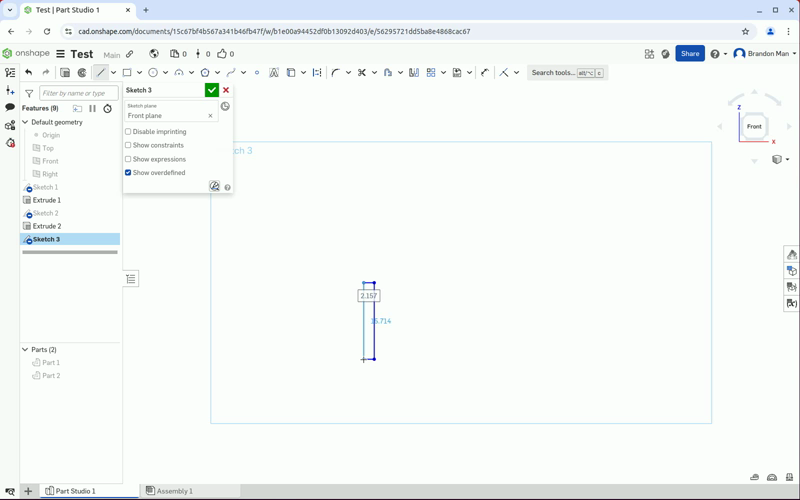
key_up(shift)
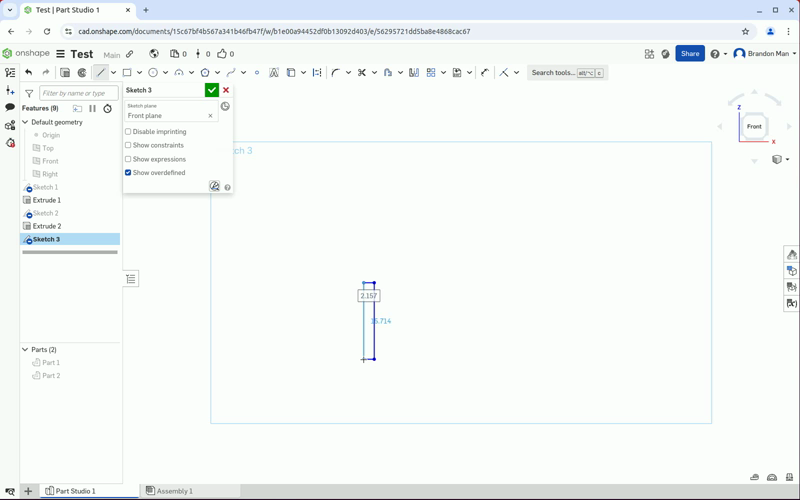
click(363, 359)
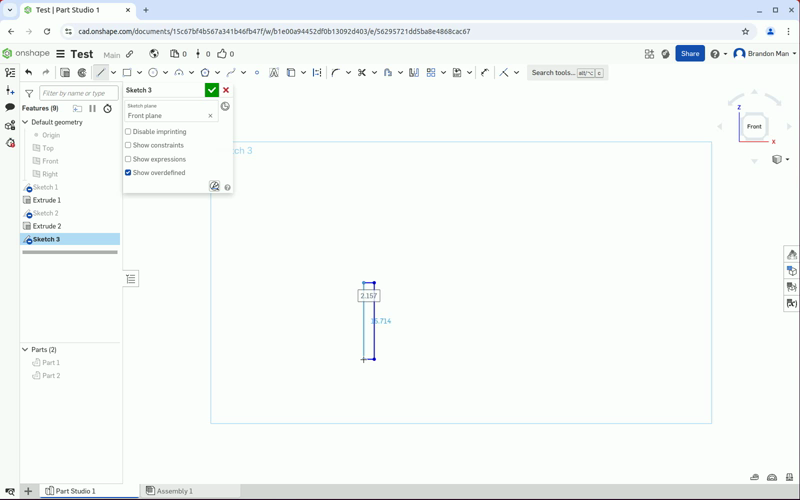
key(esc)
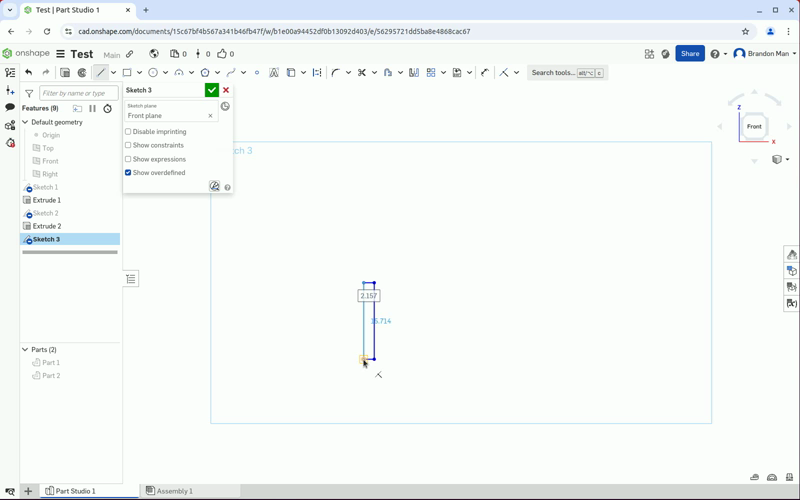
mouse_move(367, 322)
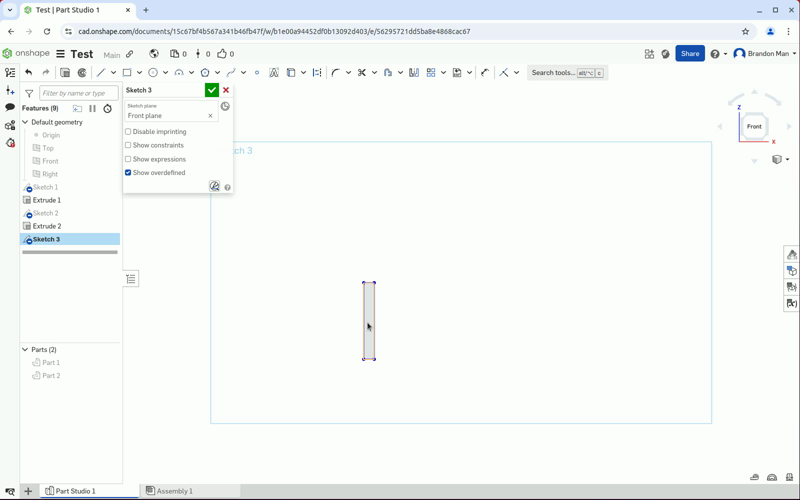
scroll(6)
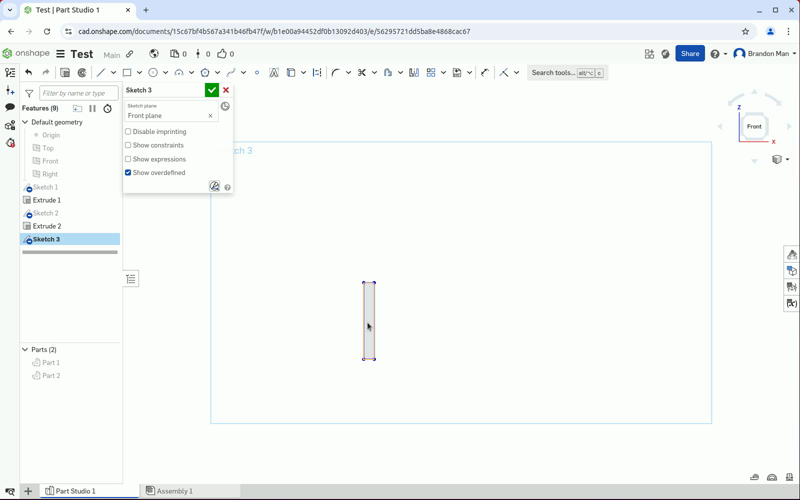
scroll(6)
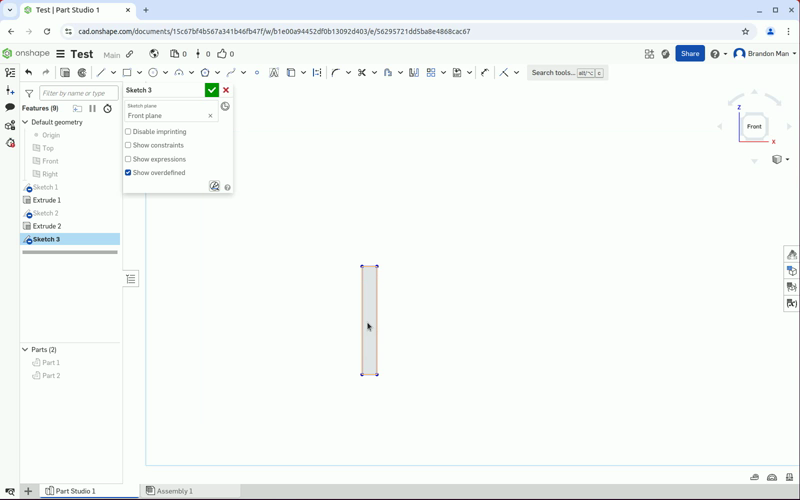
scroll(6)
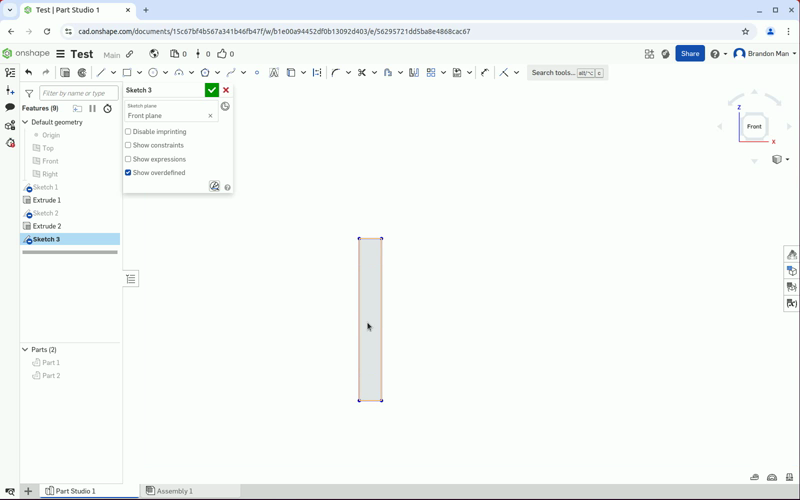
scroll(6)
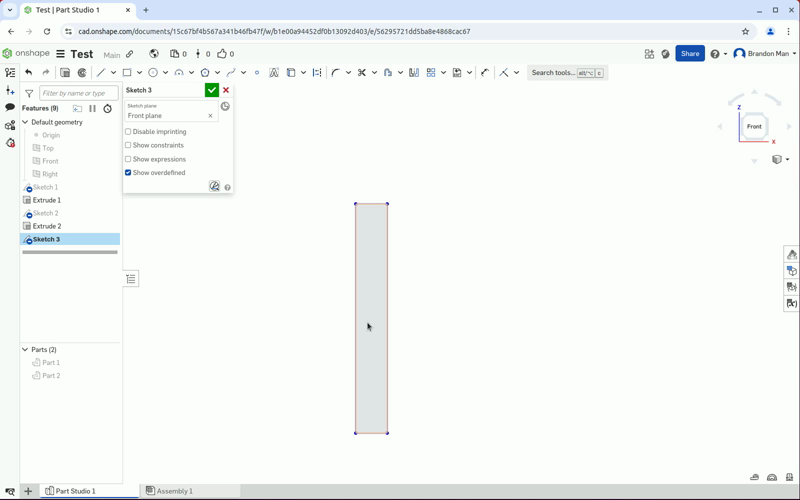
scroll(6)
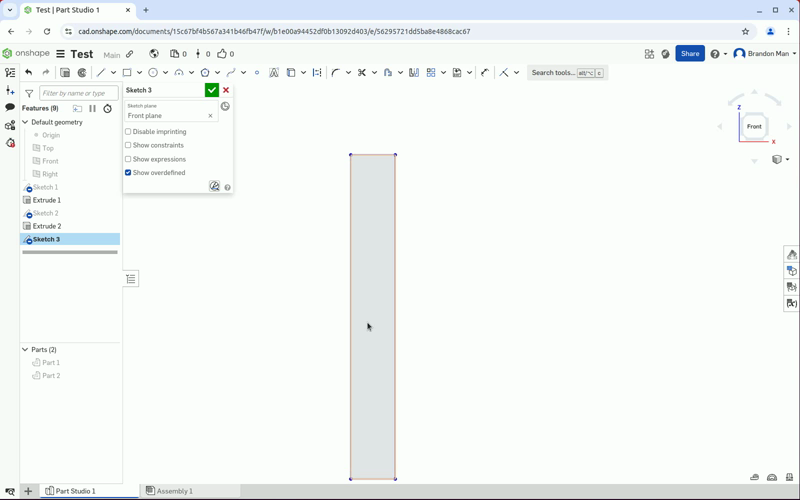
scroll(6)
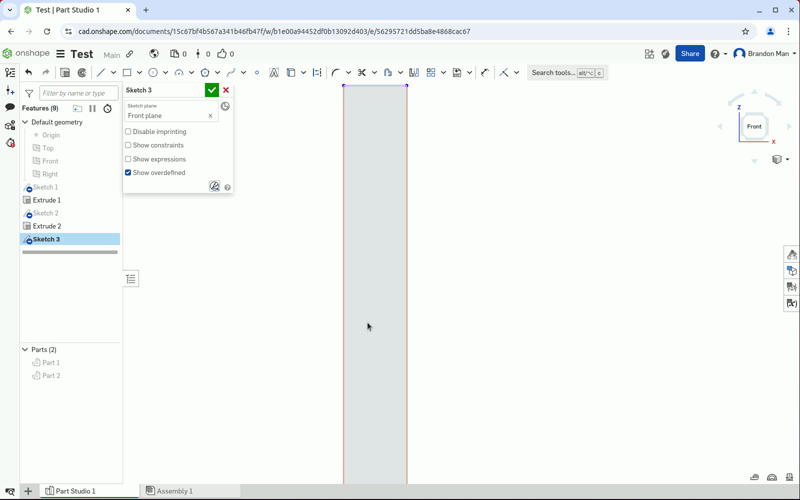
scroll(6)
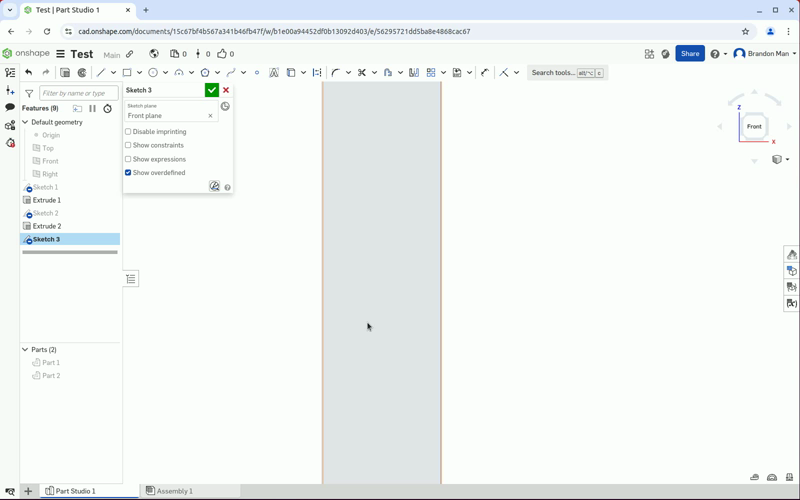
click(367, 322)
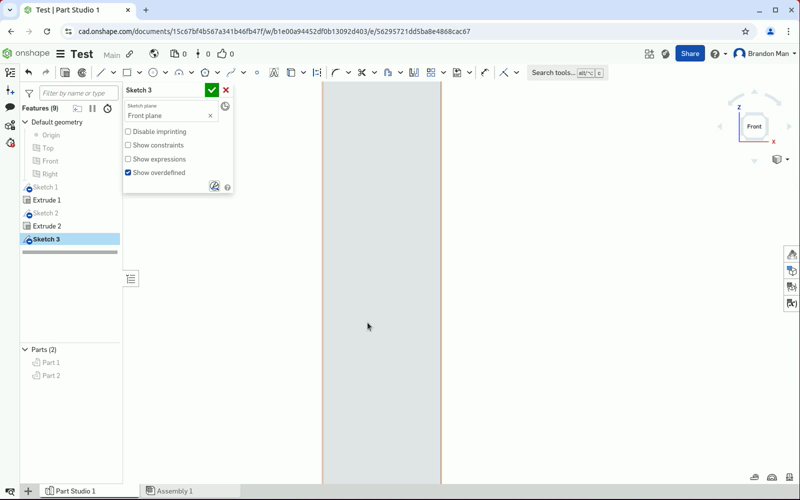
scroll(-6)
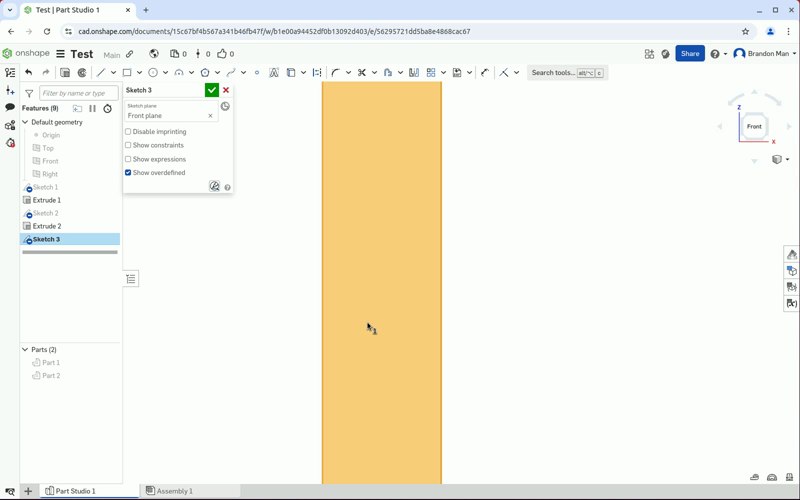
scroll(-6)
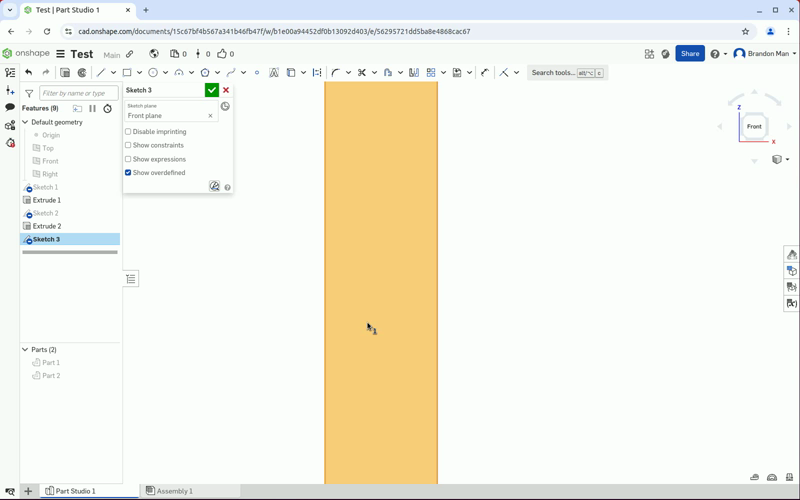
scroll(-6)
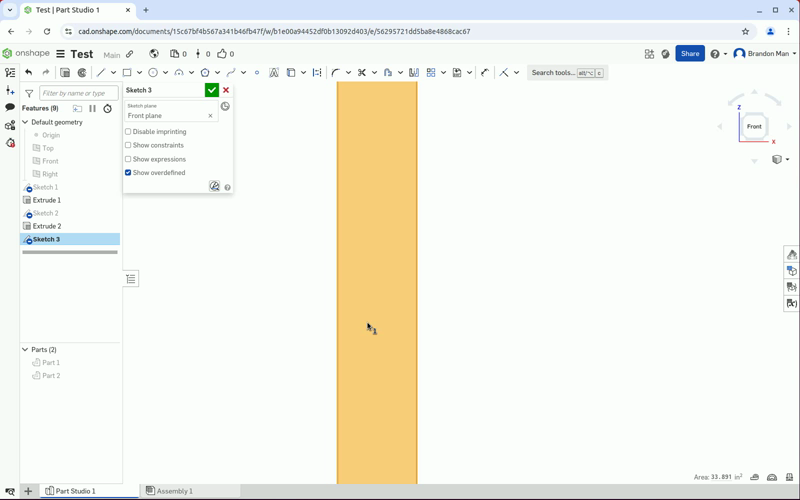
scroll(-6)
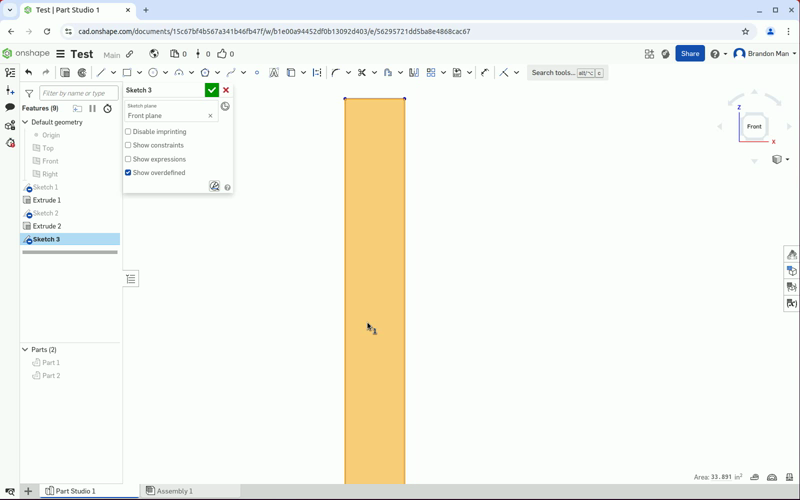
scroll(-6)
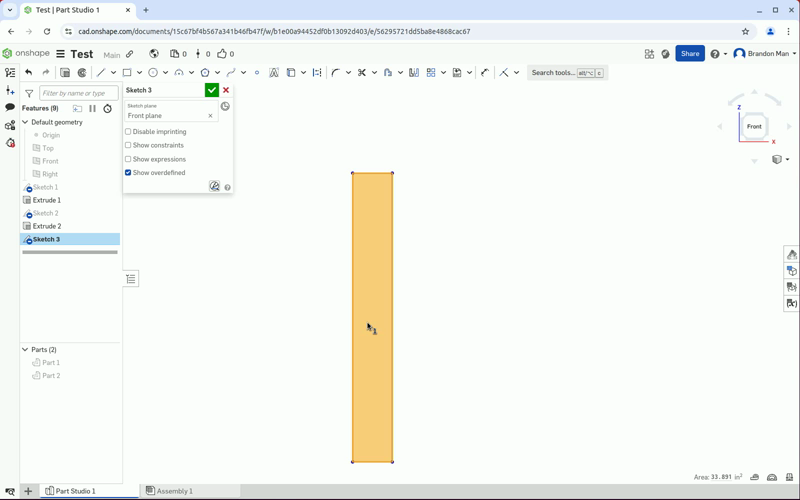
scroll(-6)
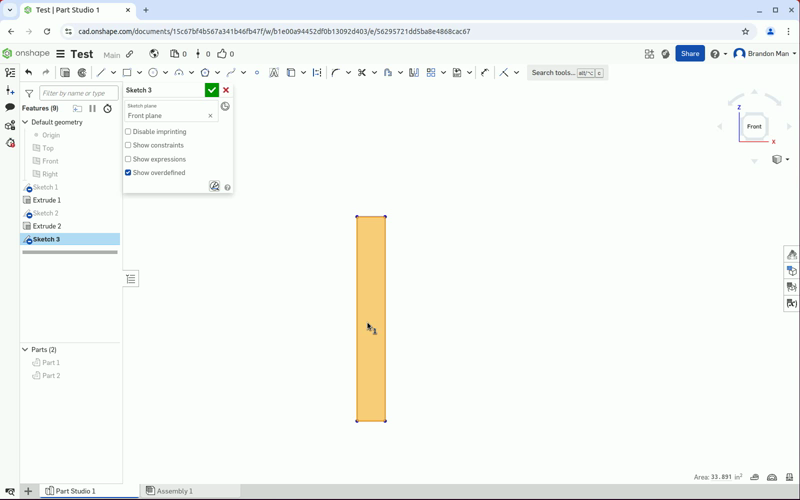
scroll(-6)
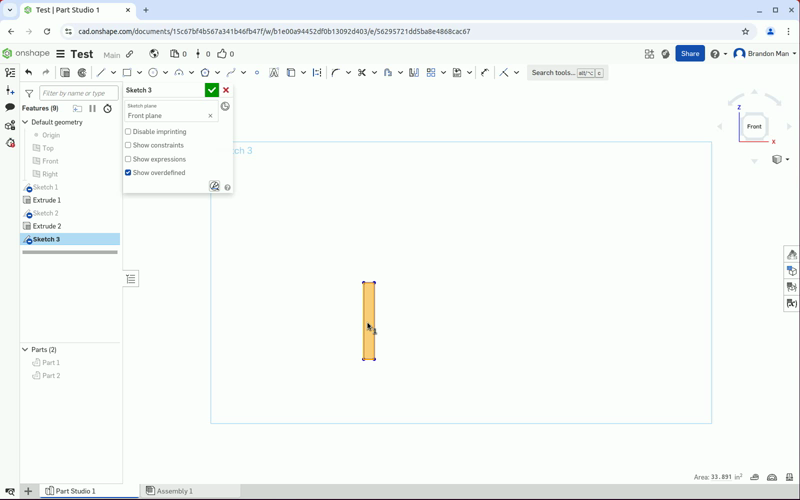
mouse_move(73, 352)
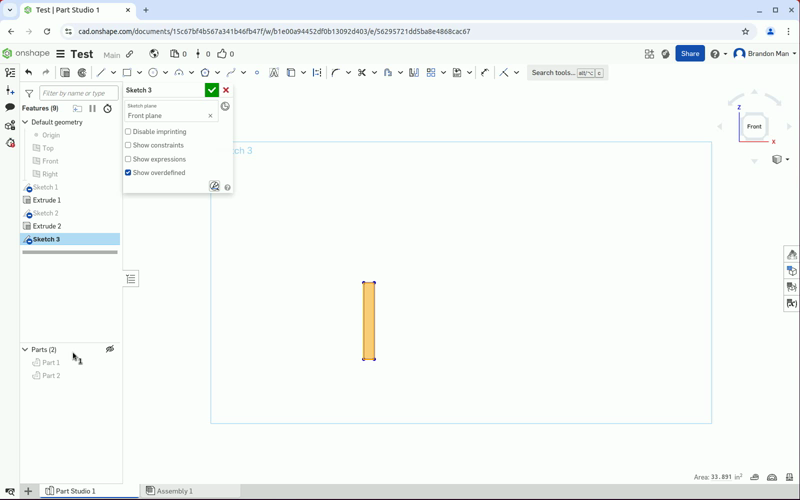
key(shift+y)
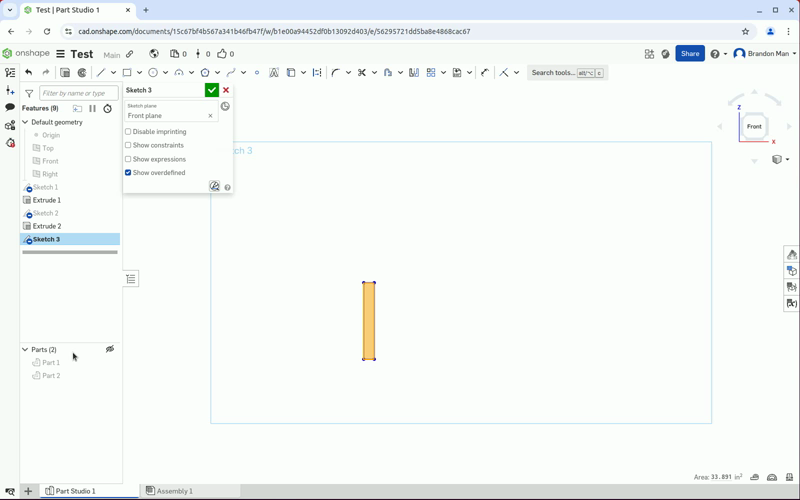
key(shift+e)
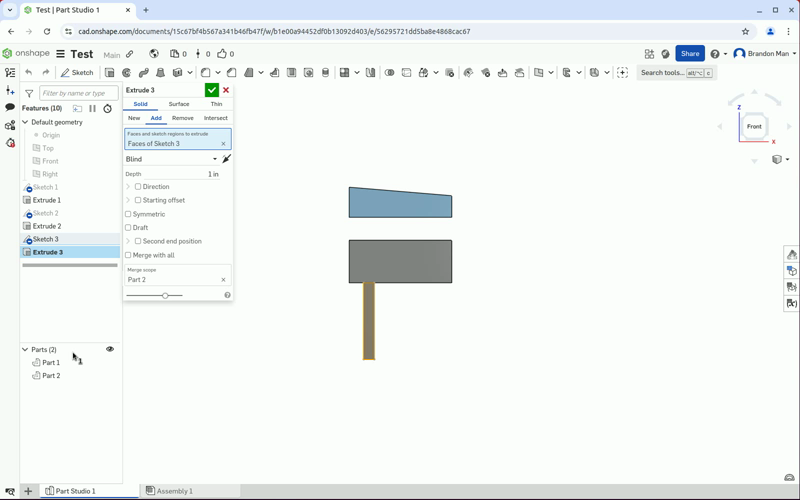
mouse_move(143, 106)
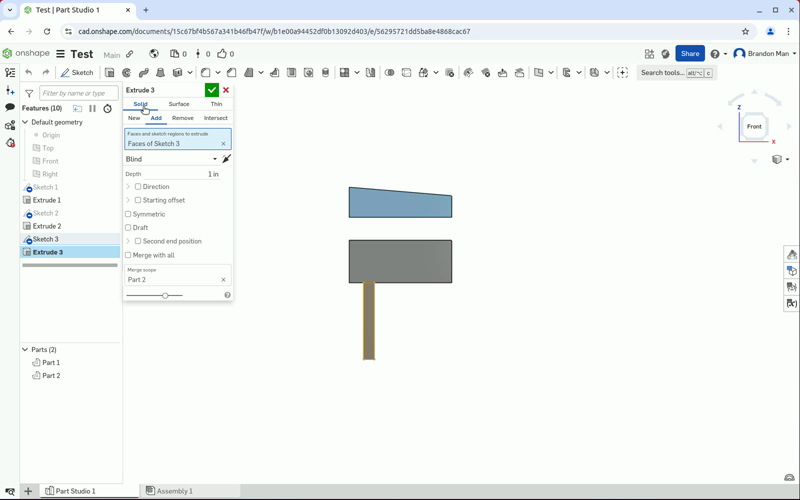
click(143, 106)
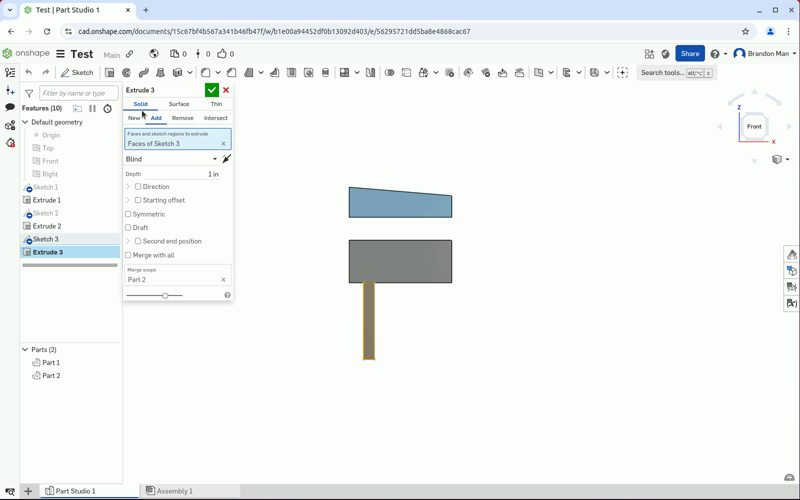
mouse_move(137, 120)
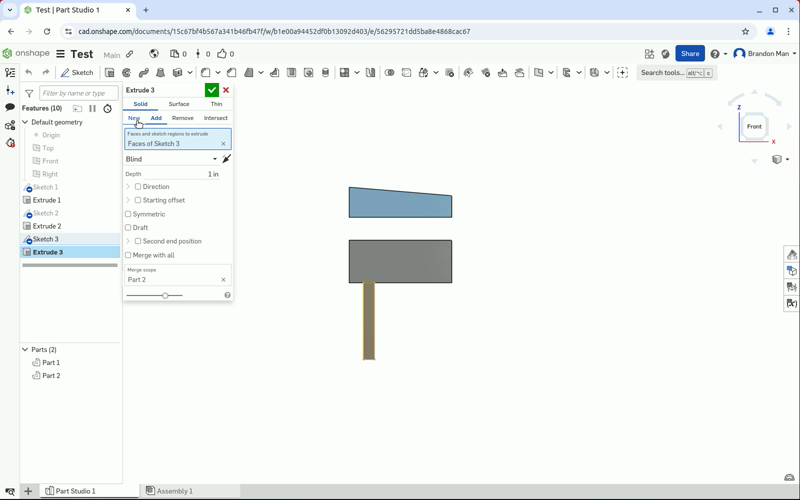
click(137, 120)
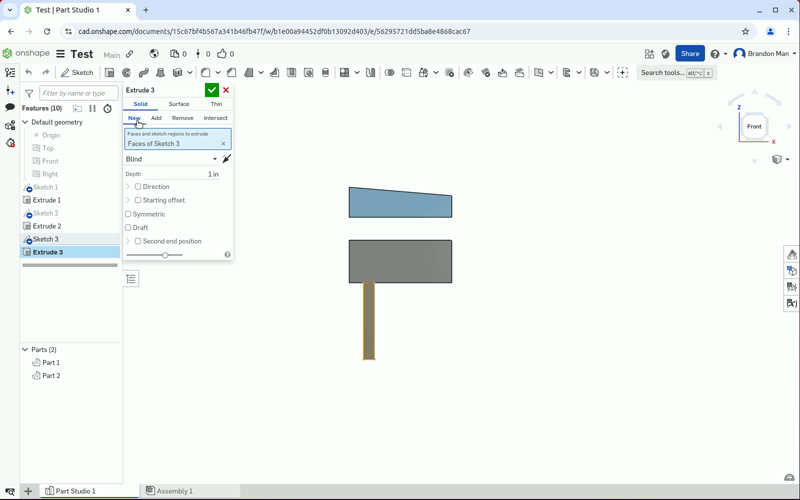
key(tab, 4)
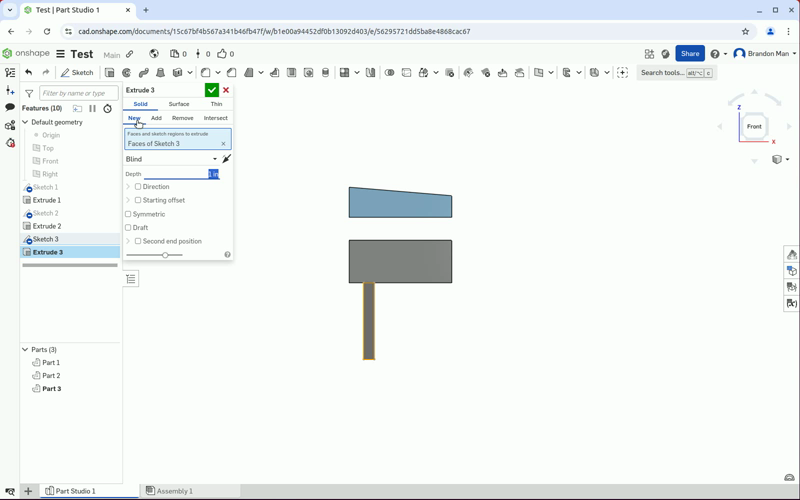
text(23.108)
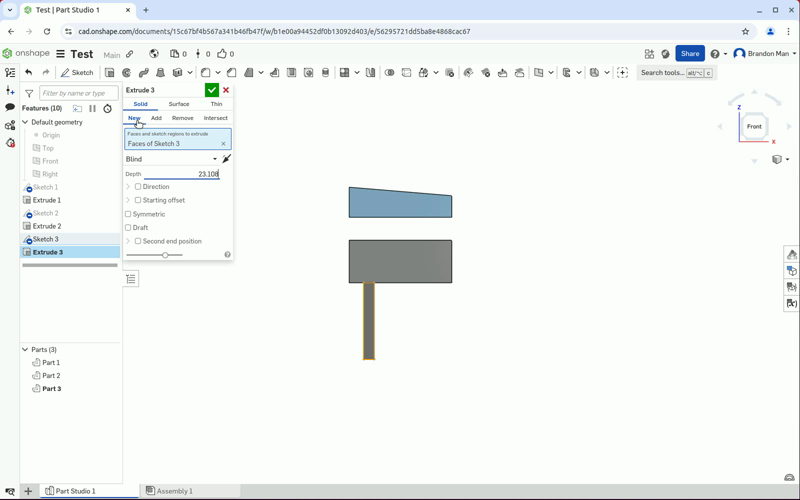
key(enter)
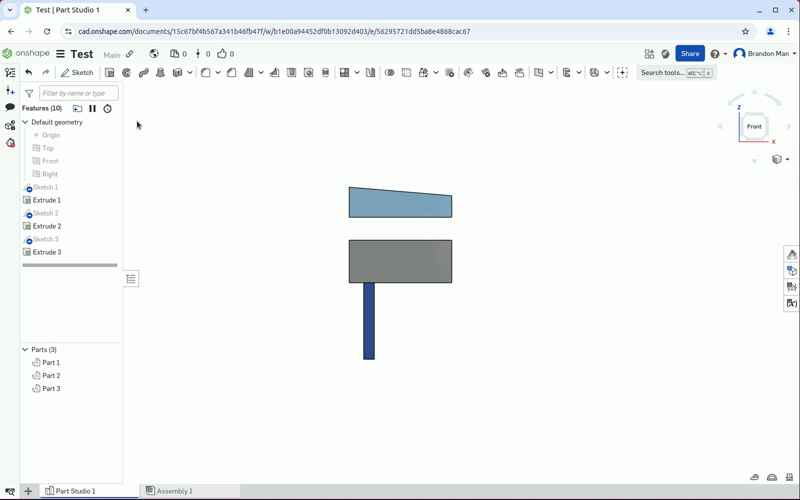
key(shift+h)
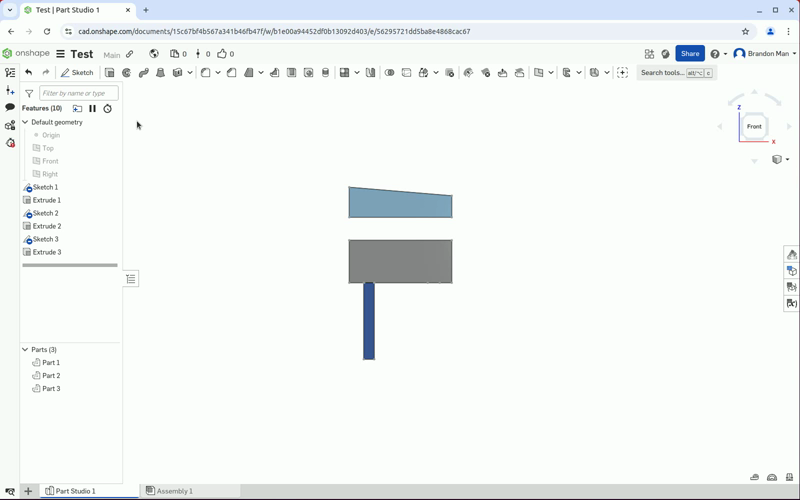
key(shift+h)
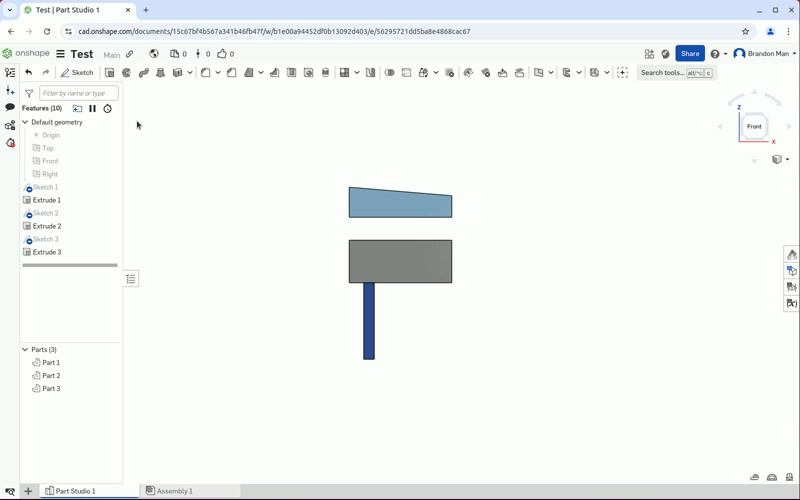
mouse_move(73, 189)
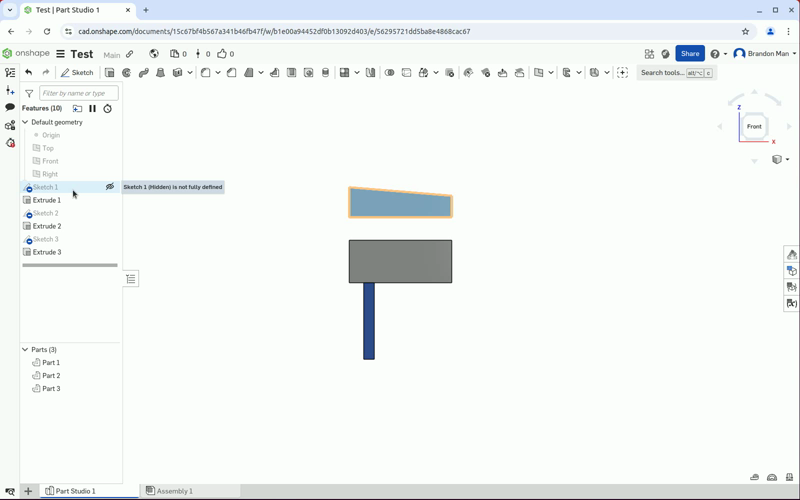
click(73, 189)
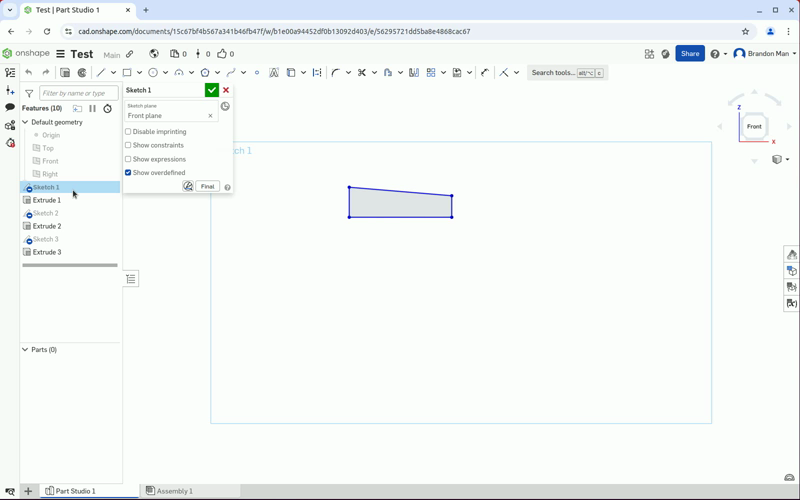
mouse_move(229, 92)
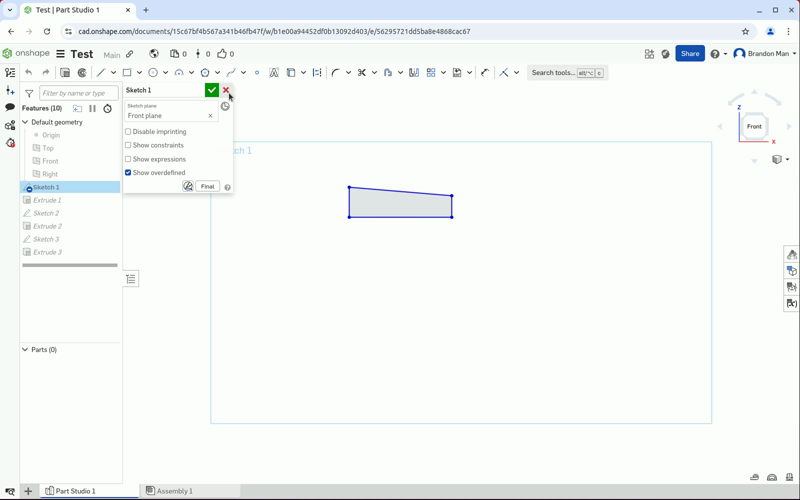
click(229, 92)
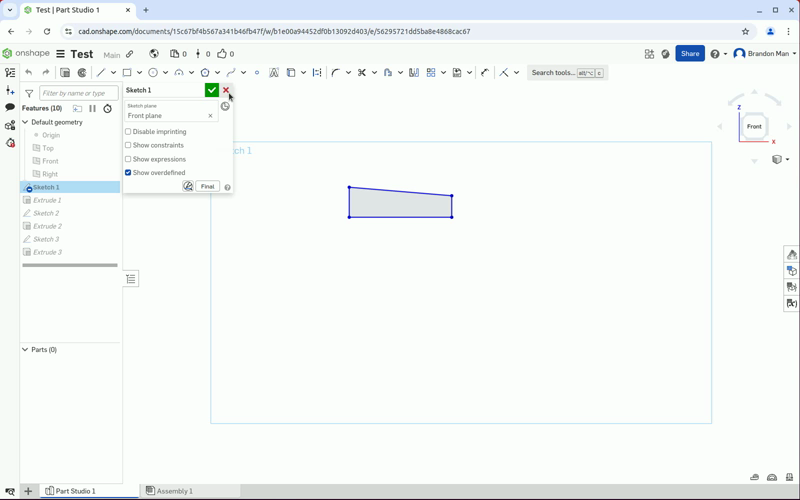
key(shift+s)
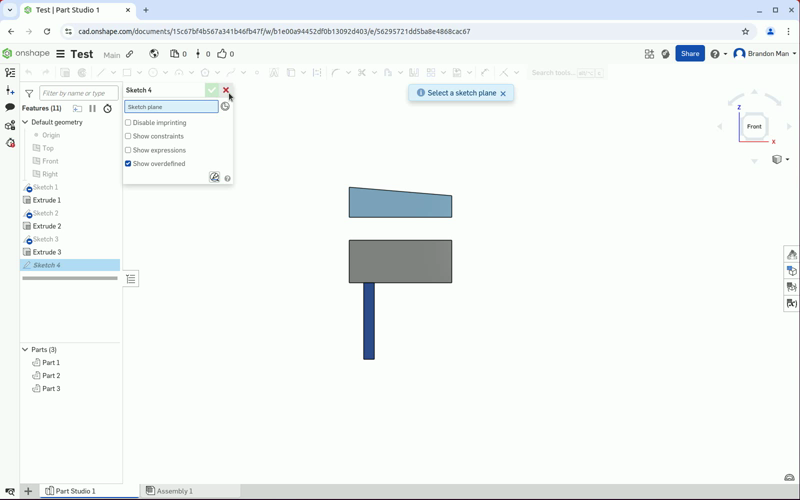
mouse_move(73, 163)
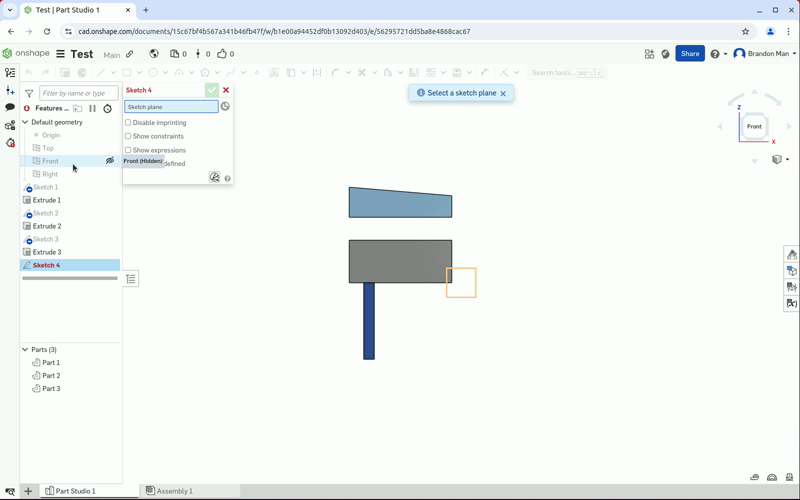
click(73, 163)
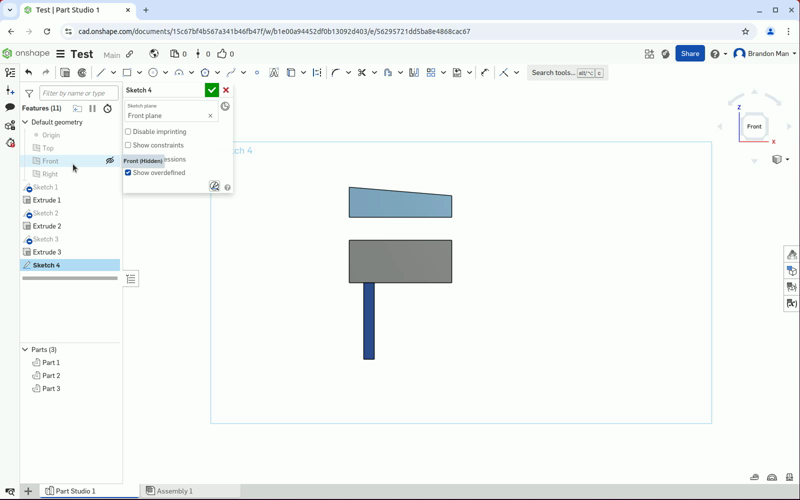
mouse_move(73, 352)
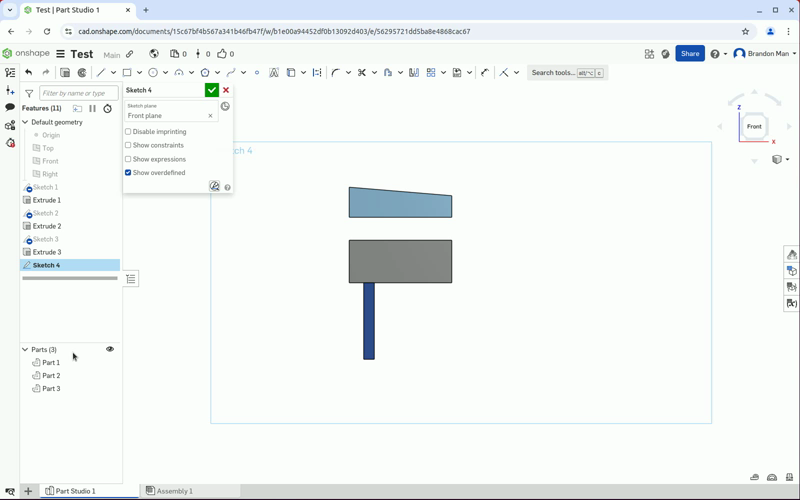
key(y)
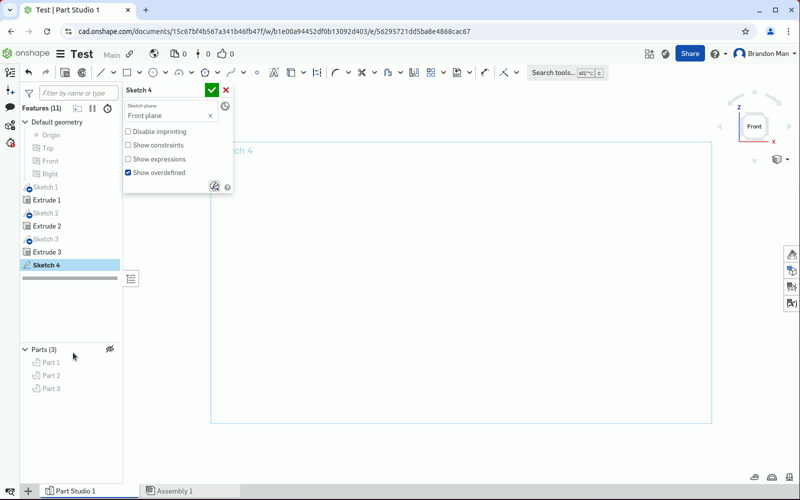
key(l)
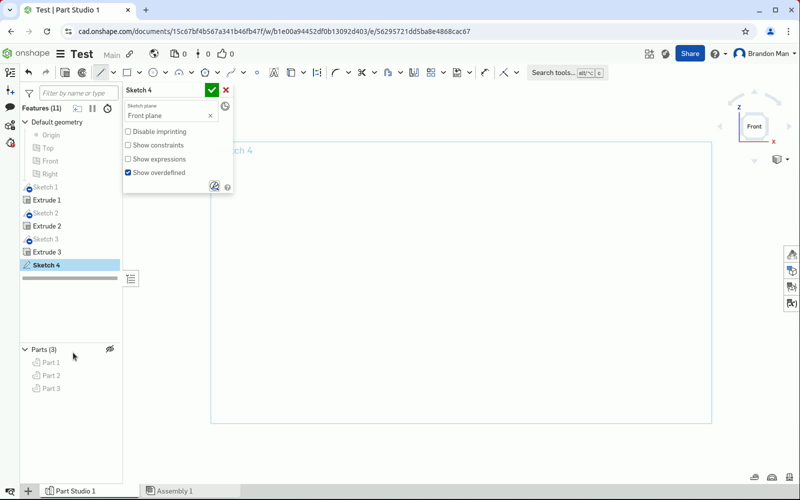
key_down(shift)
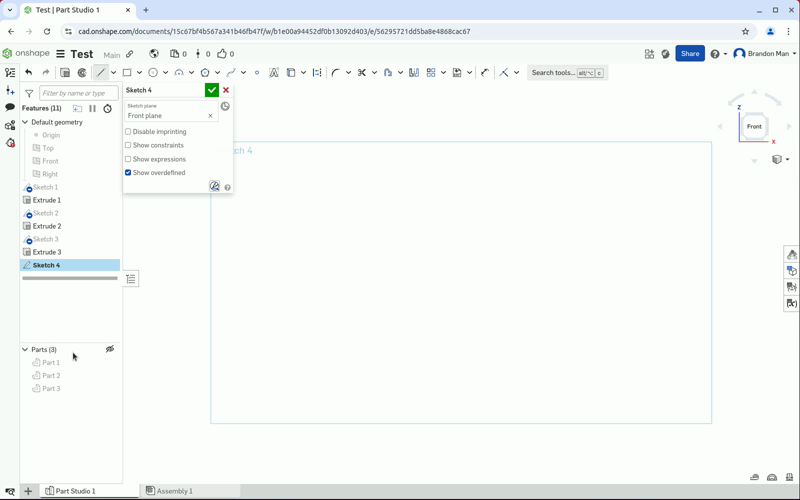
mouse_move(427, 357)
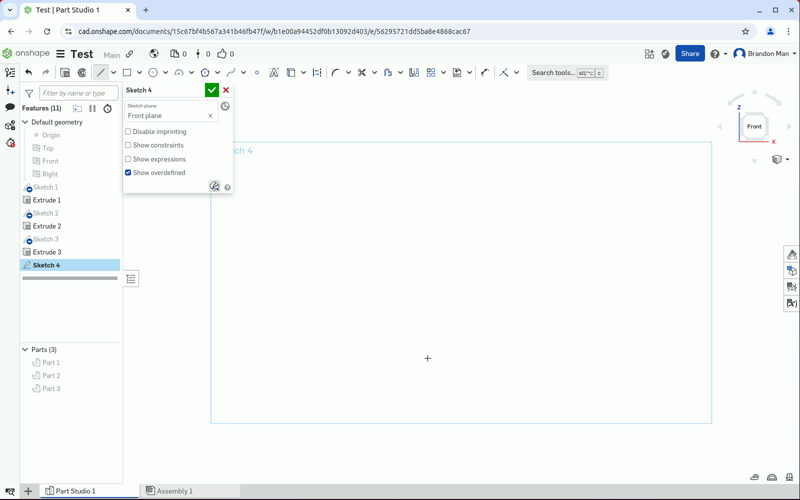
click(427, 357)
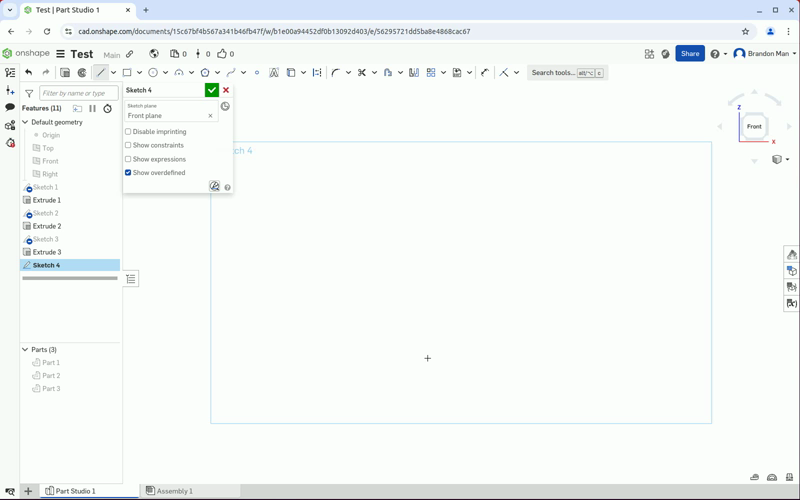
key_up(shift)
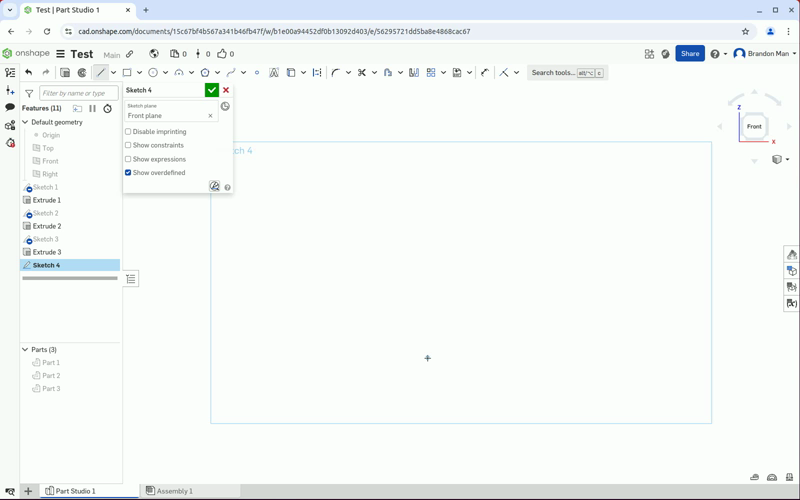
key_down(shift)
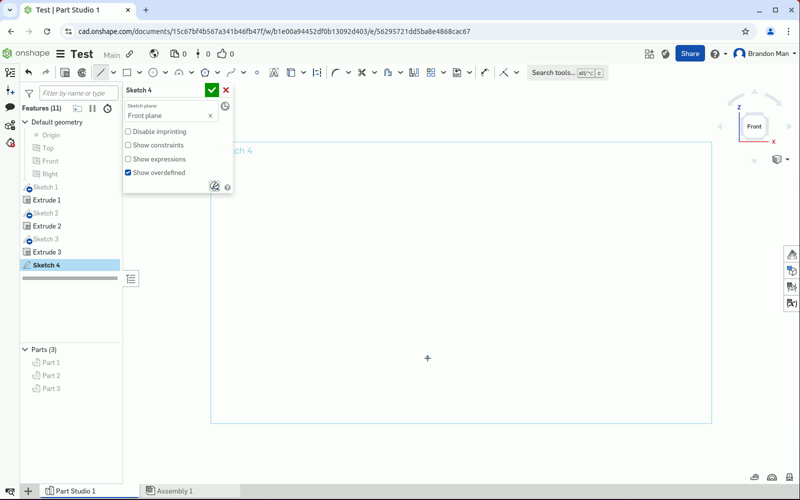
mouse_move(457, 357)
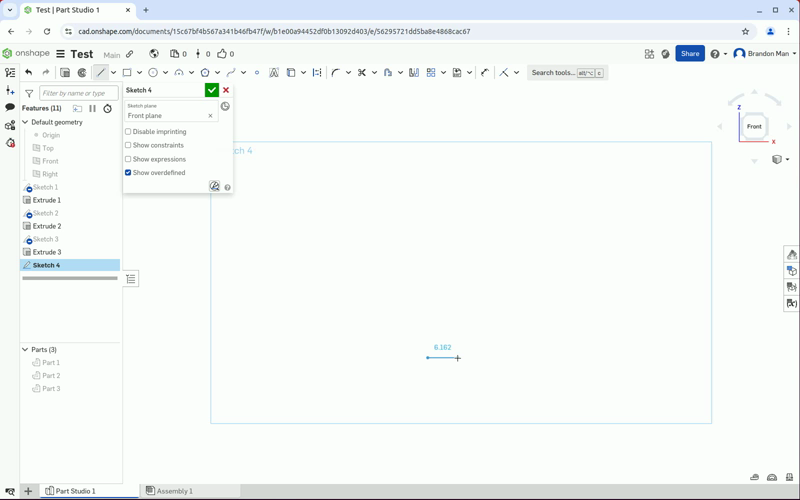
mouse_move(439, 357)
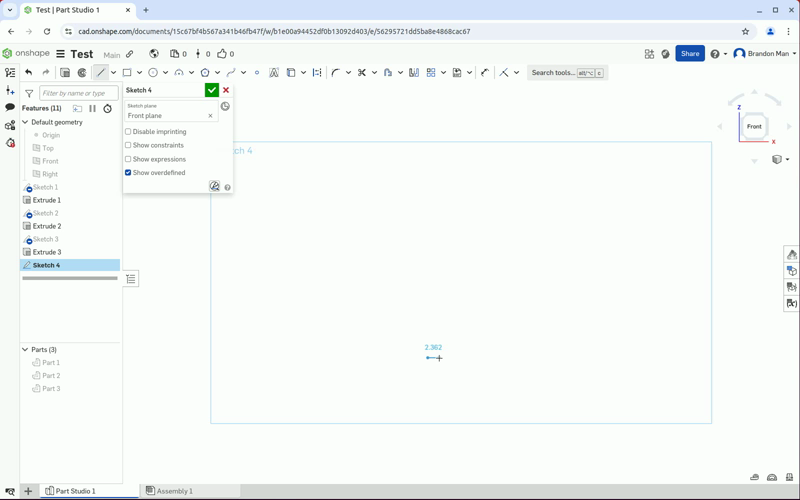
click(439, 357)
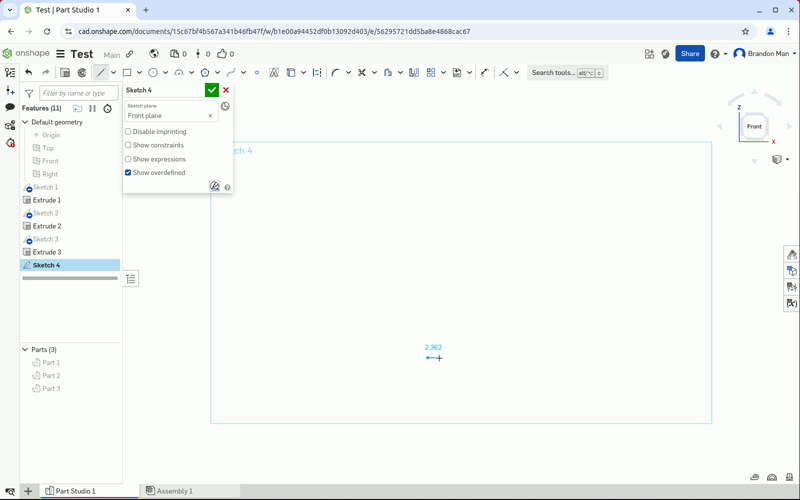
key_up(shift)
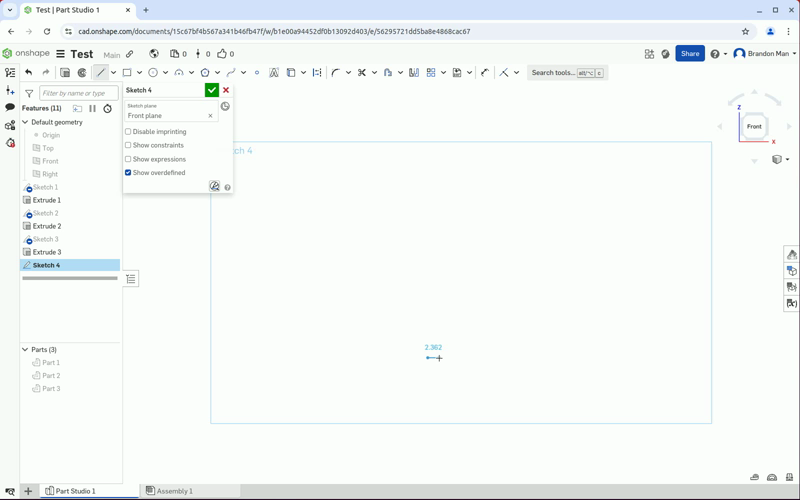
key_down(shift)
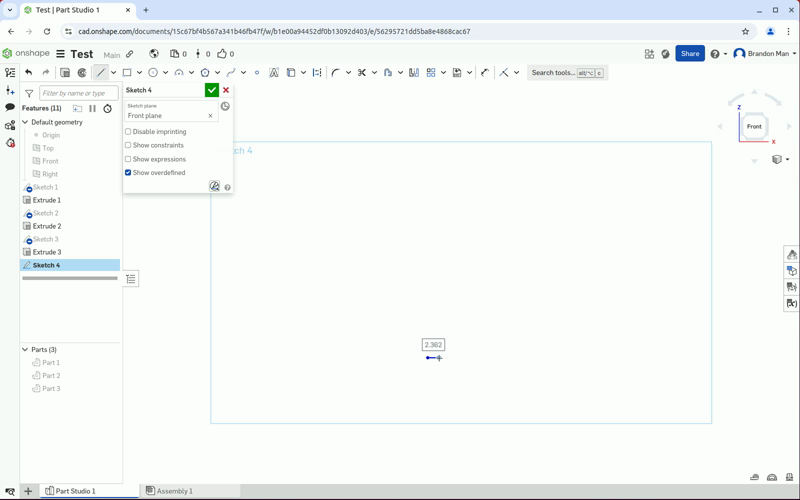
mouse_move(439, 282)
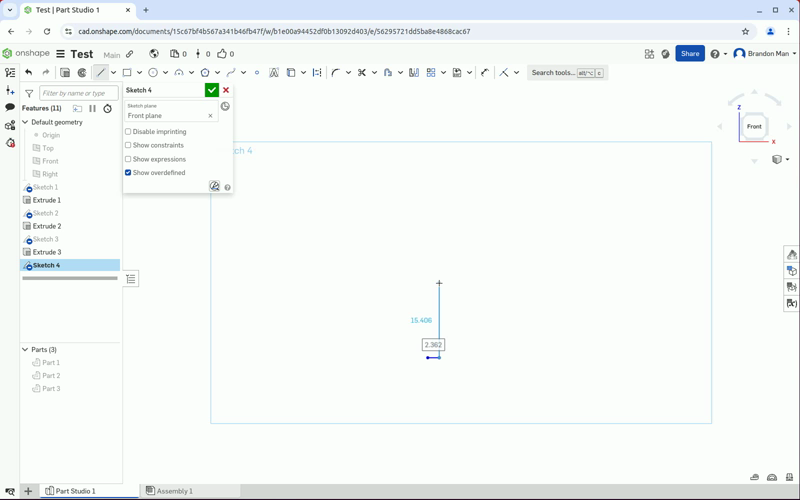
click(439, 282)
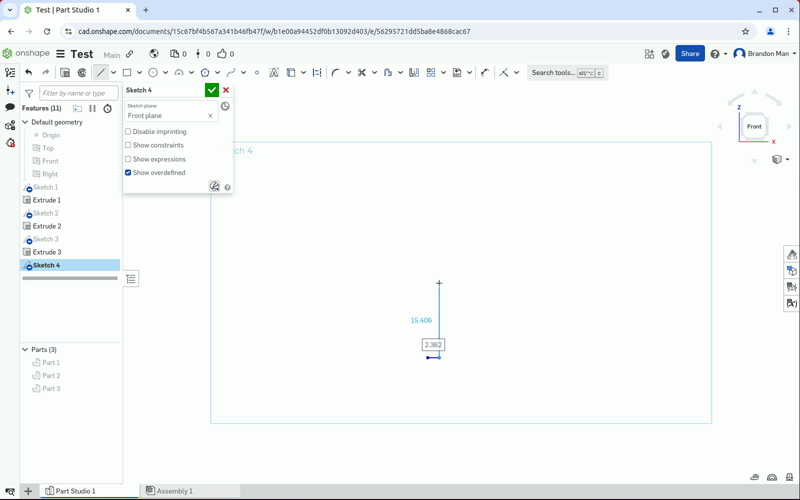
key_up(shift)
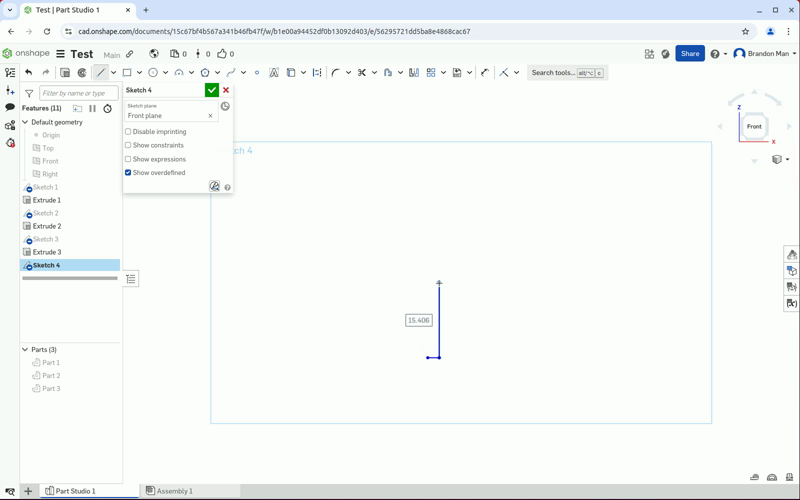
key_down(shift)
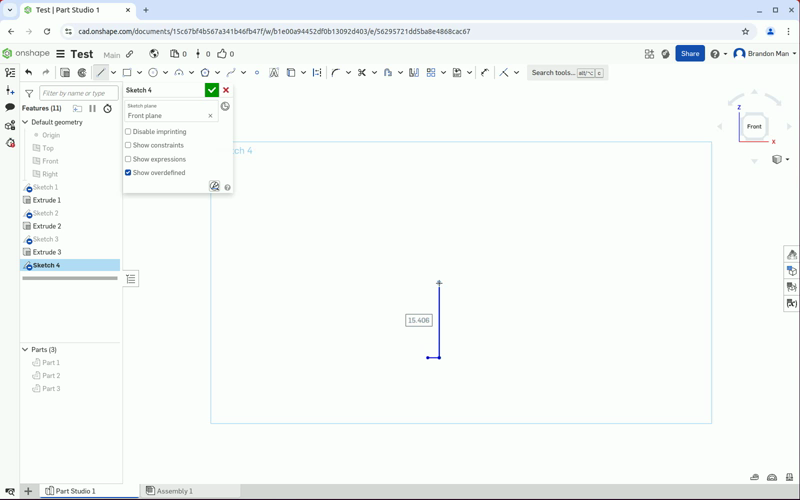
mouse_move(469, 282)
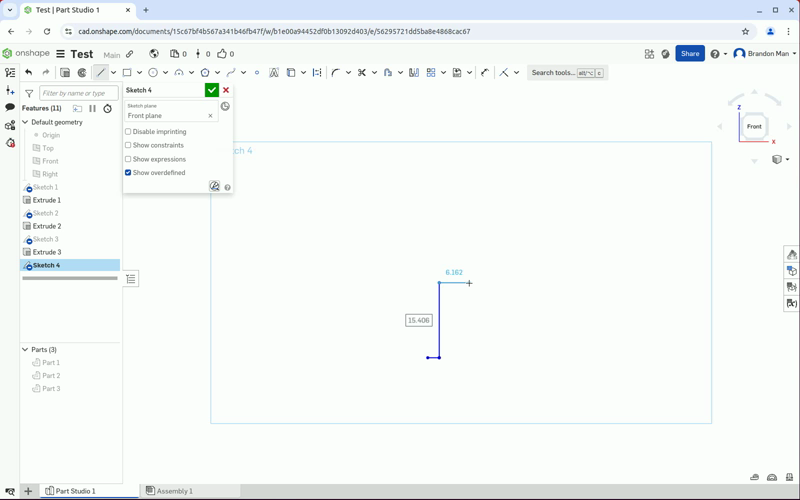
mouse_move(427, 282)
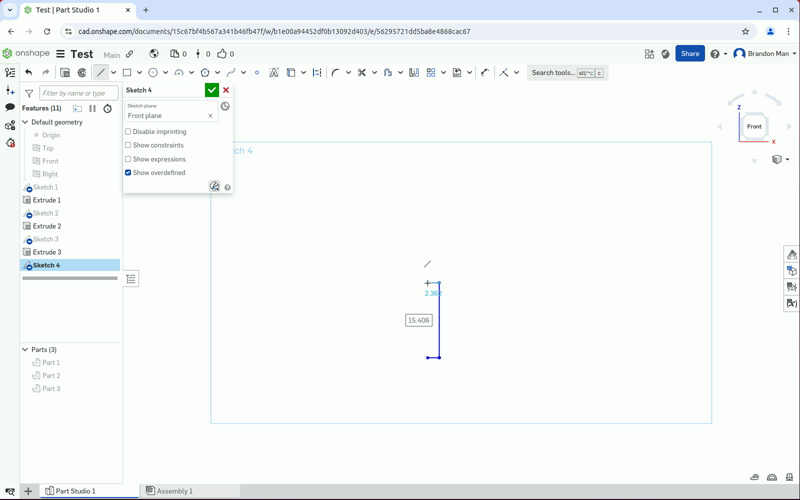
click(427, 282)
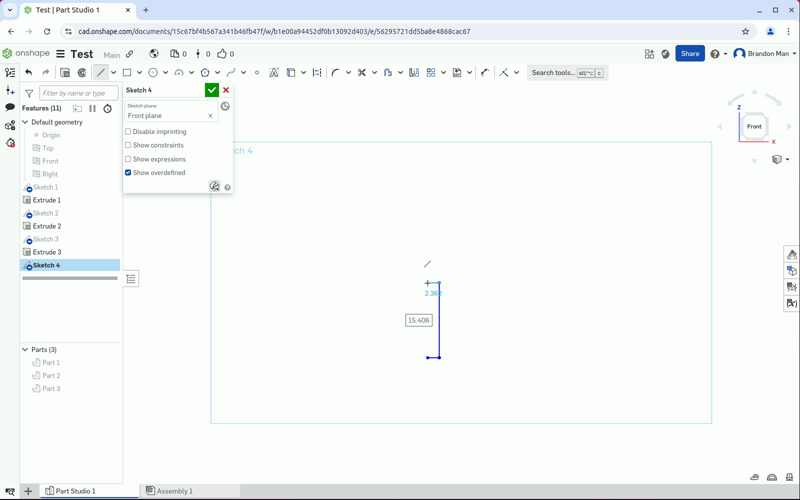
key_up(shift)
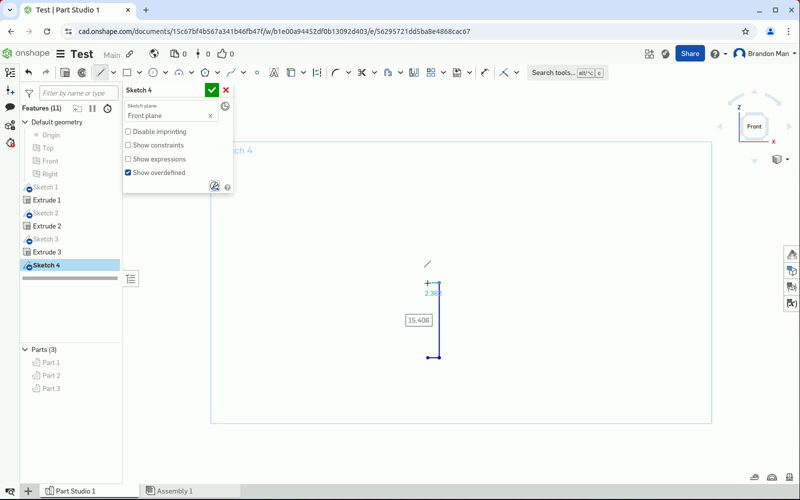
key_down(shift)
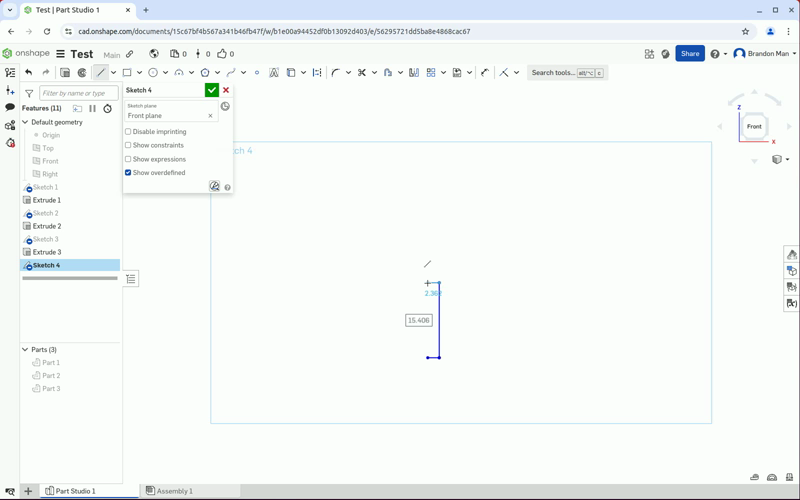
mouse_move(427, 357)
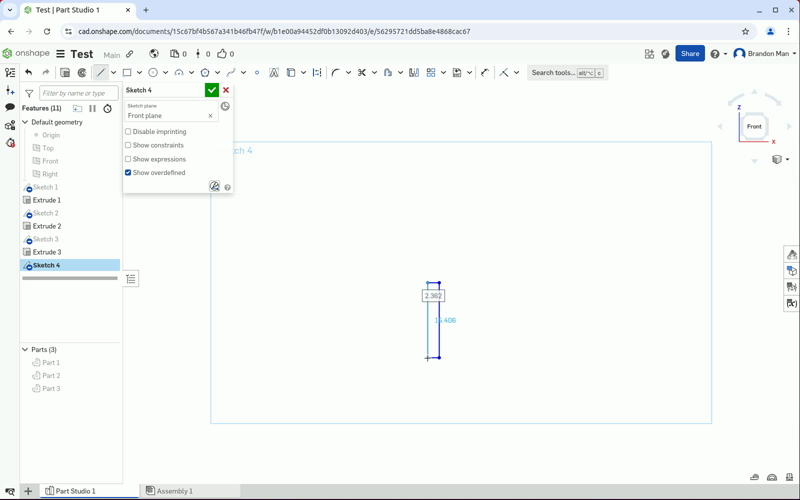
key_up(shift)
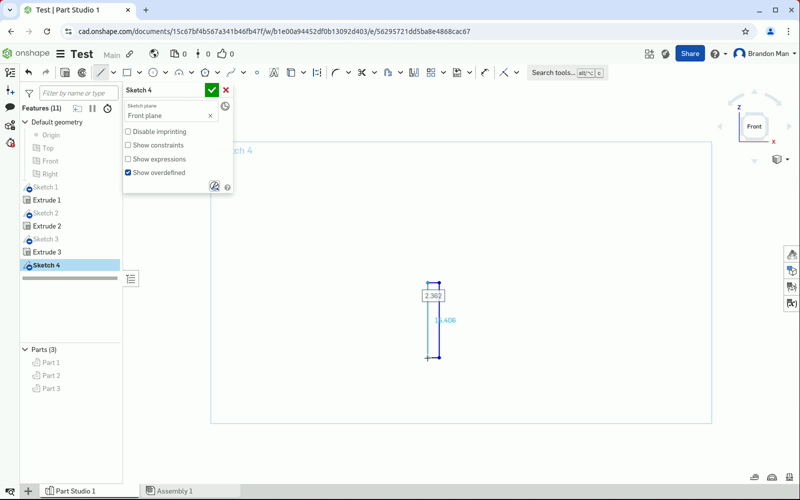
click(427, 357)
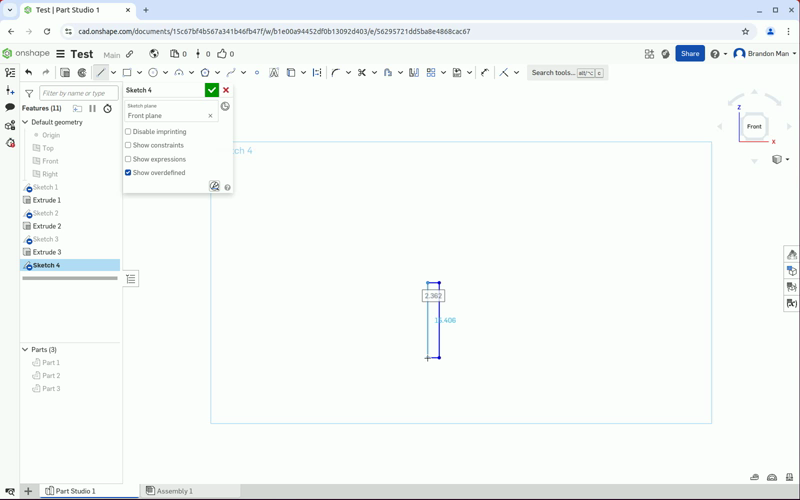
key(esc)
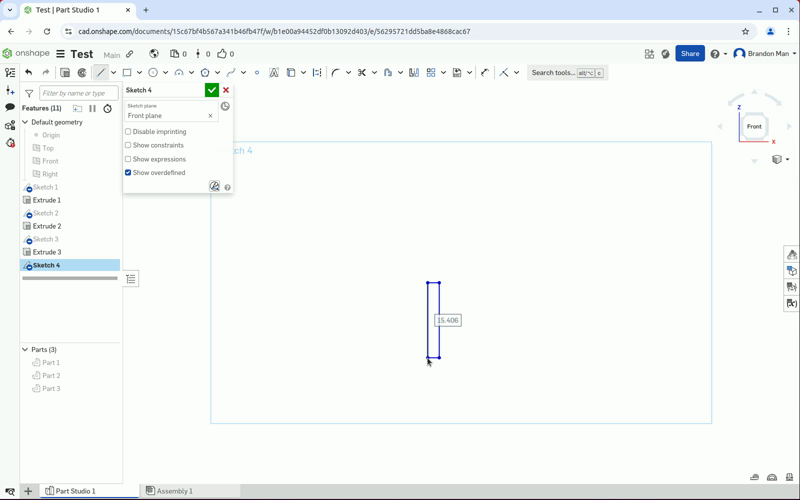
mouse_move(437, 299)
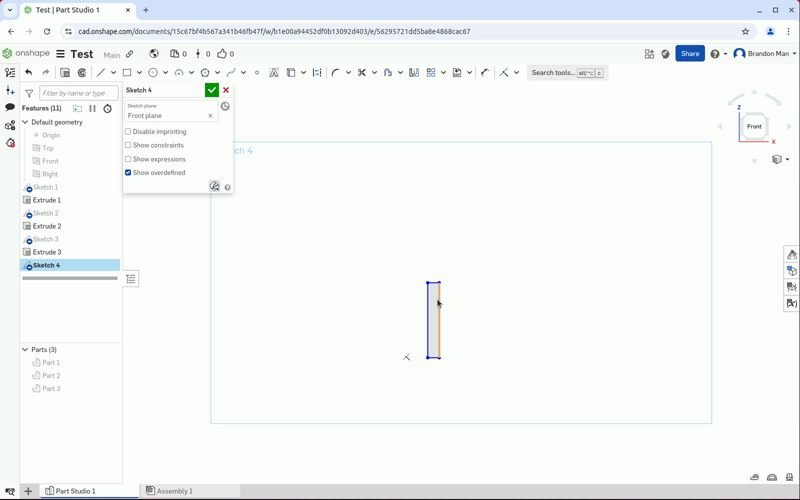
scroll(6)
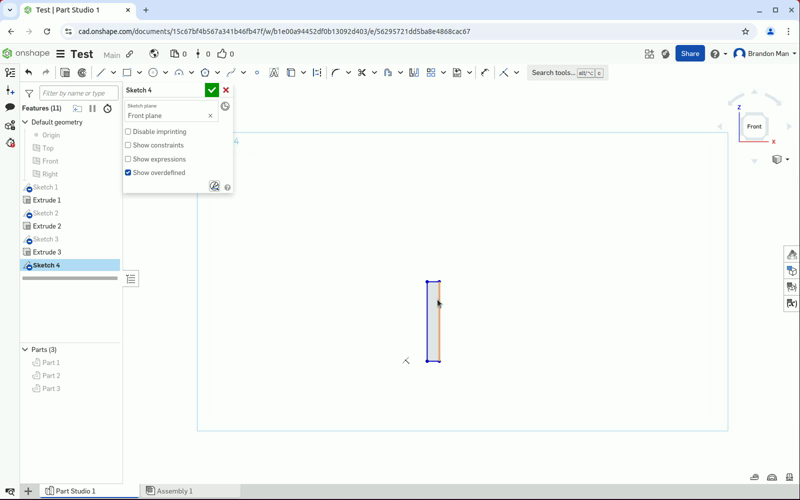
scroll(6)
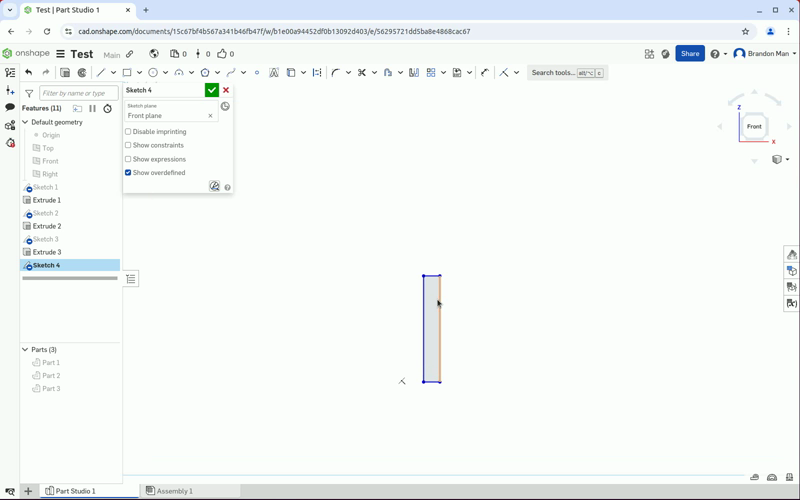
scroll(6)
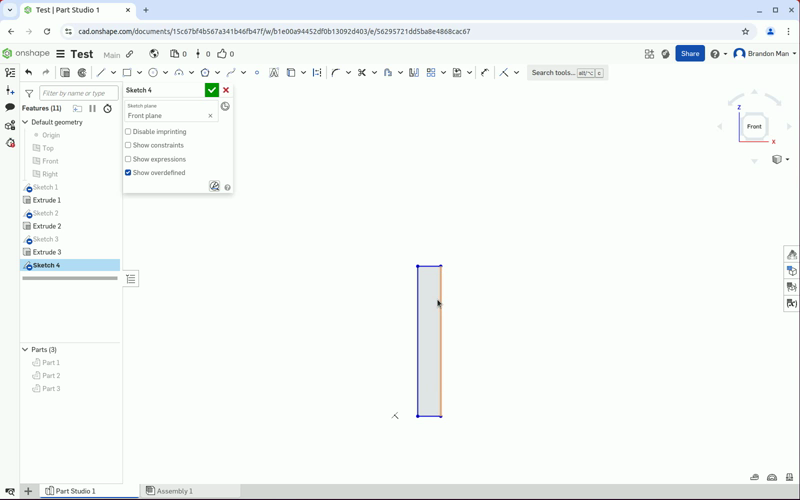
scroll(6)
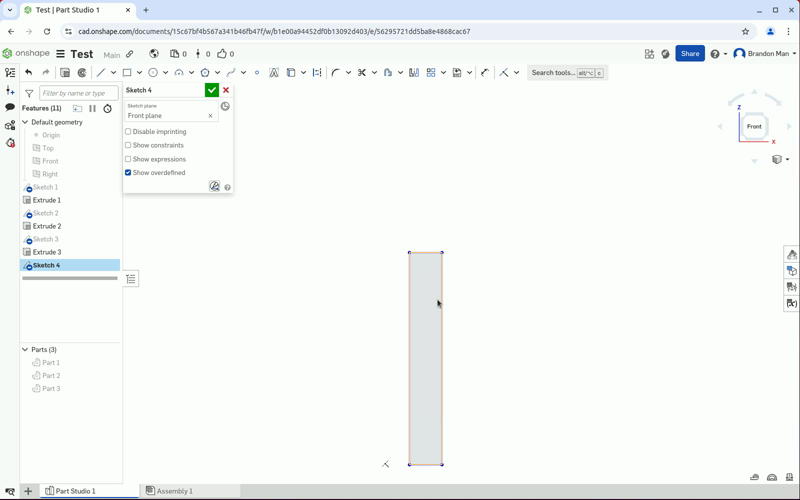
scroll(6)
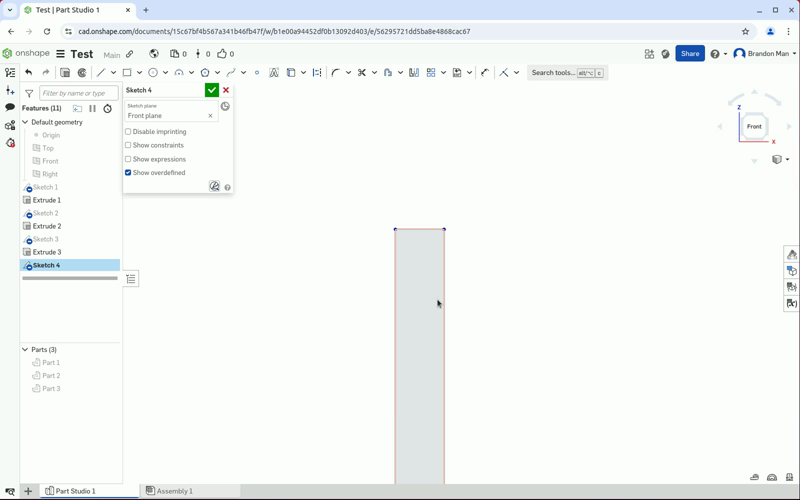
scroll(6)
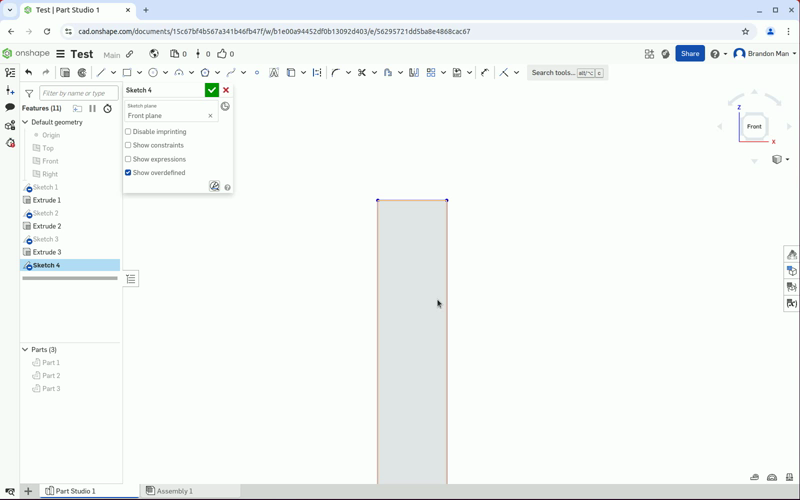
scroll(6)
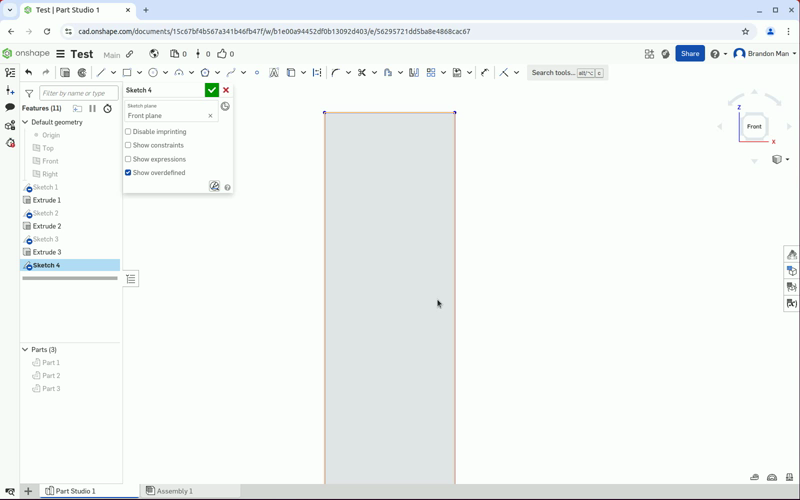
click(437, 299)
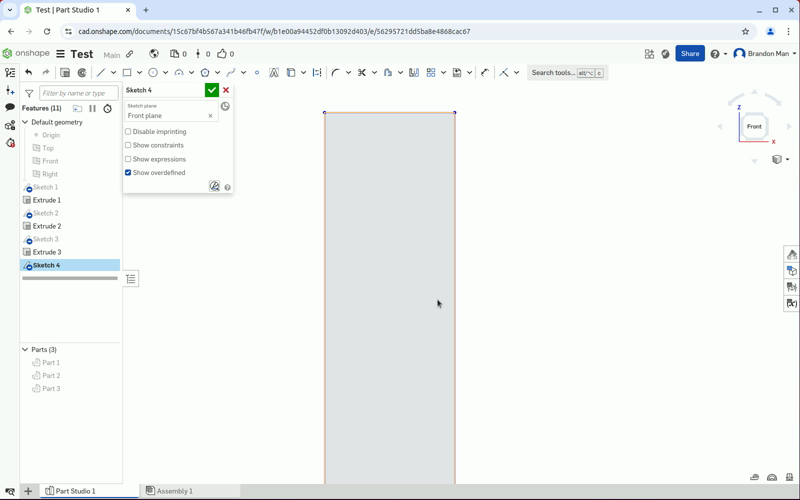
scroll(-6)
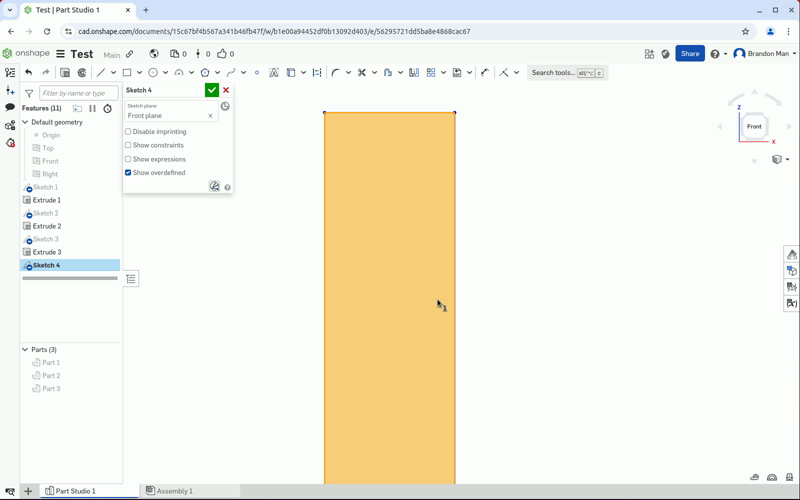
scroll(-6)
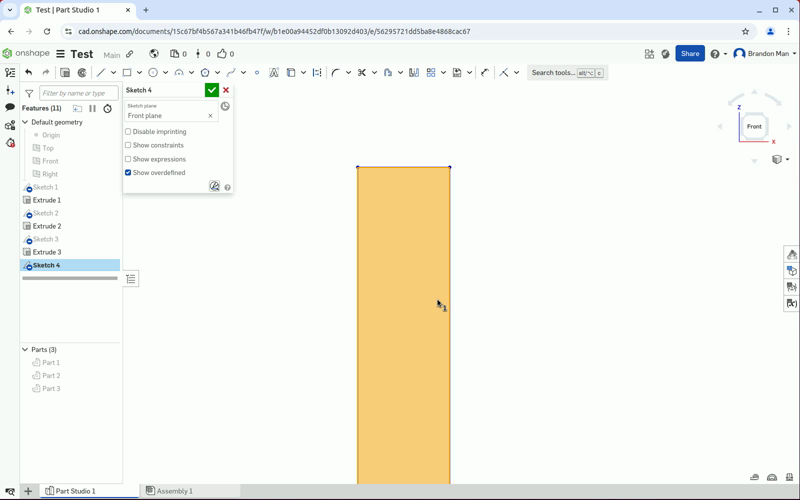
scroll(-6)
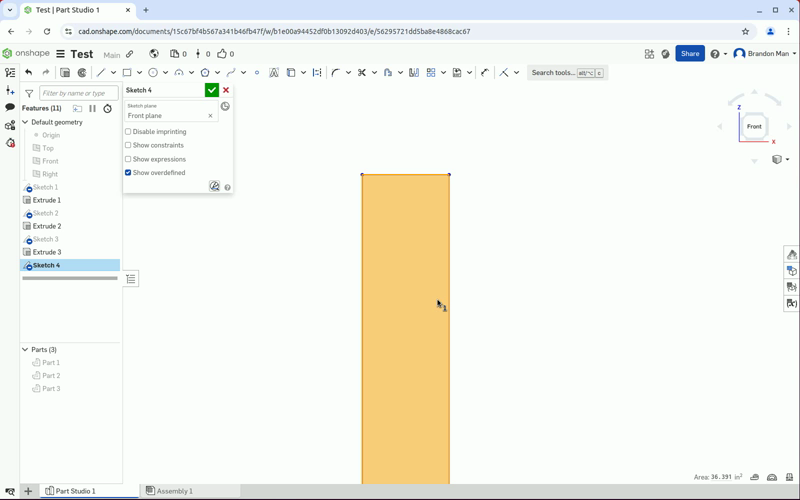
scroll(-6)
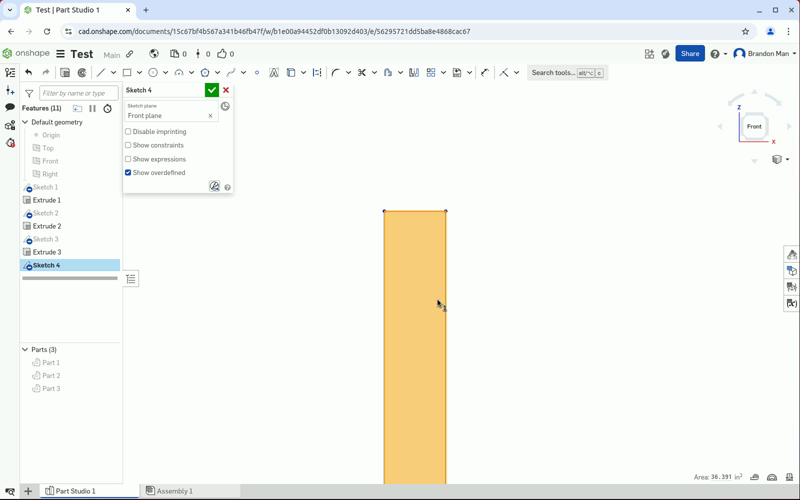
scroll(-6)
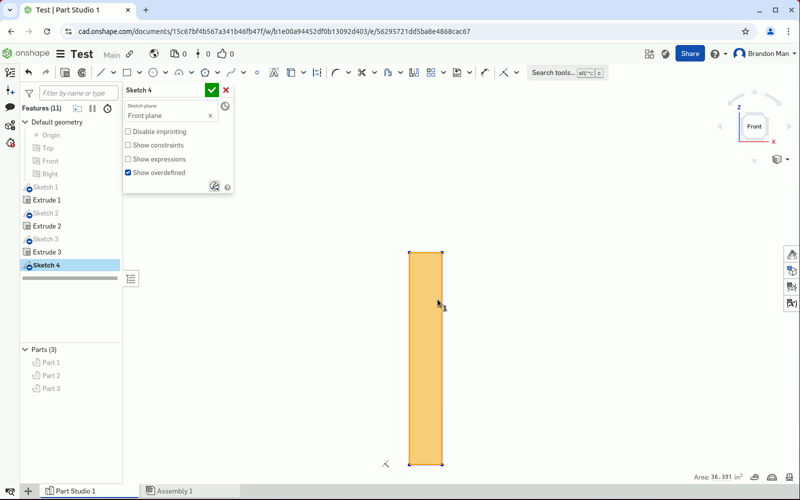
scroll(-6)
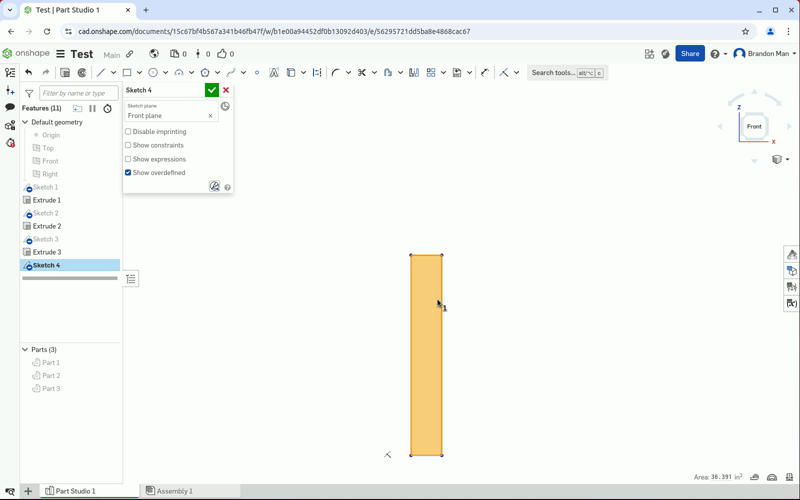
scroll(-6)
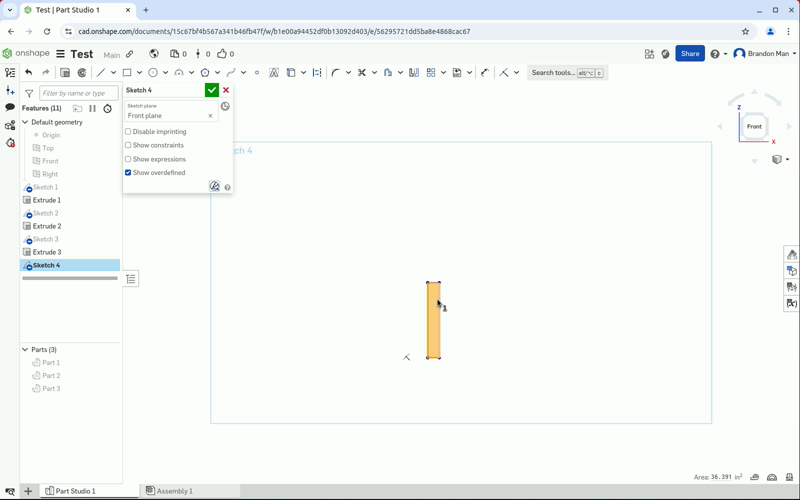
mouse_move(73, 352)
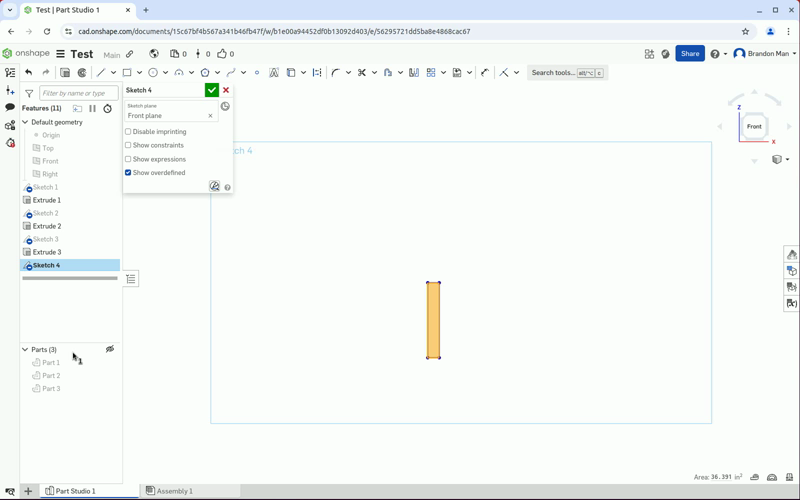
key(shift+y)
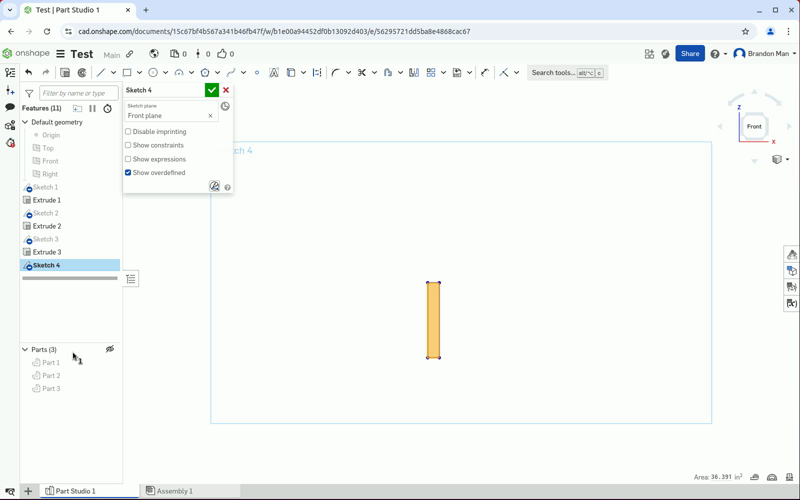
key(shift+e)
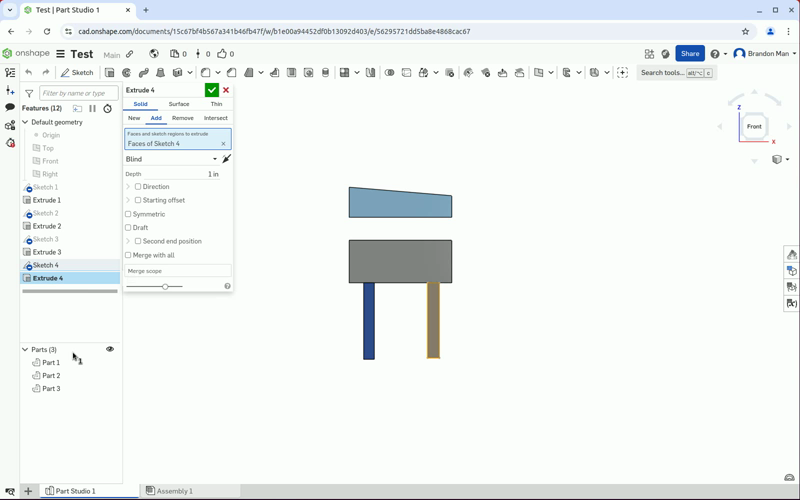
mouse_move(143, 106)
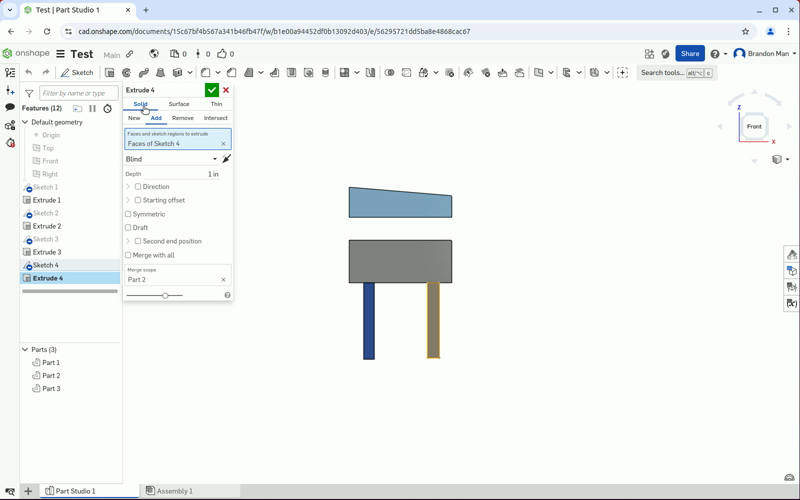
click(143, 106)
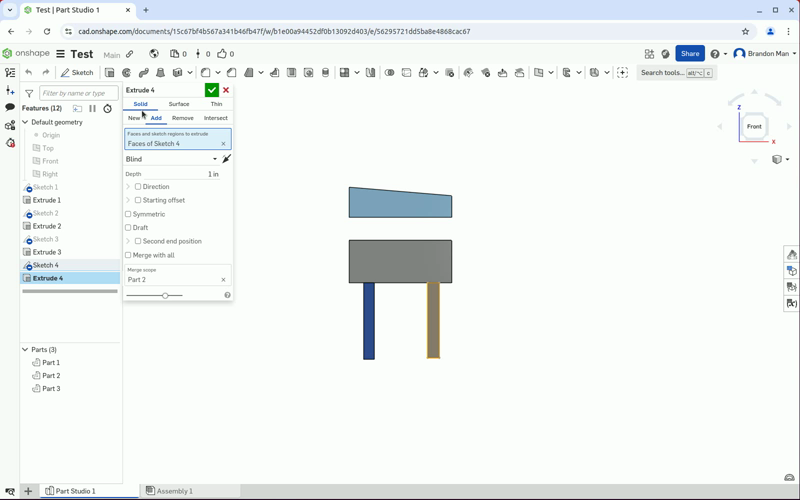
mouse_move(137, 120)
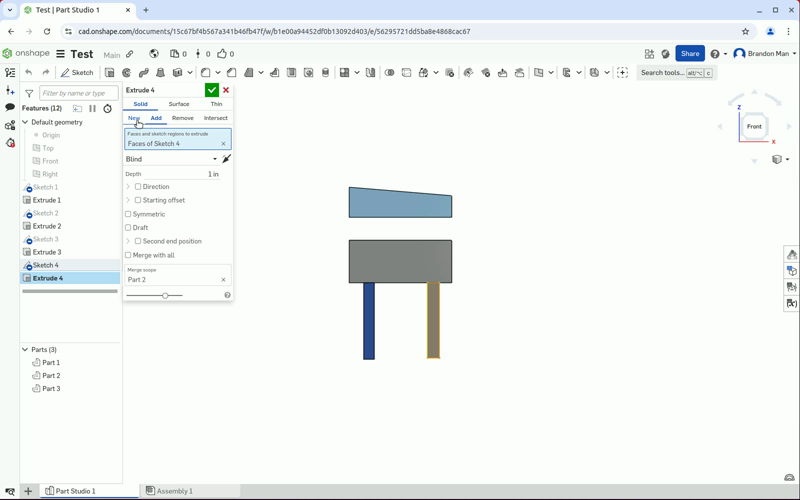
click(137, 120)
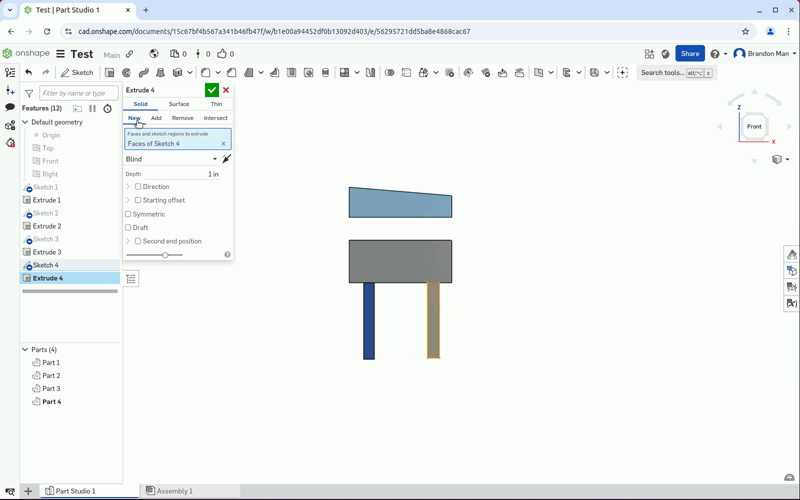
key(tab, 4)
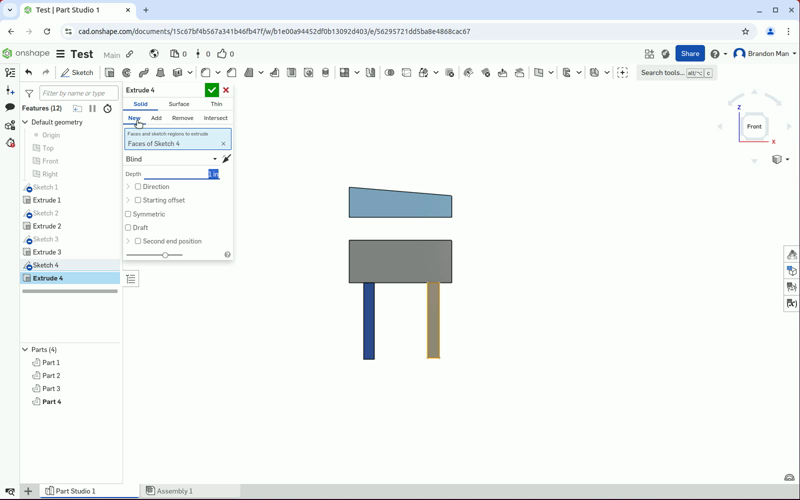
text(23.108)
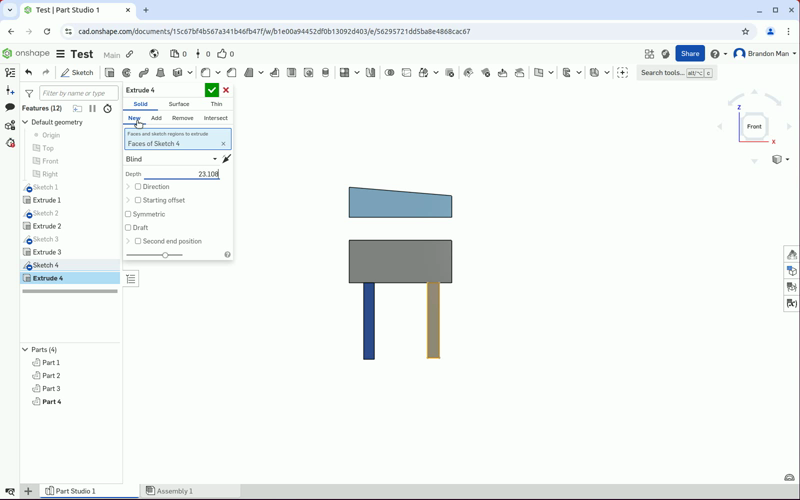
key(enter)
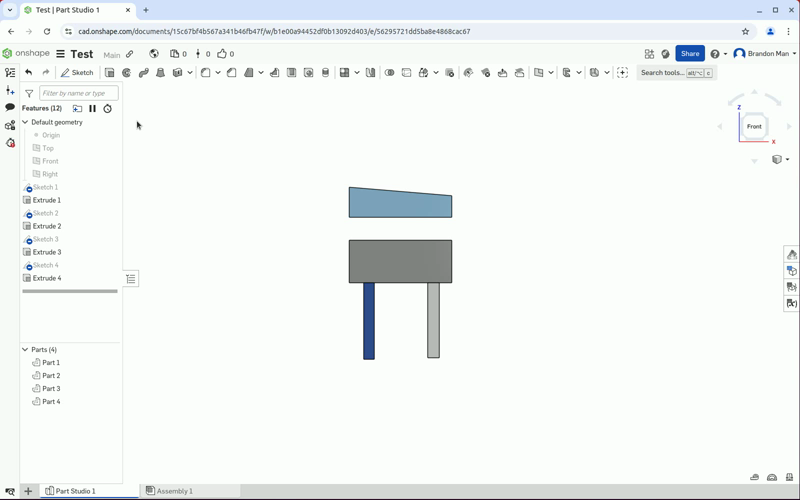
key(shift+h)
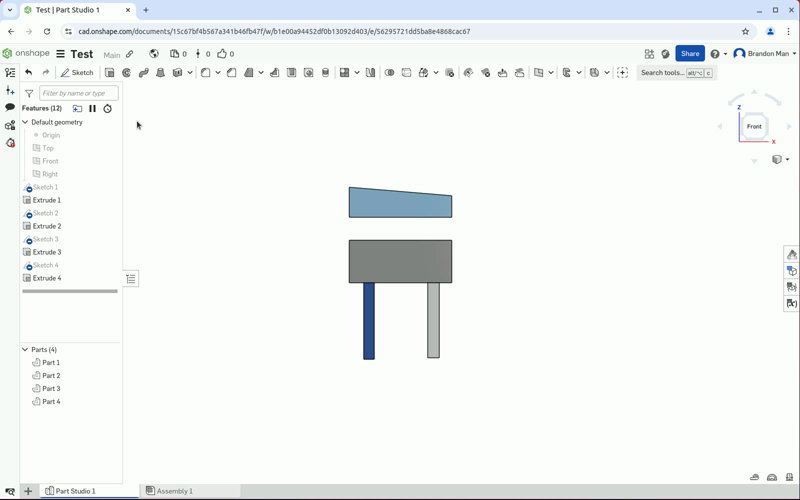
key(shift+h)
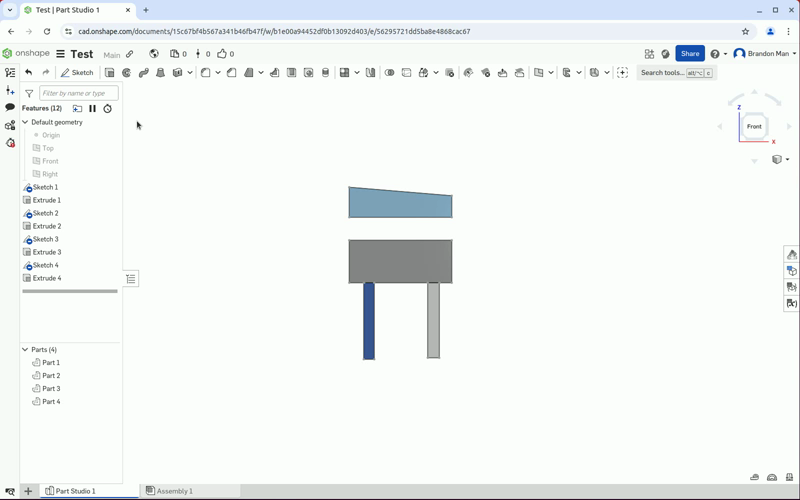
key(shift+7)
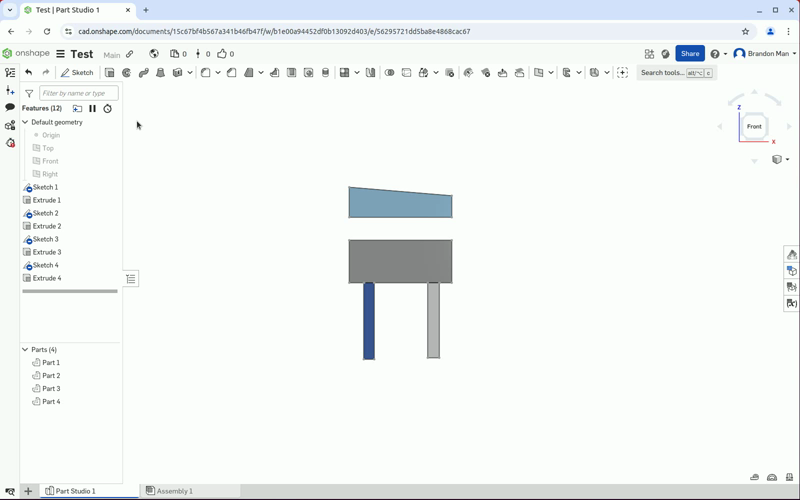
key(left, 2)
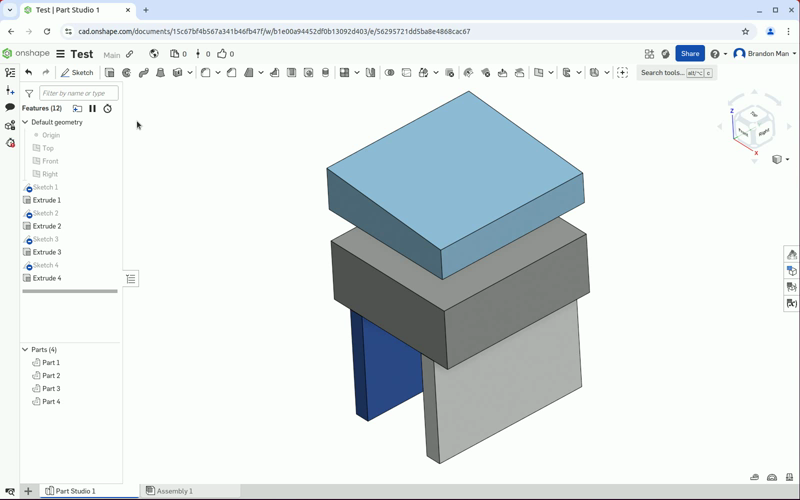
key(down, 2)
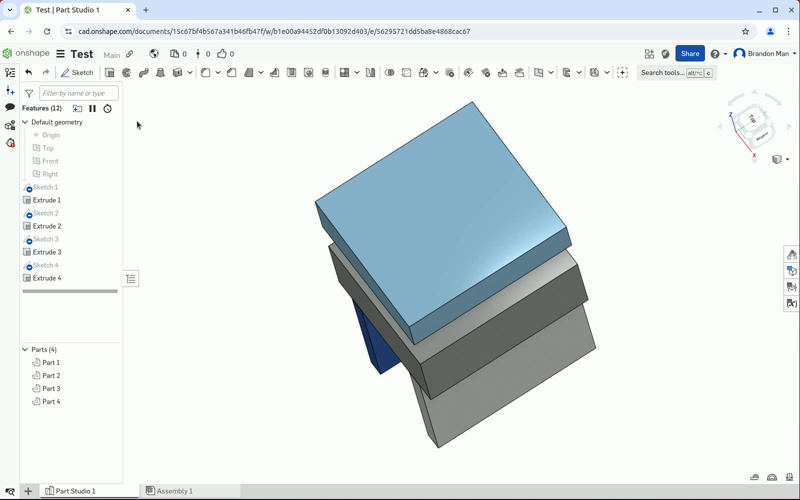
key(up, 2)
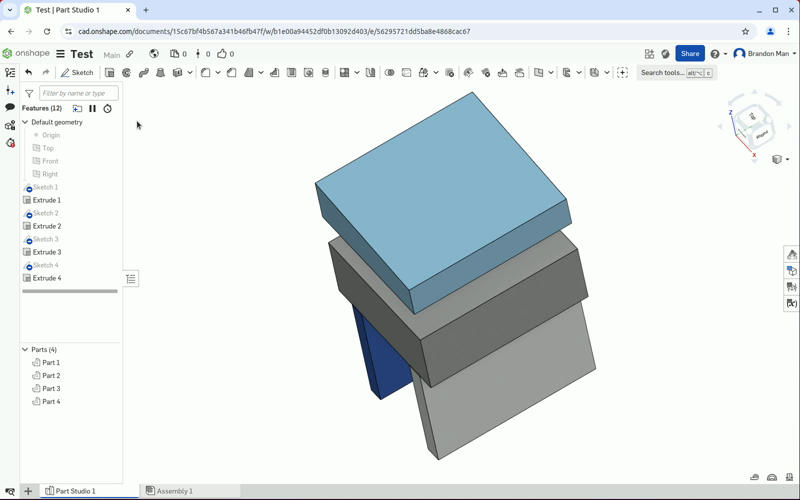
key(right, 2)
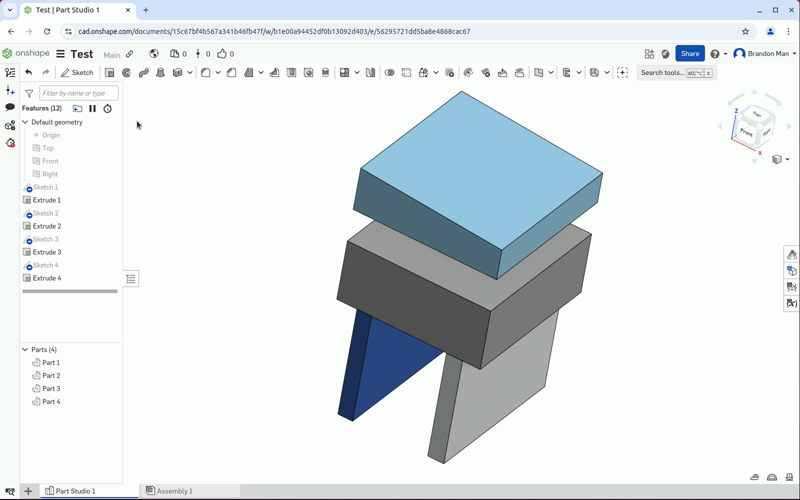
mouse_move(73, 189)
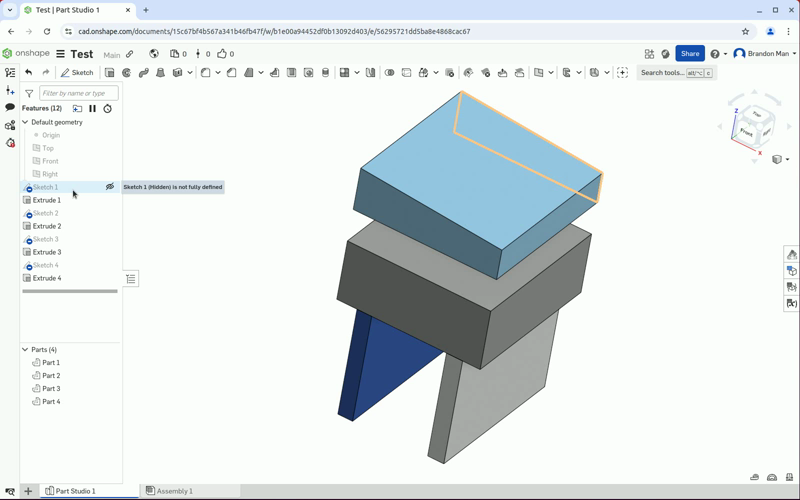
click(73, 189)